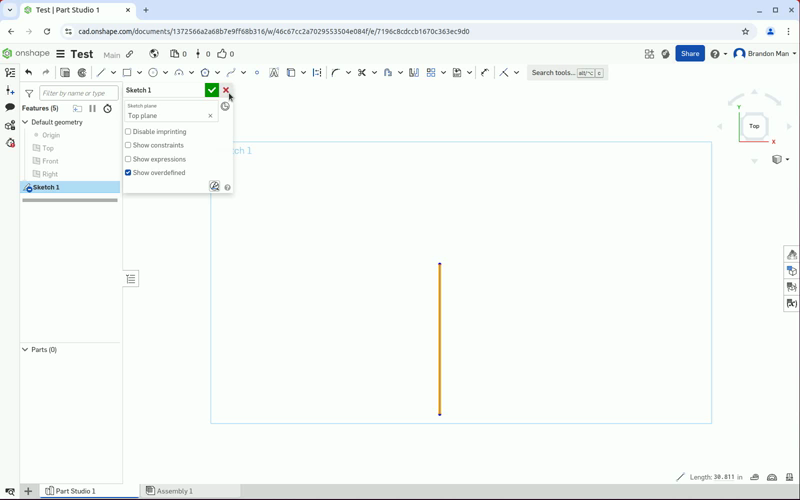
key(shift+h)
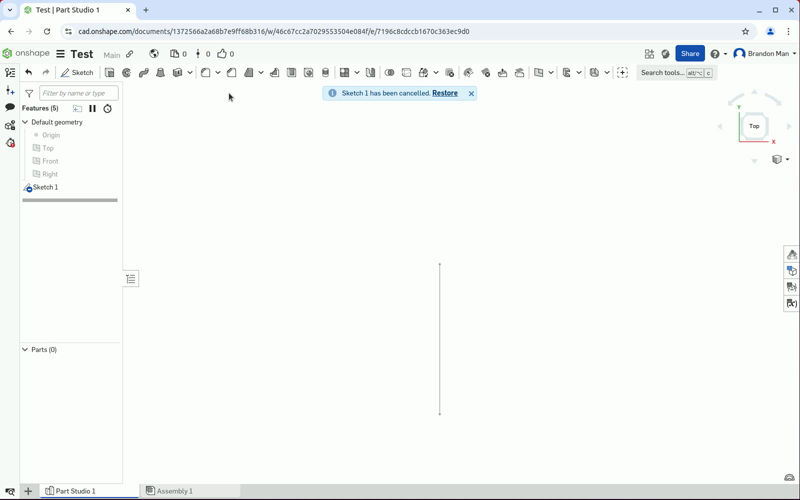
key(shift+s)
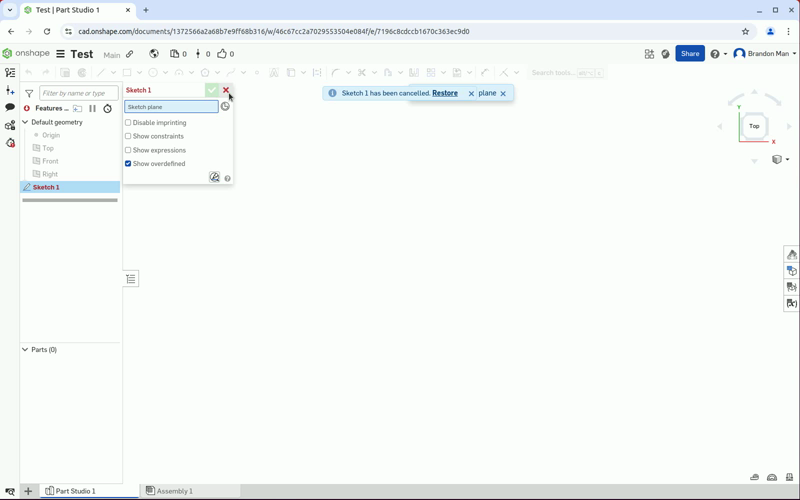
mouse_move(73, 150)
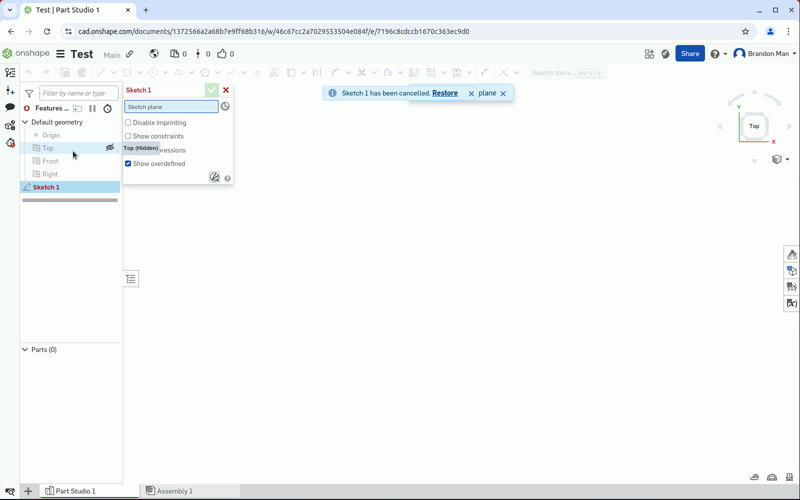
click(73, 150)
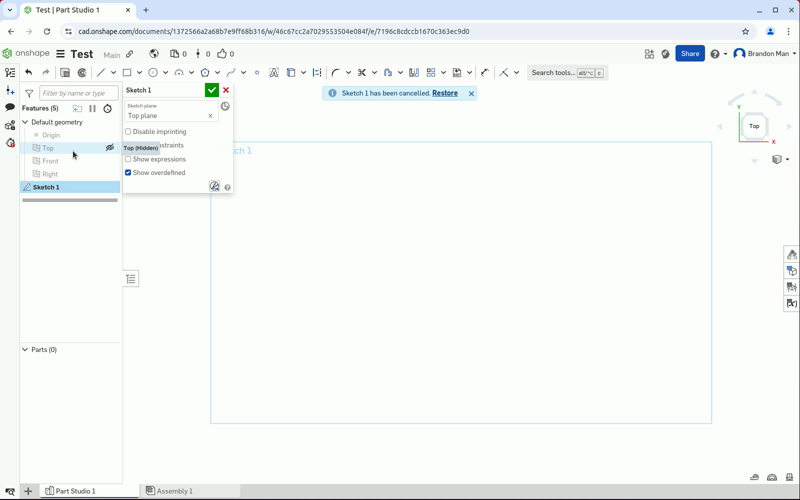
mouse_move(73, 352)
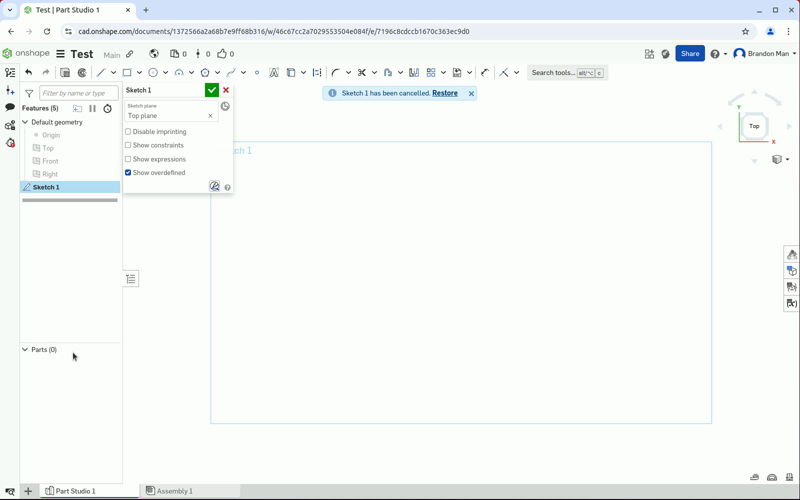
key(y)
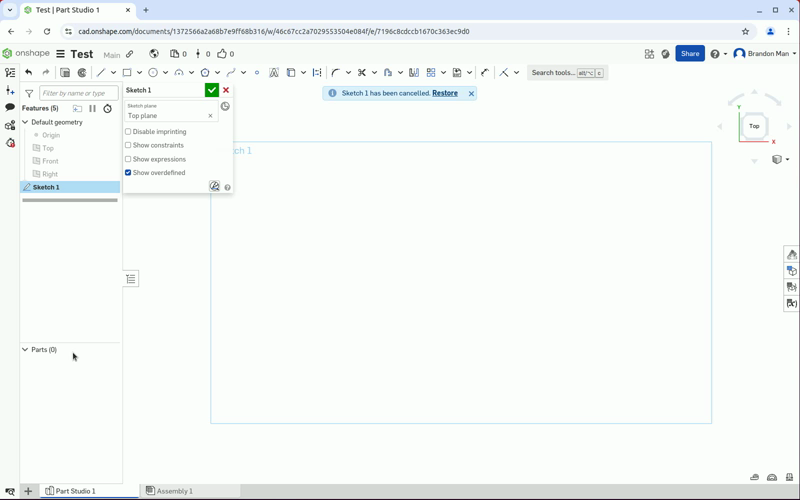
key(l)
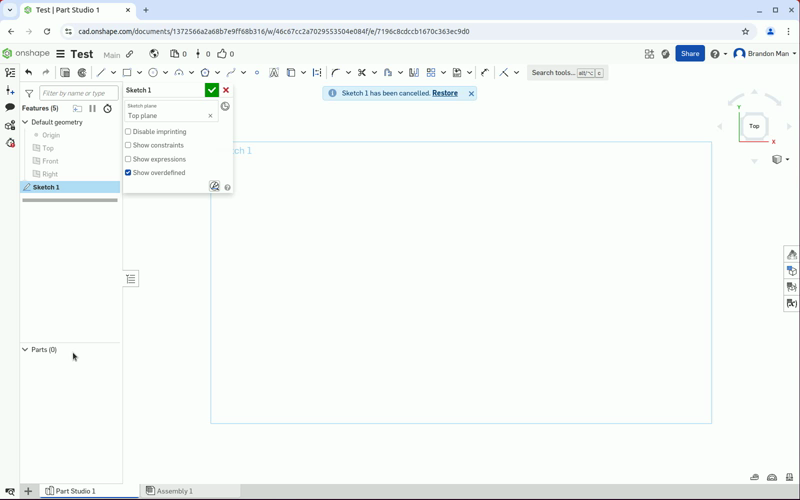
key_down(shift)
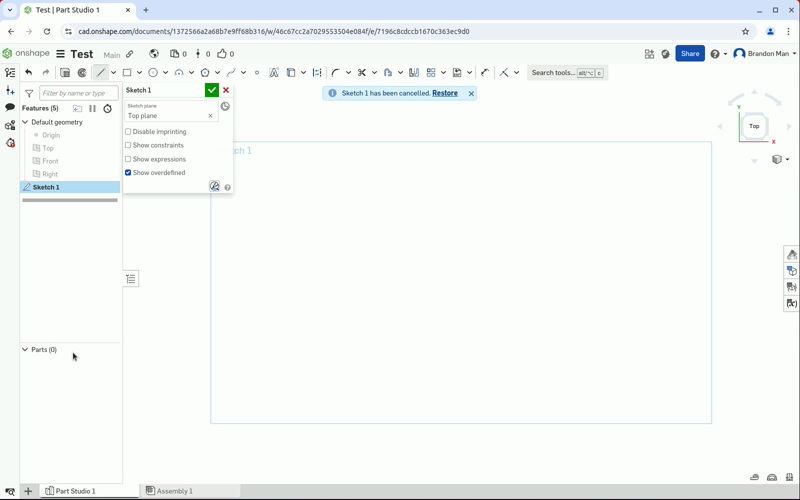
mouse_move(460, 319)
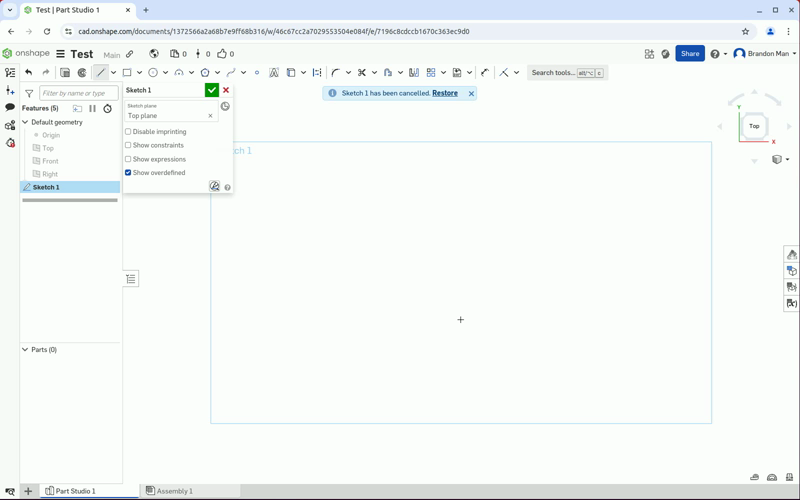
click(460, 319)
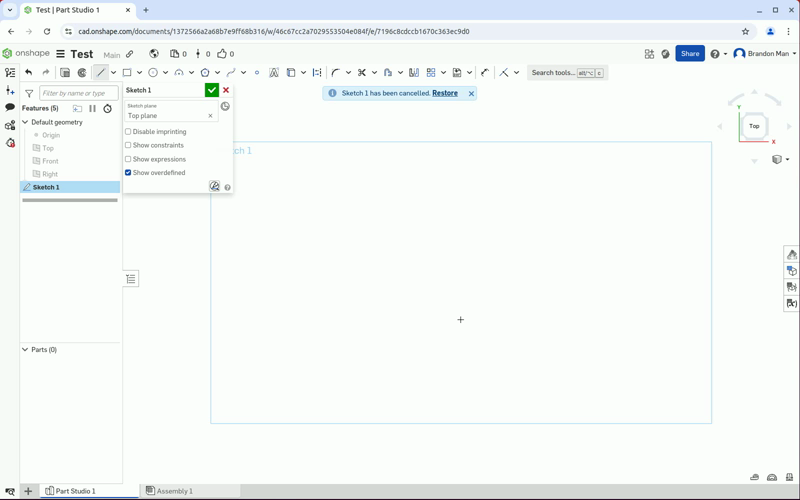
key_up(shift)
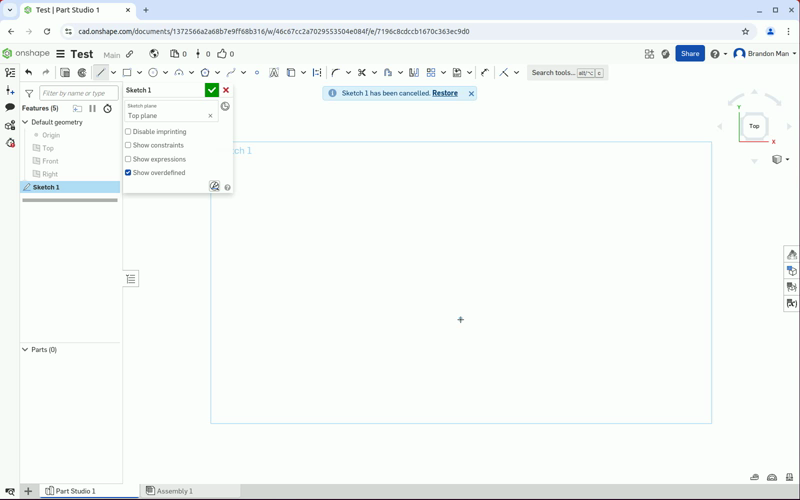
key_down(shift)
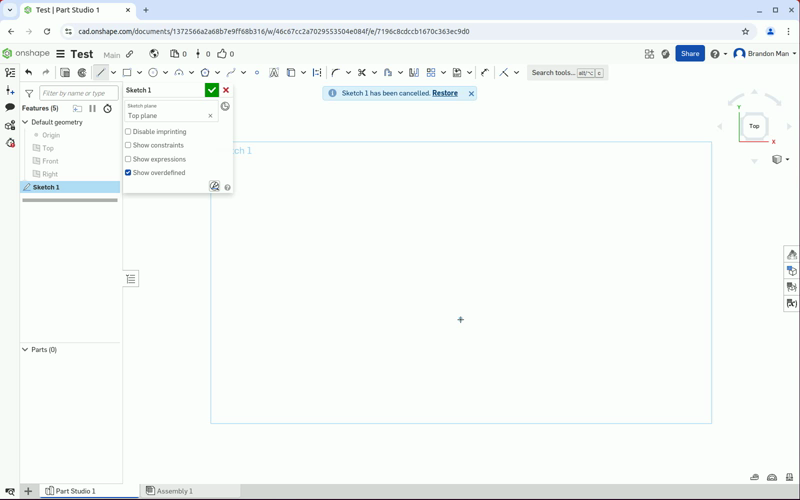
mouse_move(573, 395)
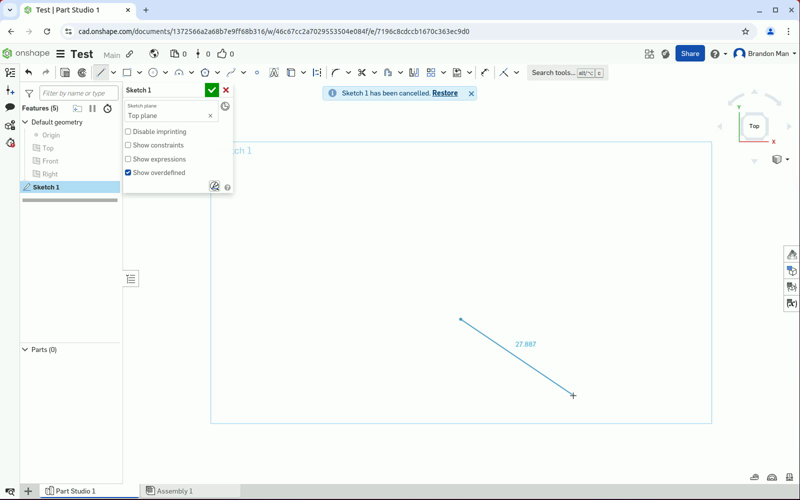
click(573, 395)
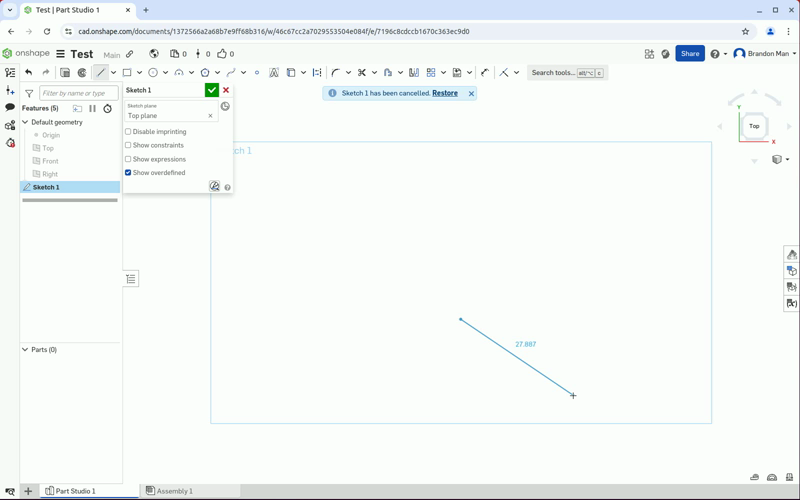
key_up(shift)
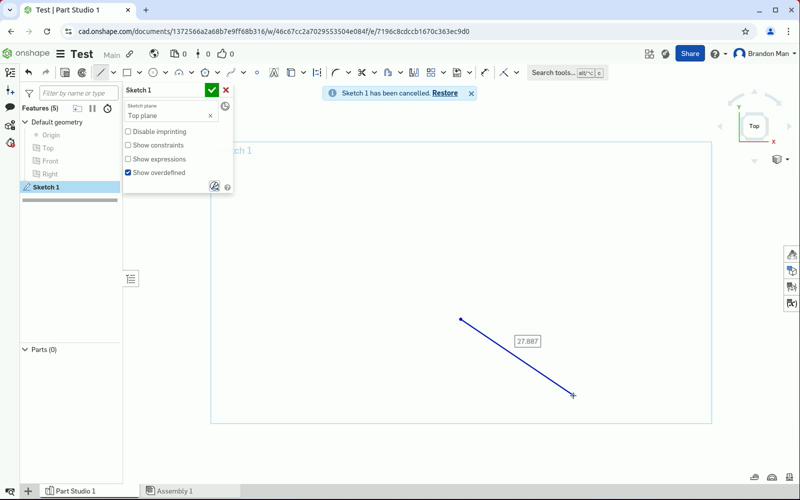
key_down(shift)
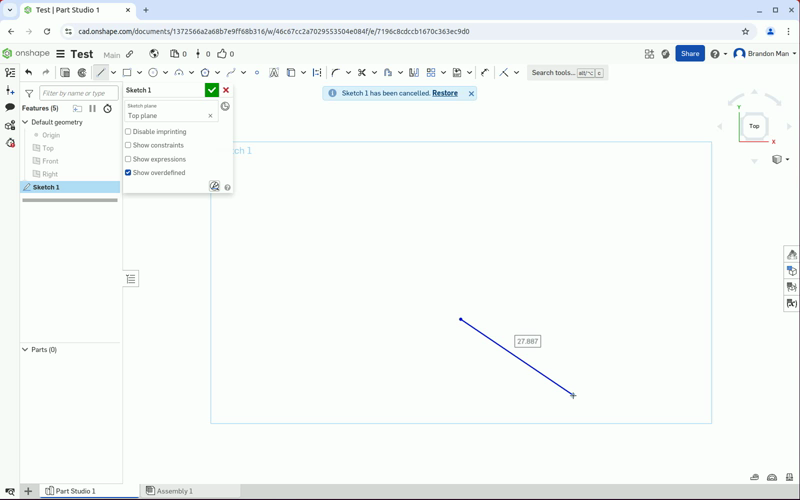
mouse_move(516, 282)
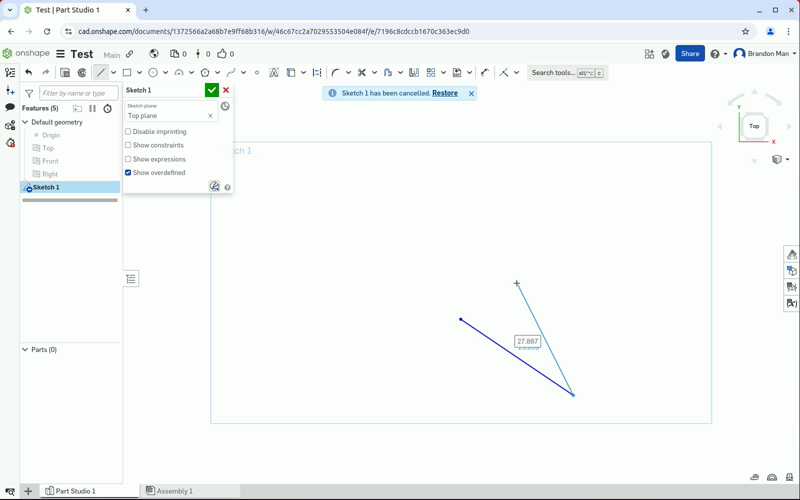
click(516, 282)
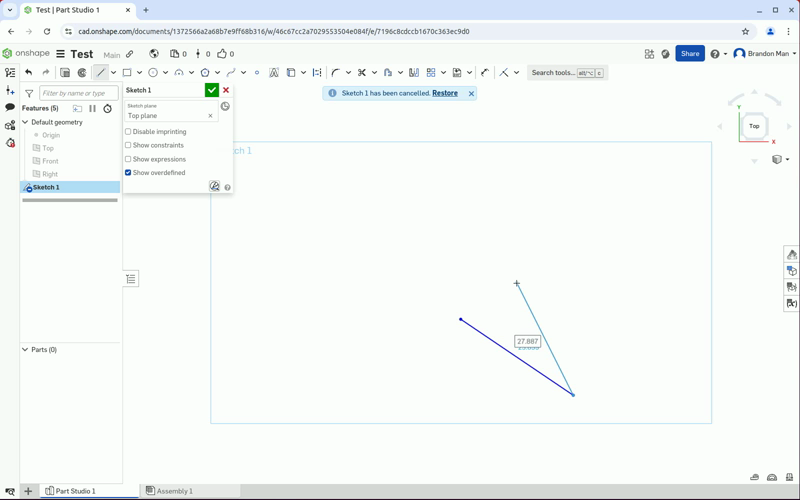
key_up(shift)
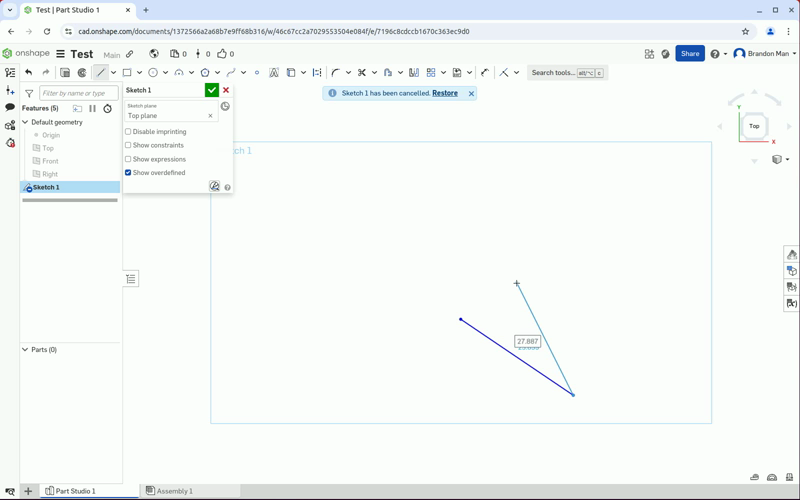
key_down(shift)
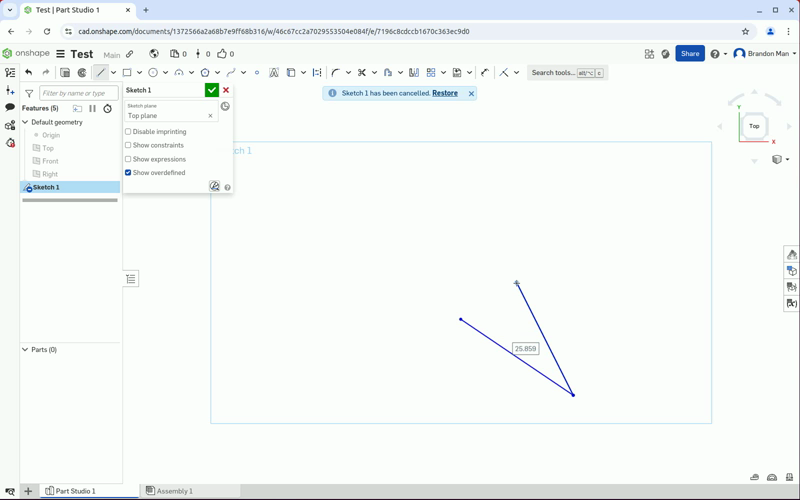
mouse_move(460, 319)
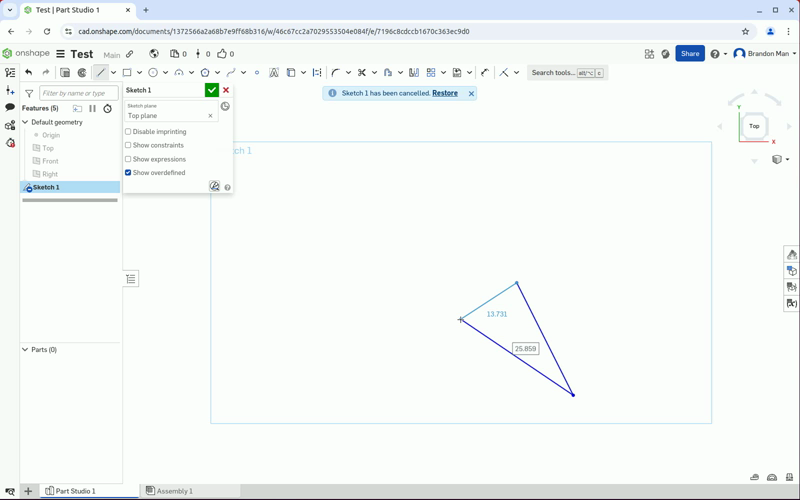
key_up(shift)
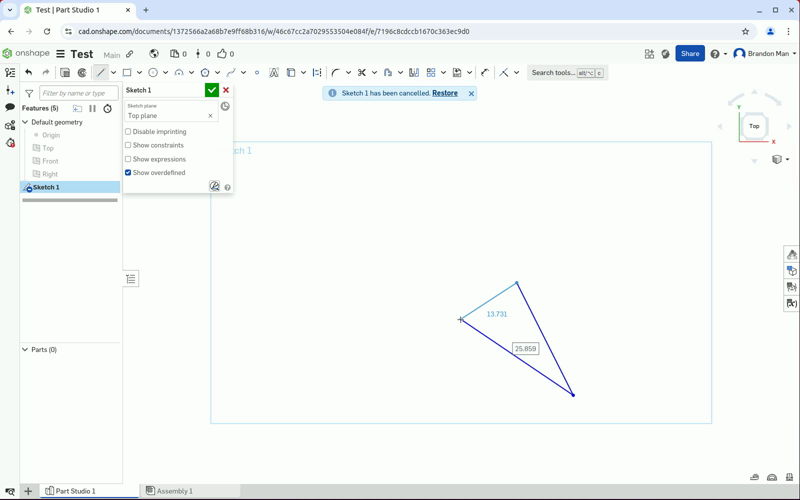
click(460, 319)
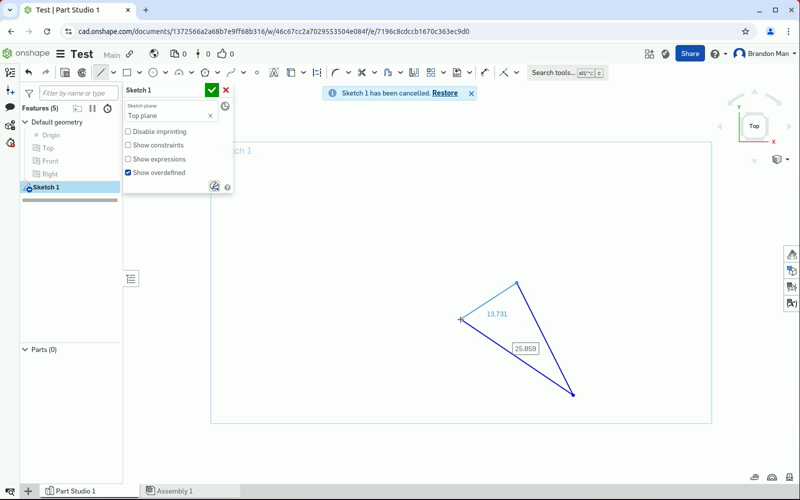
key(esc)
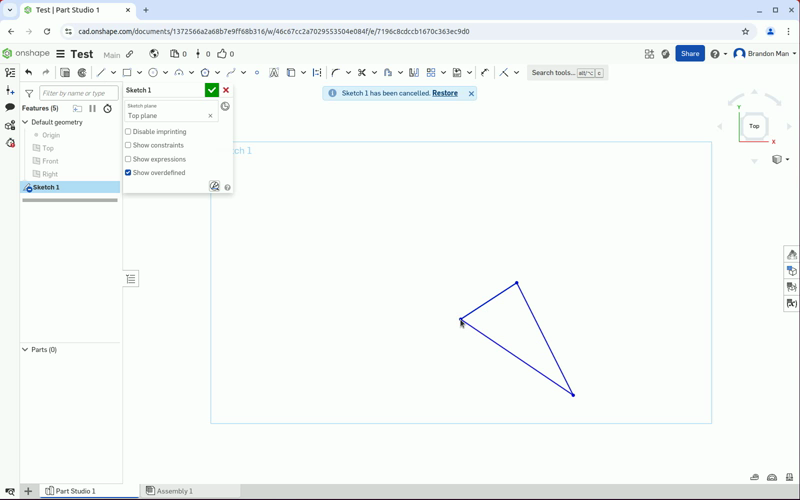
mouse_move(511, 292)
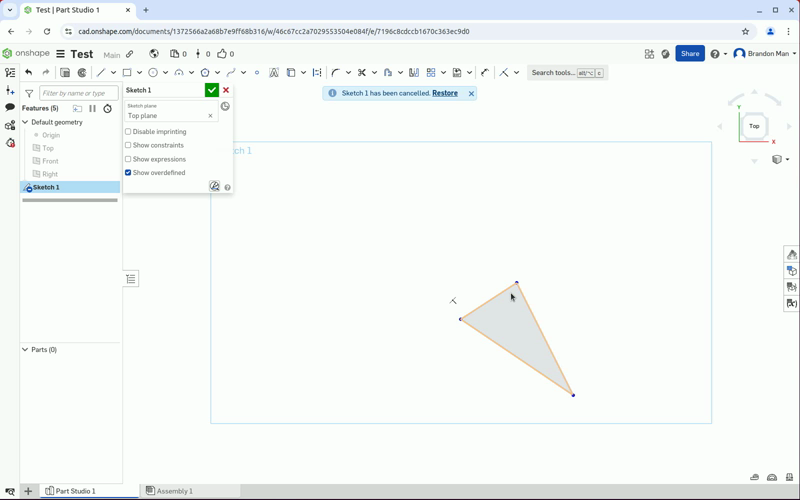
click(511, 292)
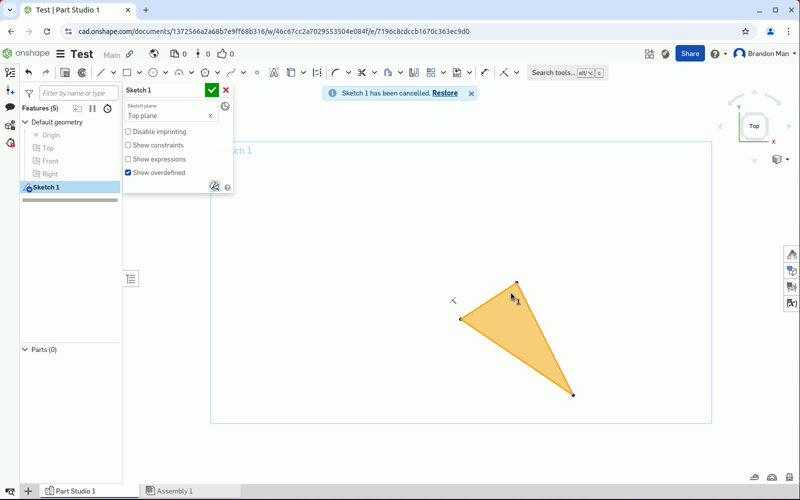
mouse_move(73, 352)
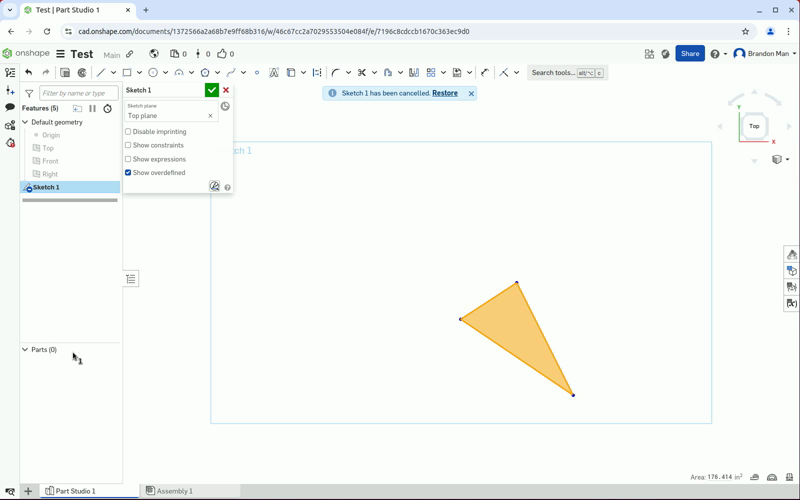
key(shift+y)
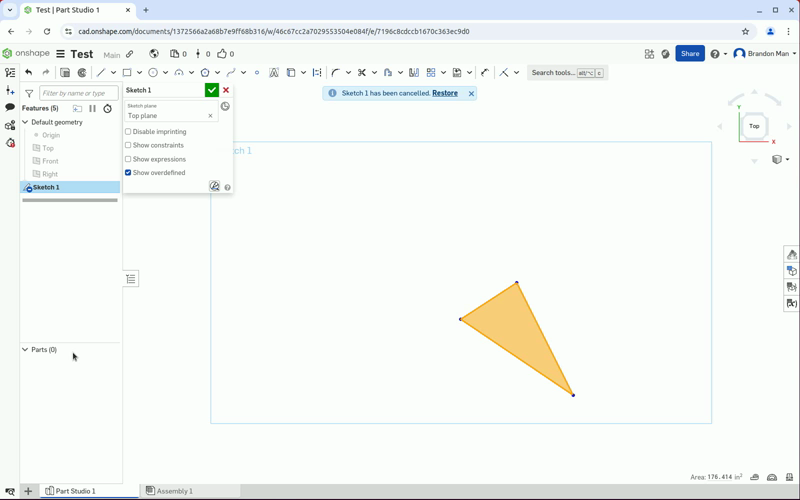
key(shift+e)
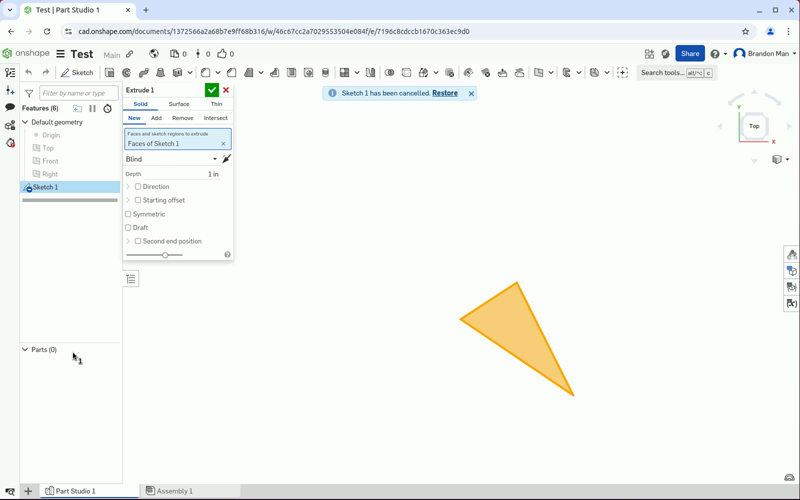
mouse_move(143, 106)
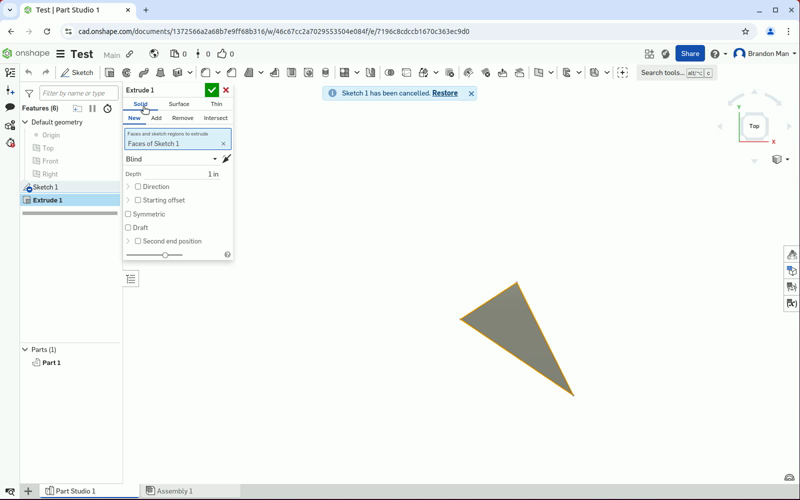
click(143, 106)
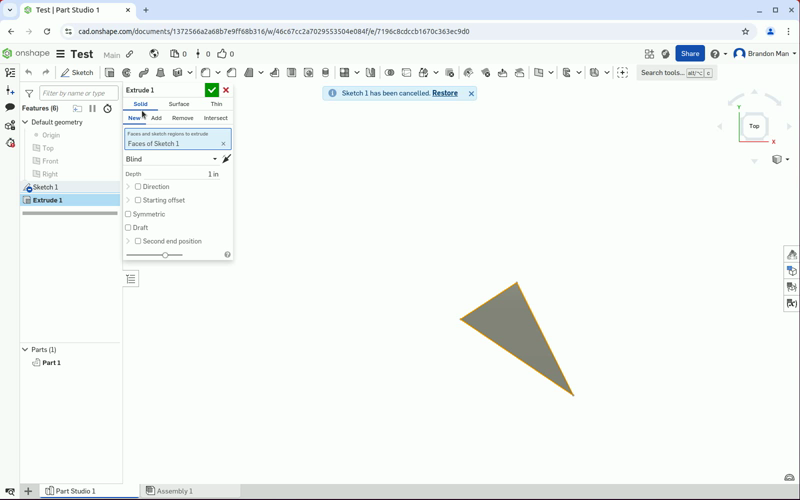
mouse_move(137, 120)
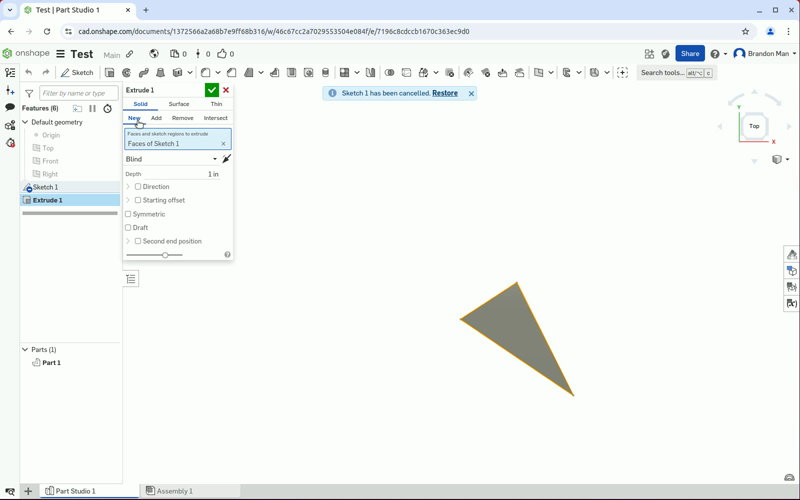
click(137, 120)
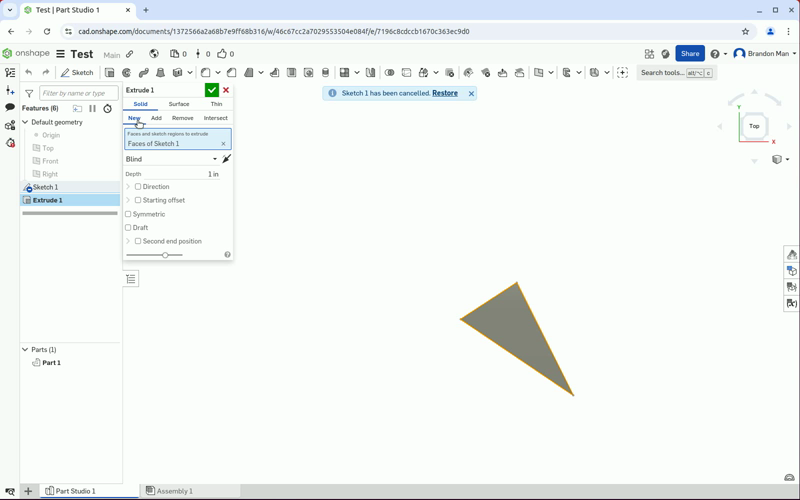
key(tab, 4)
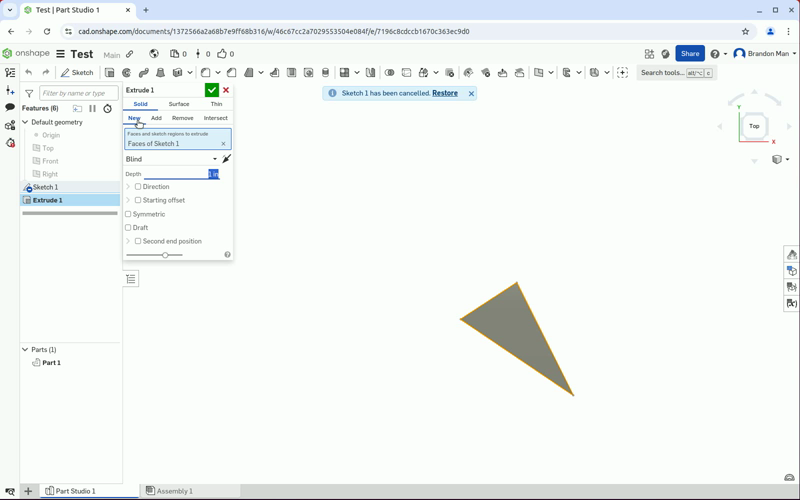
text(3.129)
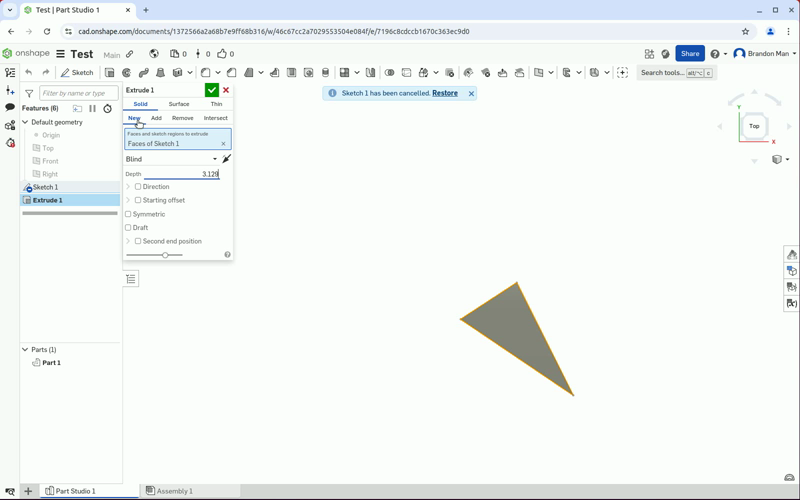
key(enter)
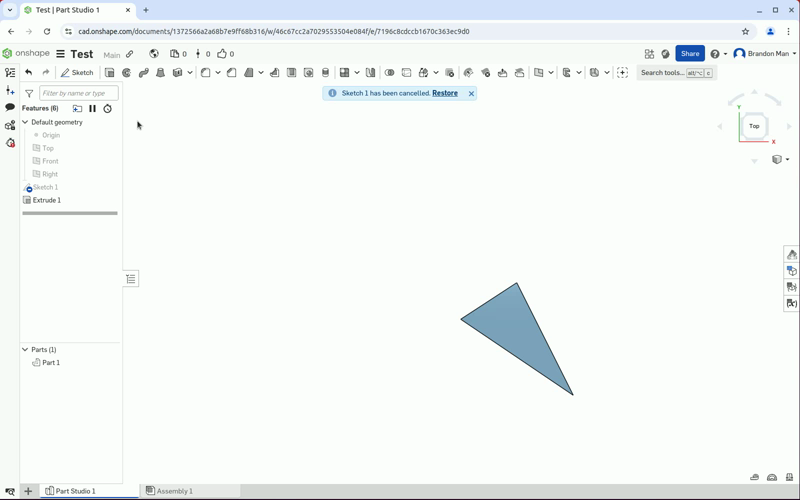
key(shift+h)
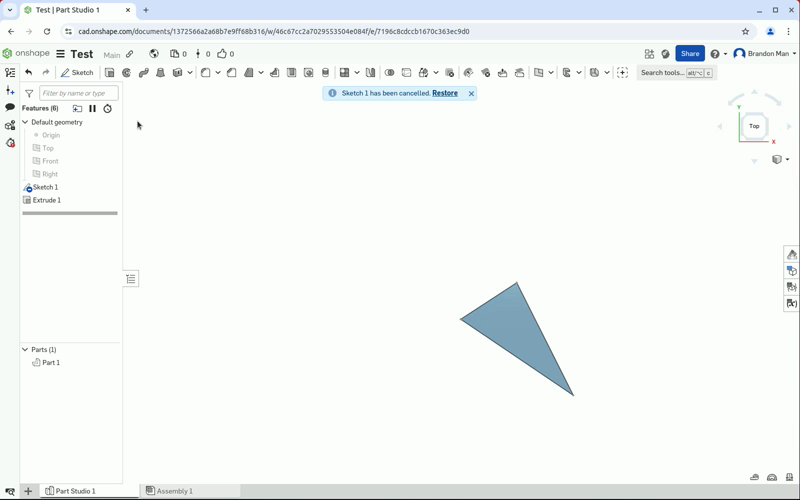
key(shift+h)
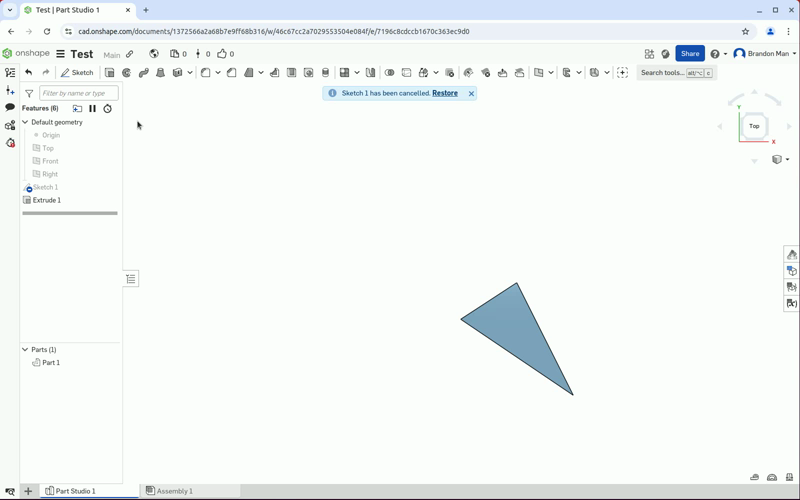
mouse_move(73, 189)
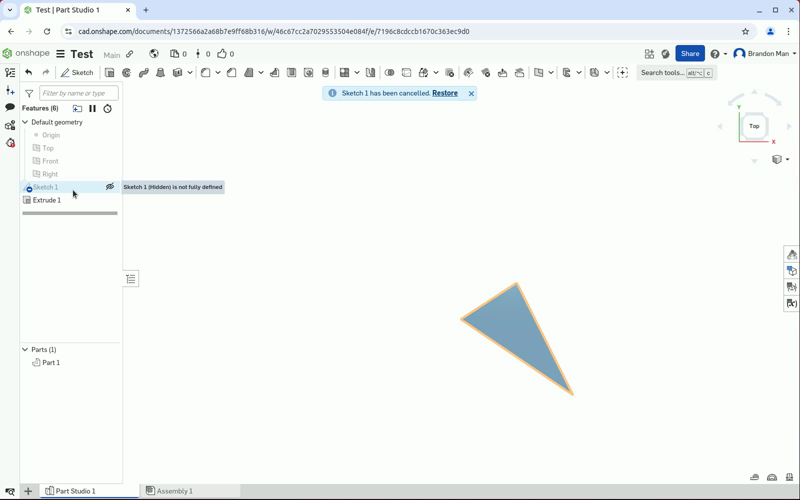
click(73, 189)
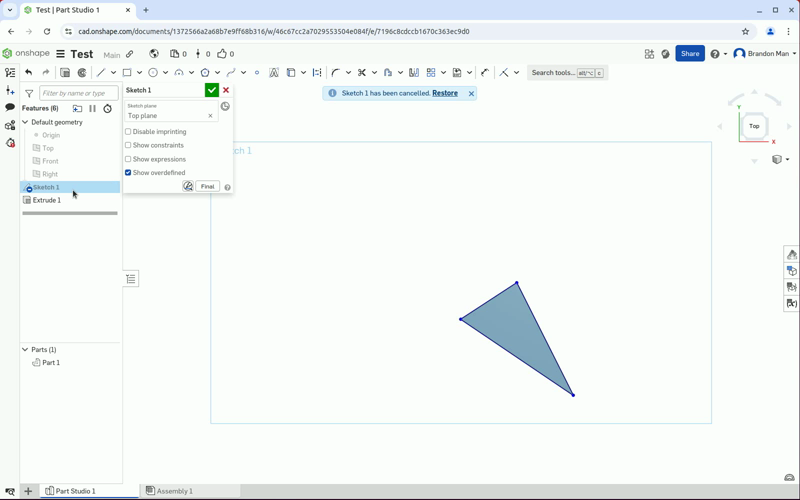
mouse_move(229, 92)
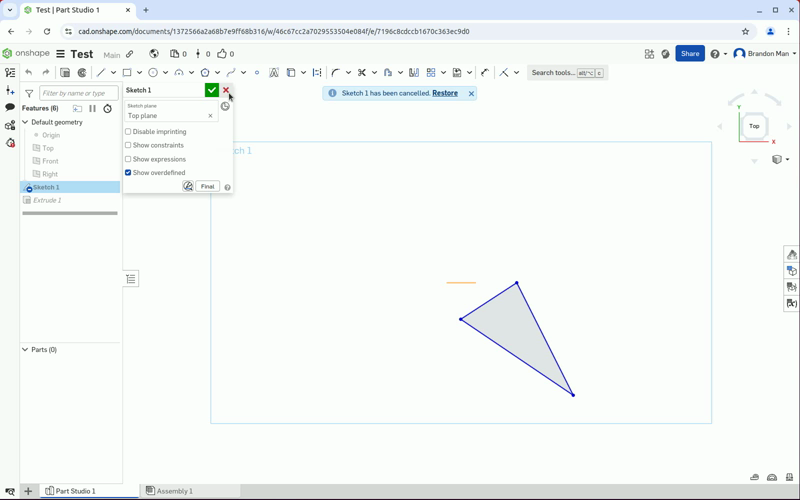
click(229, 92)
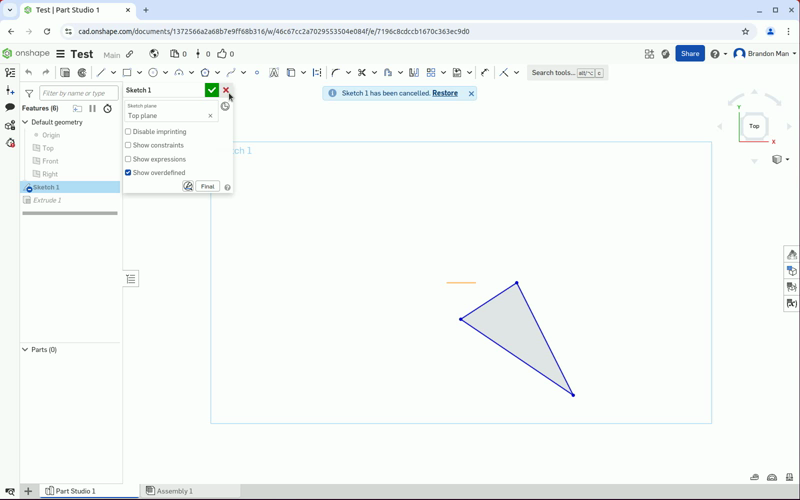
key(shift+s)
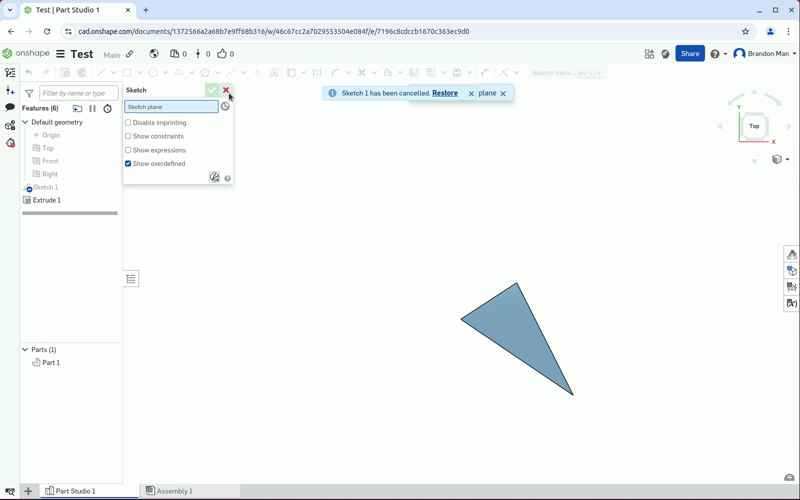
mouse_move(73, 150)
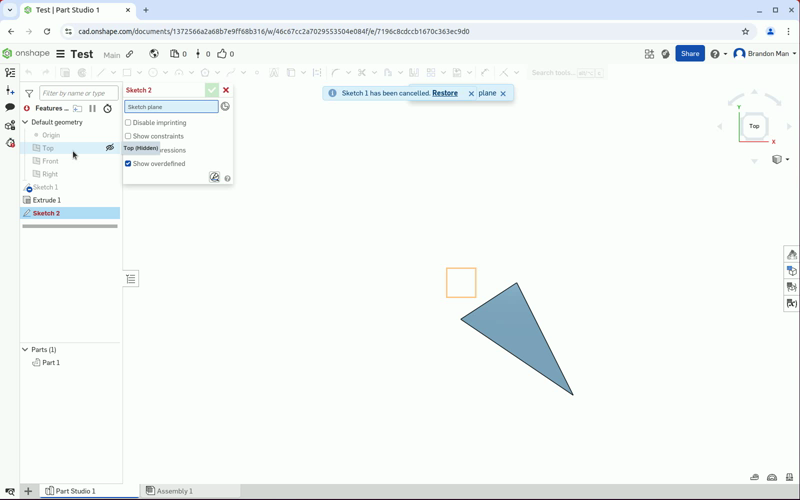
click(73, 150)
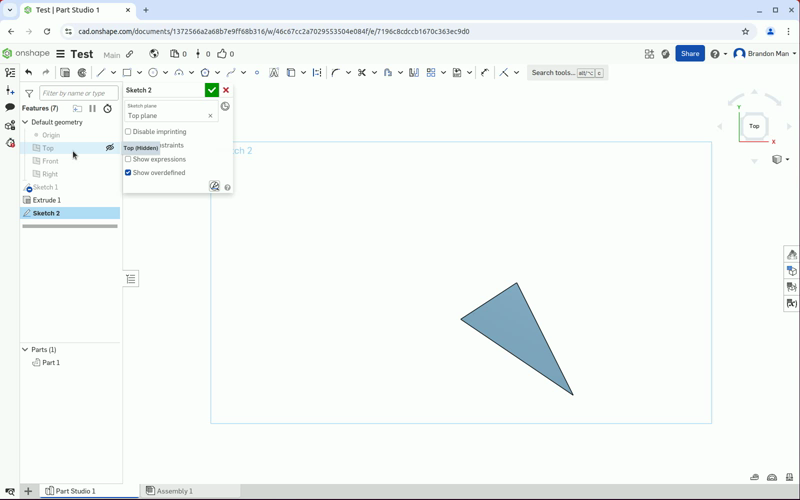
mouse_move(73, 352)
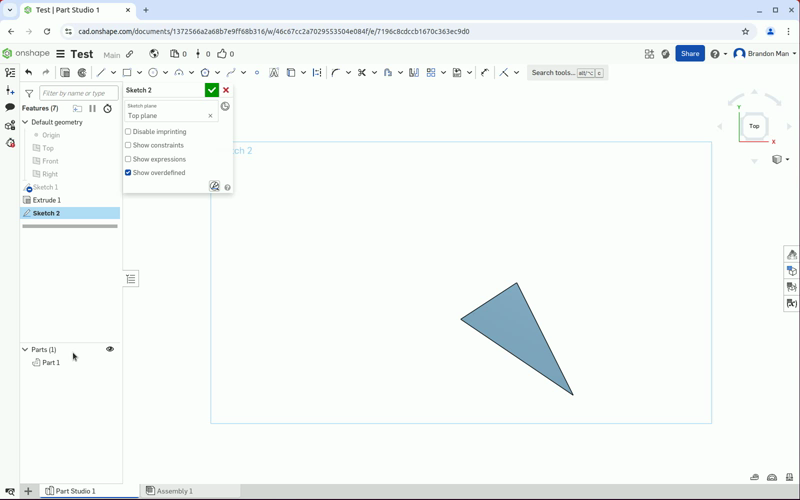
key(y)
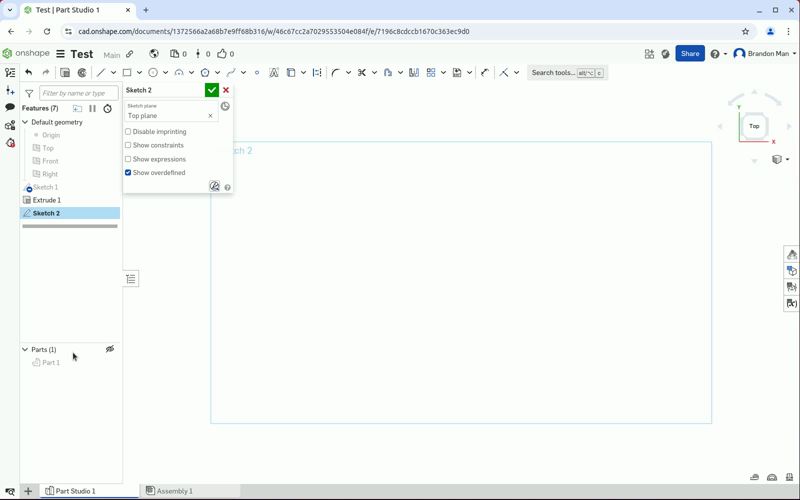
key(l)
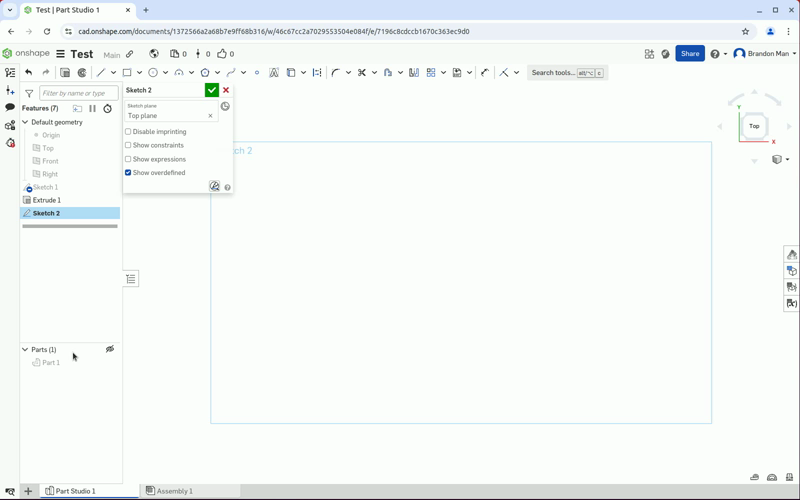
key_down(shift)
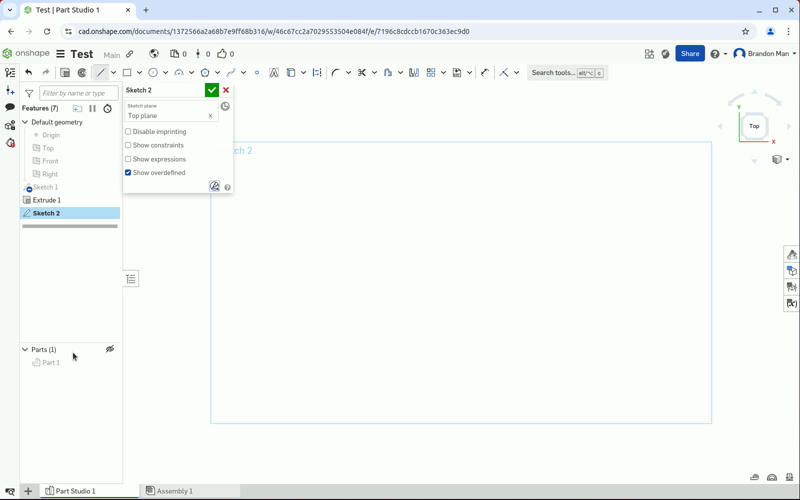
mouse_move(348, 395)
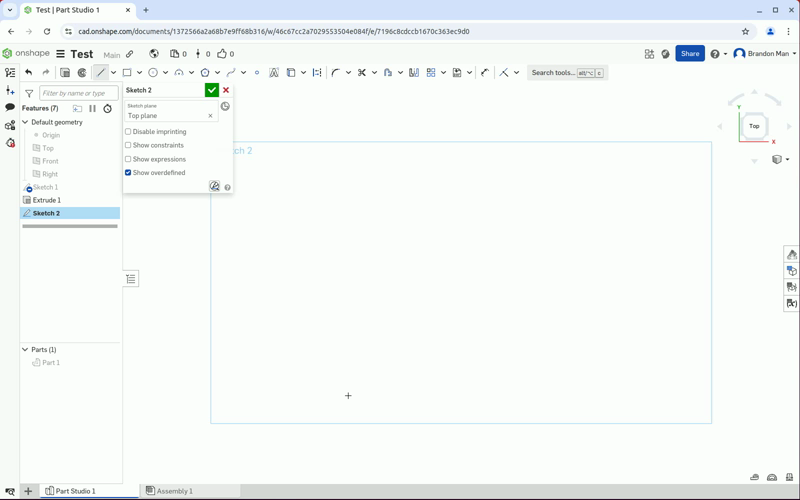
click(348, 395)
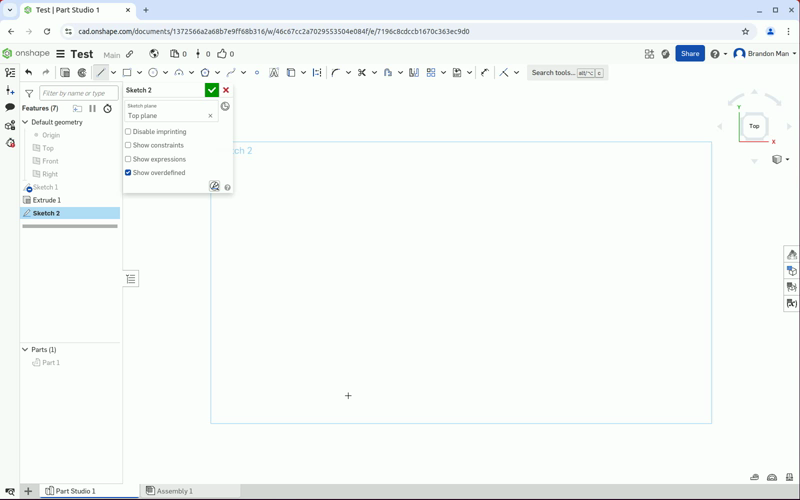
key_up(shift)
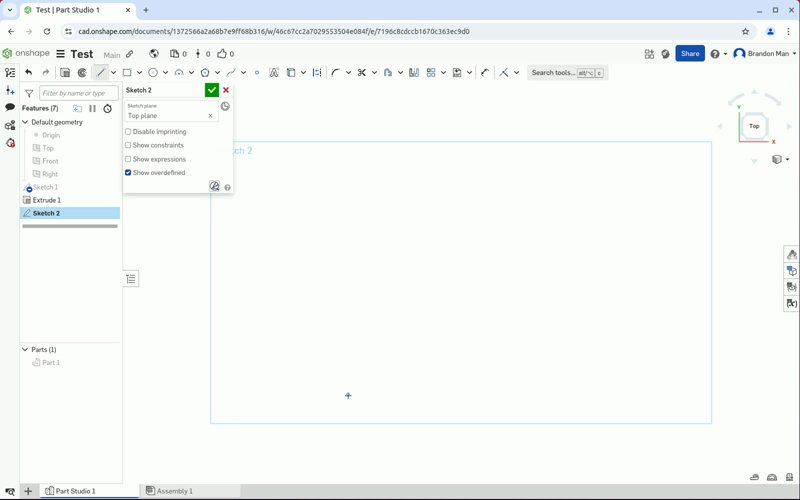
key_down(shift)
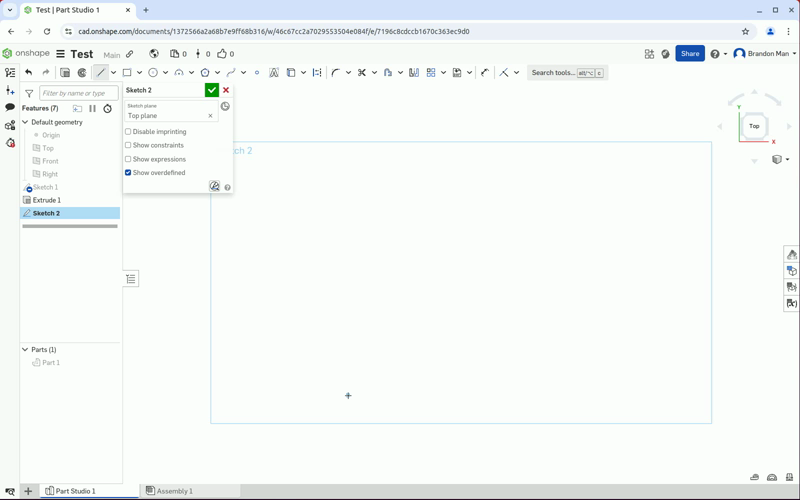
mouse_move(460, 319)
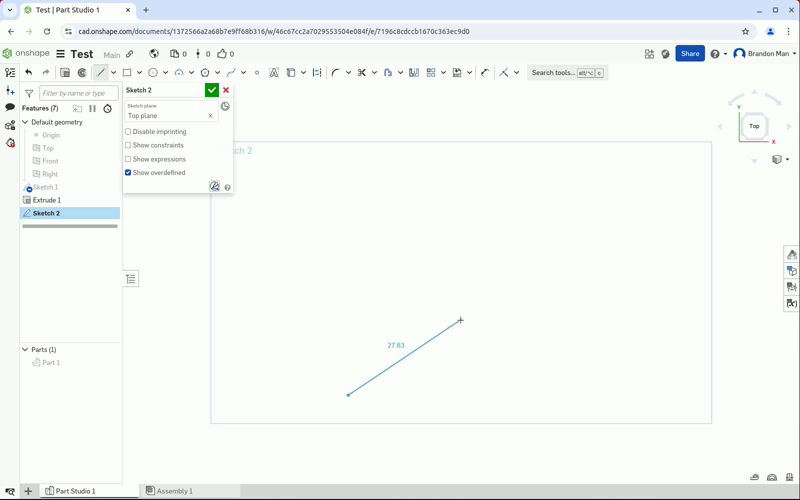
click(460, 319)
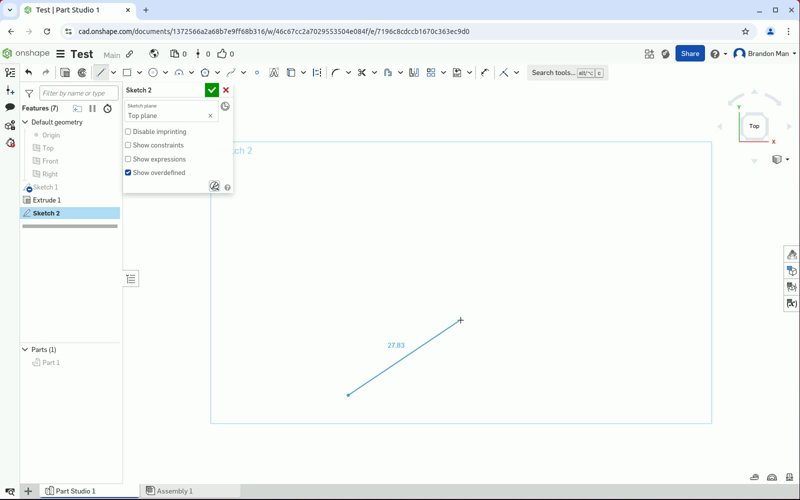
key_up(shift)
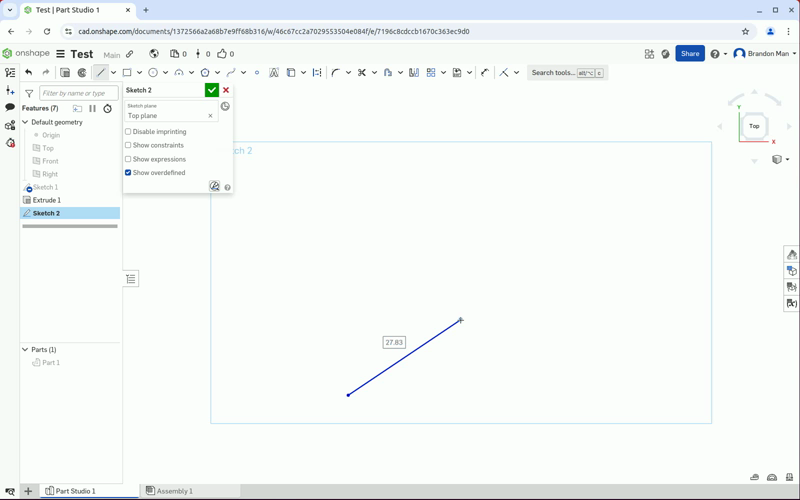
key_down(shift)
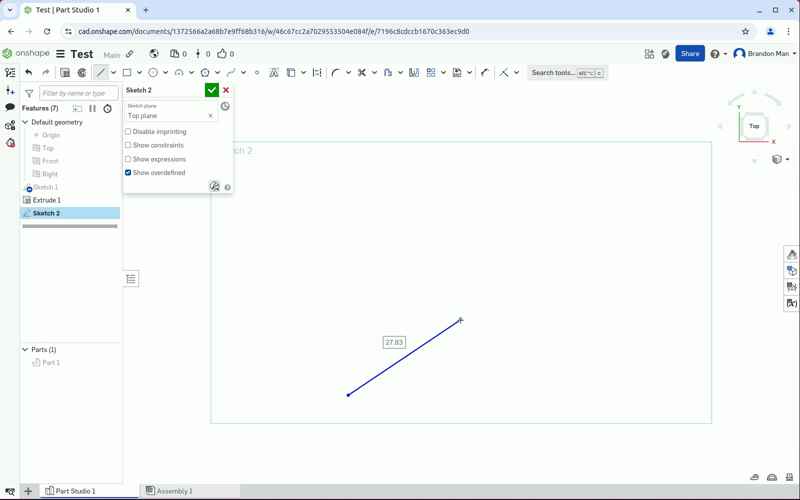
mouse_move(404, 282)
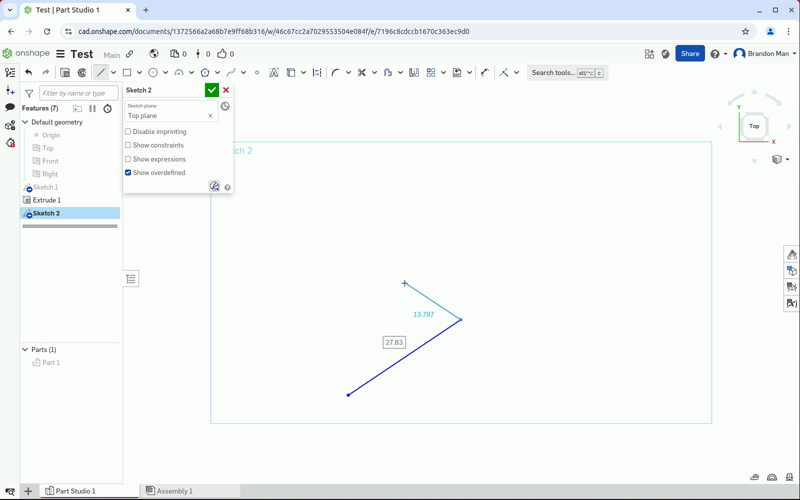
click(404, 282)
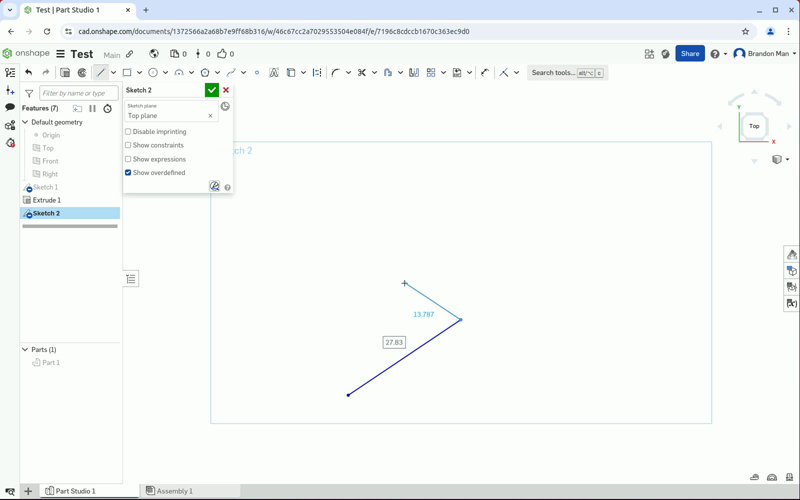
key_up(shift)
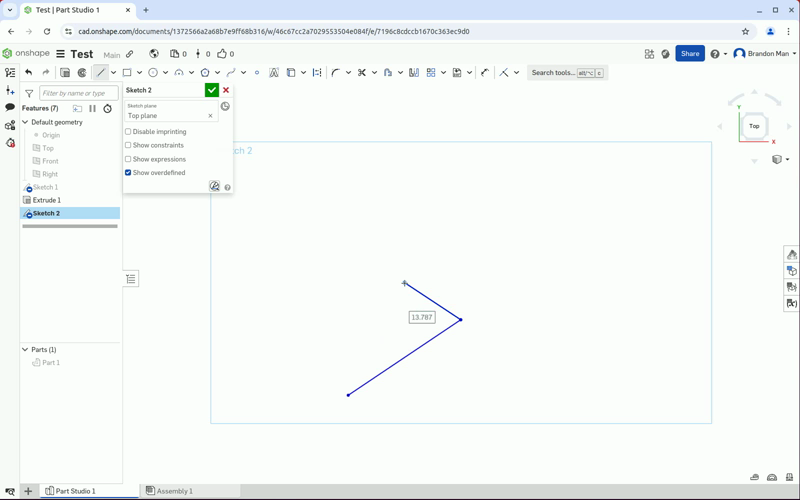
key_down(shift)
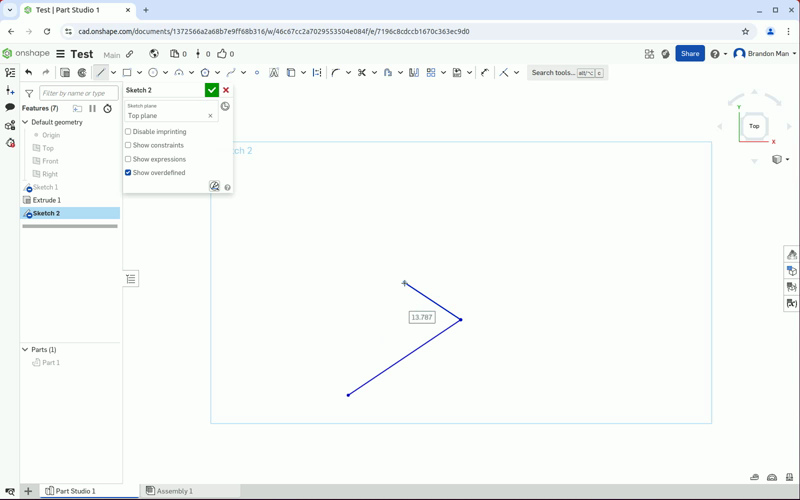
mouse_move(348, 395)
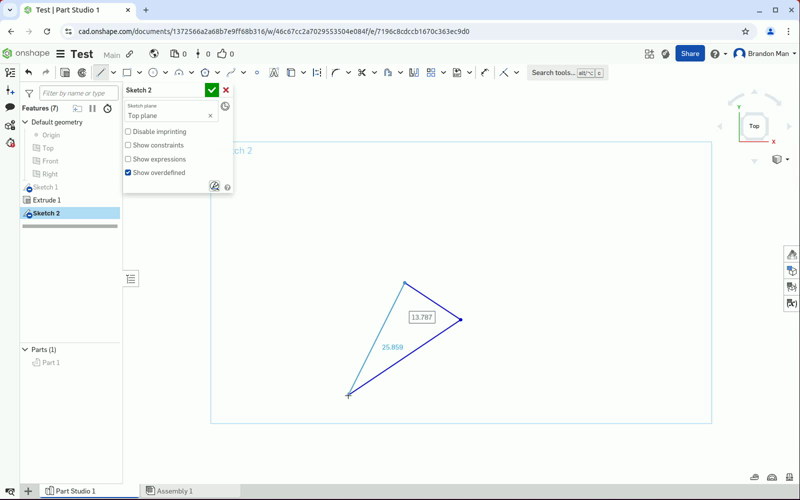
key_up(shift)
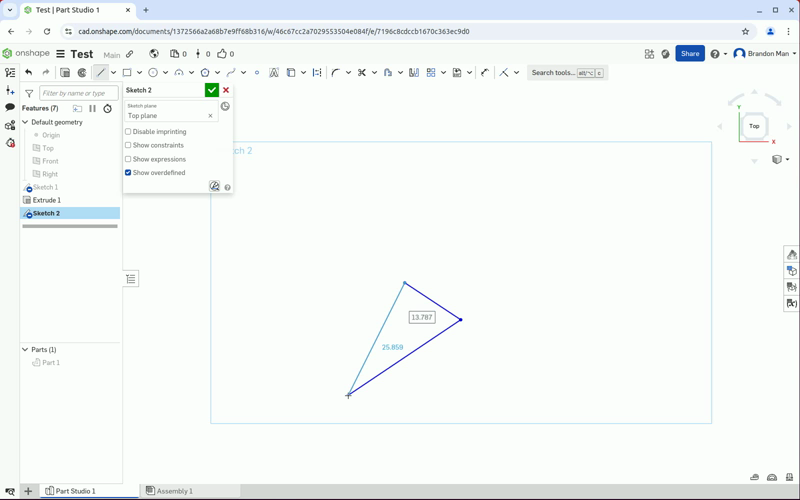
click(348, 395)
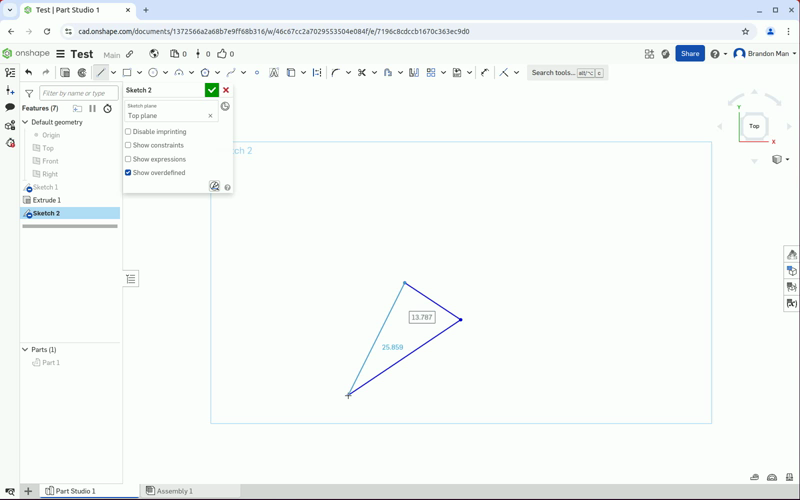
key(esc)
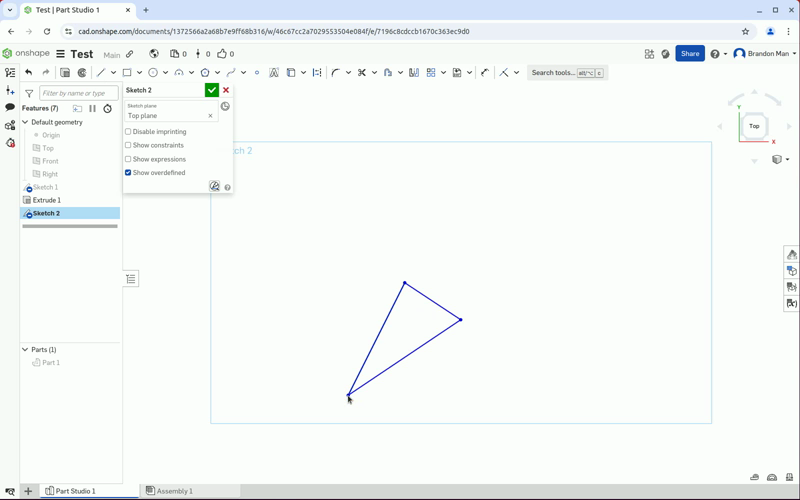
mouse_move(401, 318)
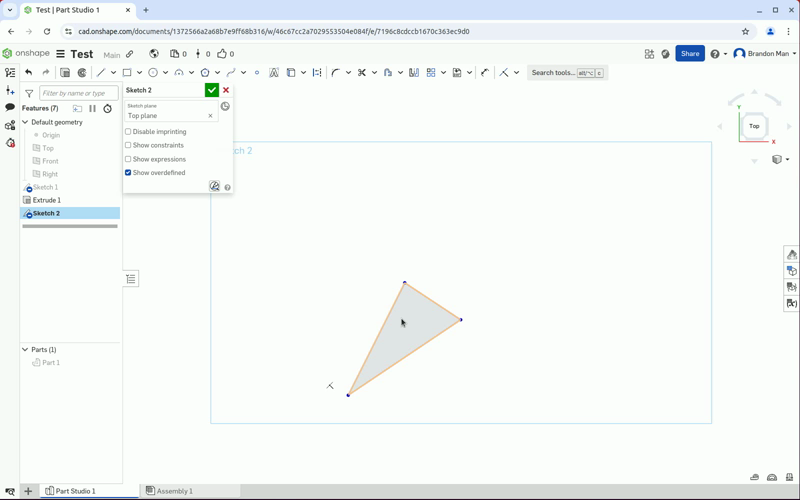
click(401, 318)
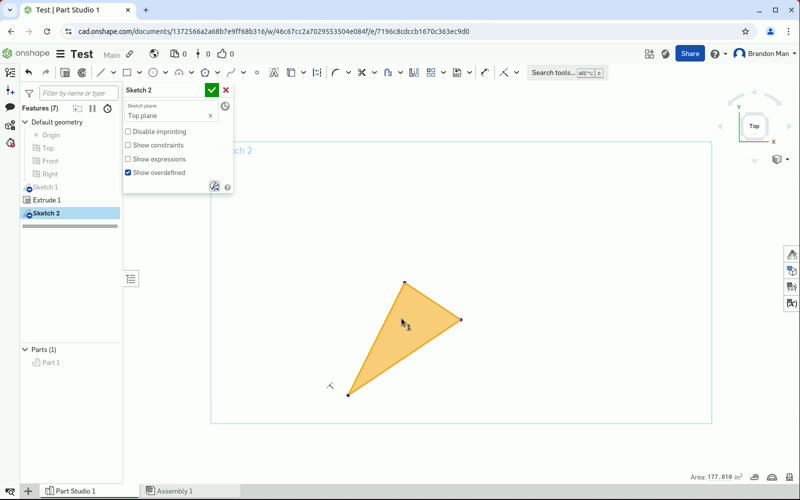
mouse_move(73, 352)
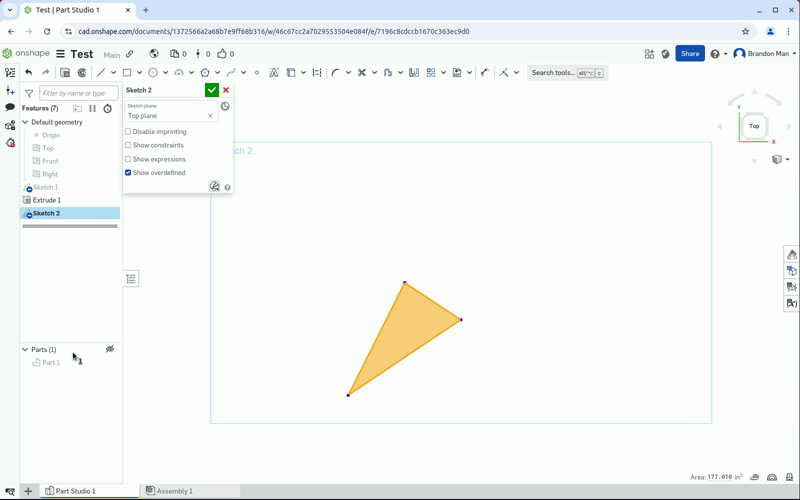
key(shift+y)
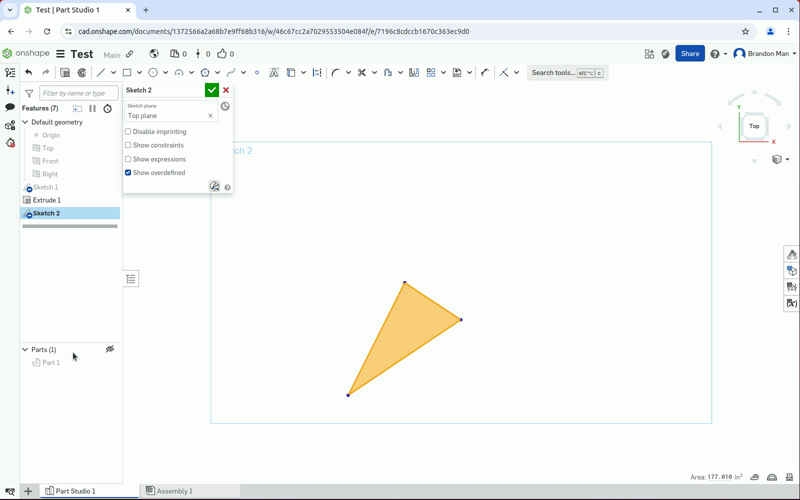
key(shift+e)
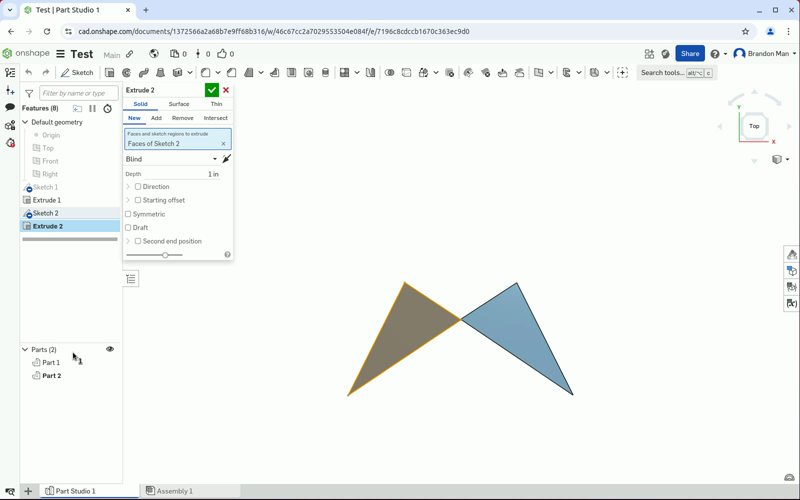
mouse_move(143, 106)
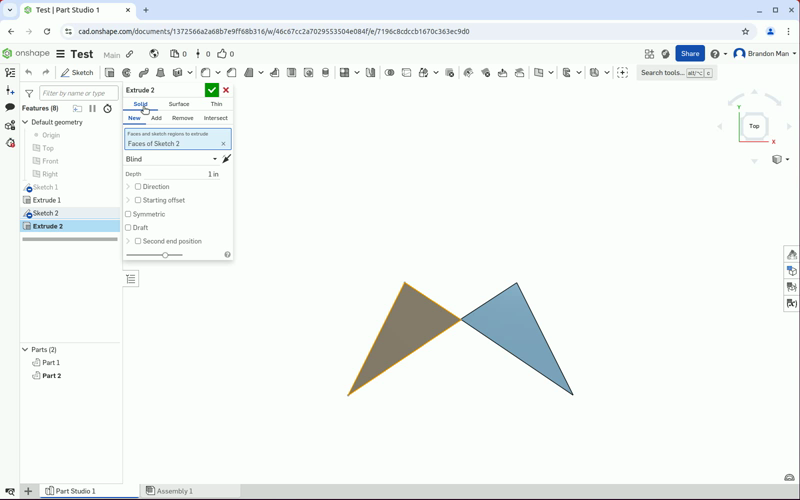
click(143, 106)
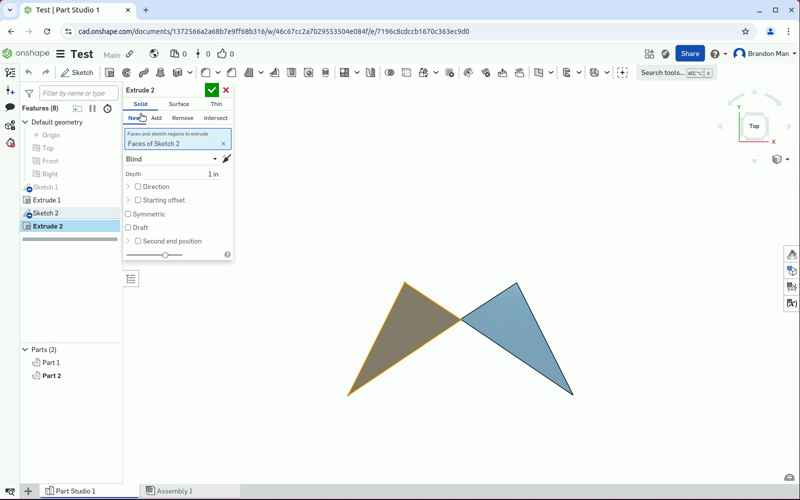
mouse_move(137, 120)
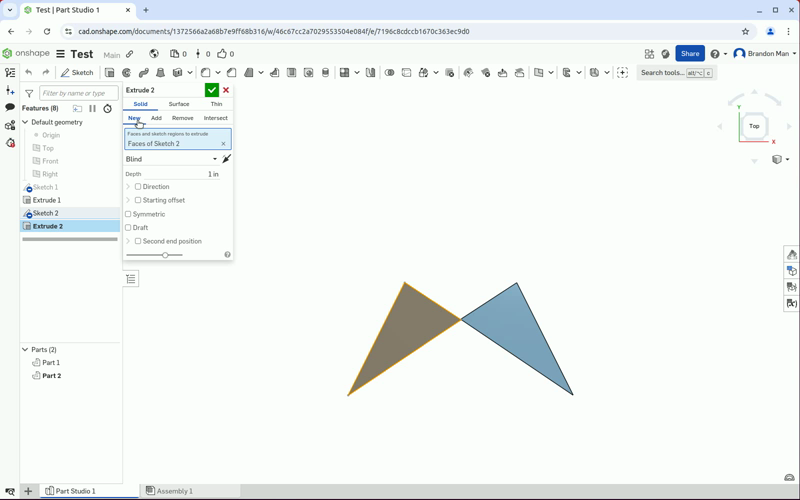
click(137, 120)
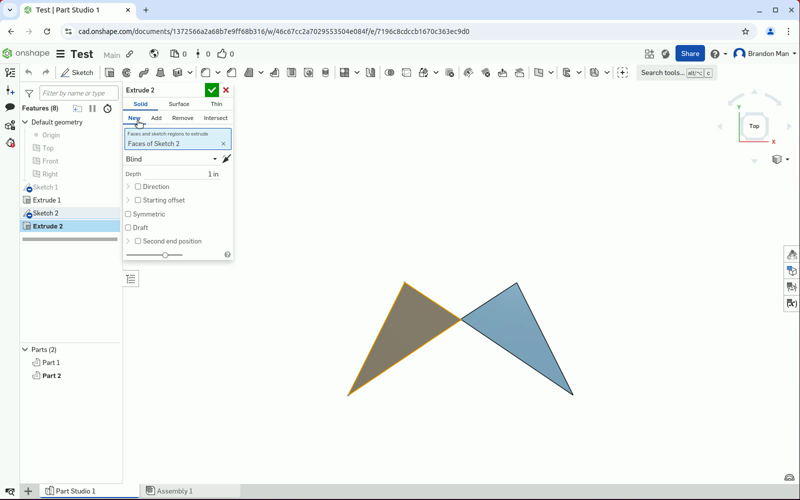
key(tab, 4)
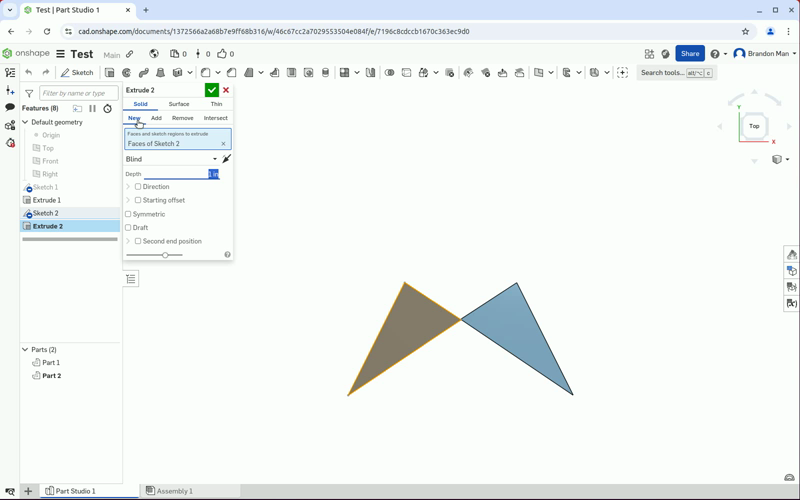
text(3.129)
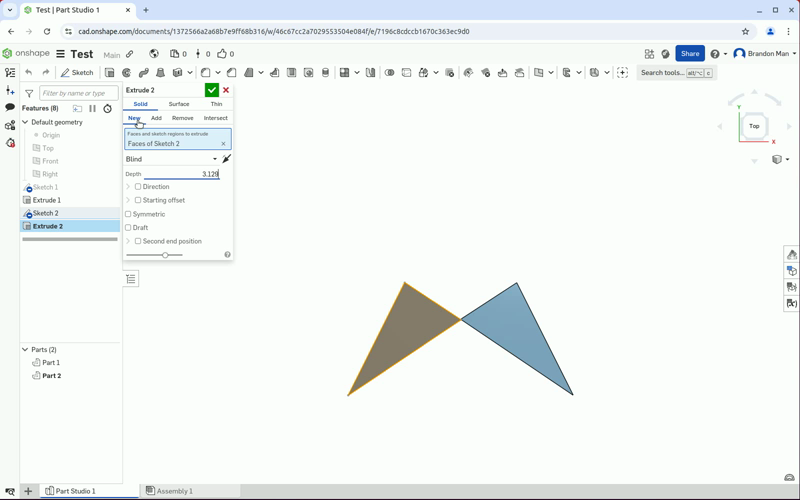
key(enter)
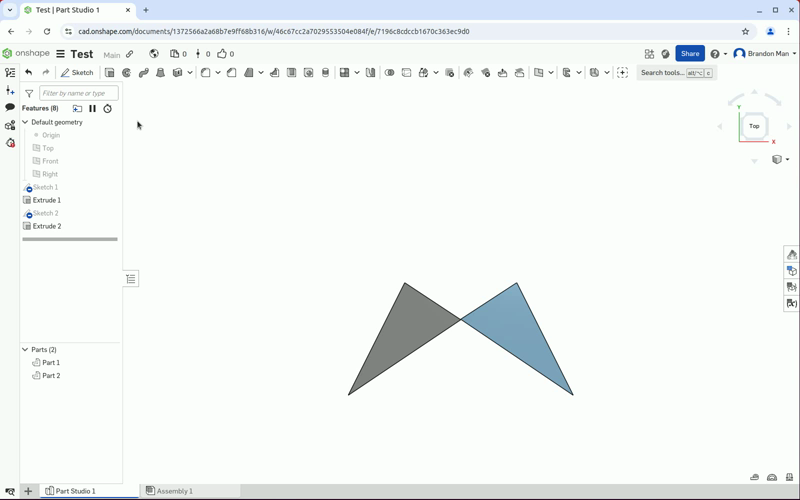
key(shift+h)
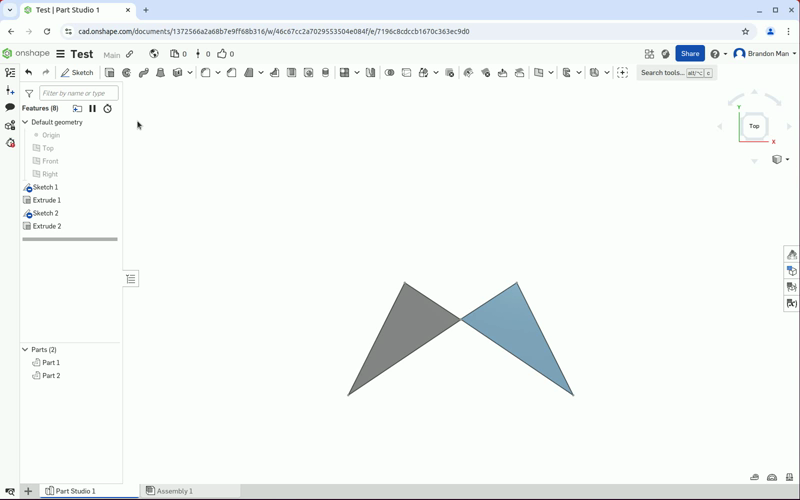
key(shift+h)
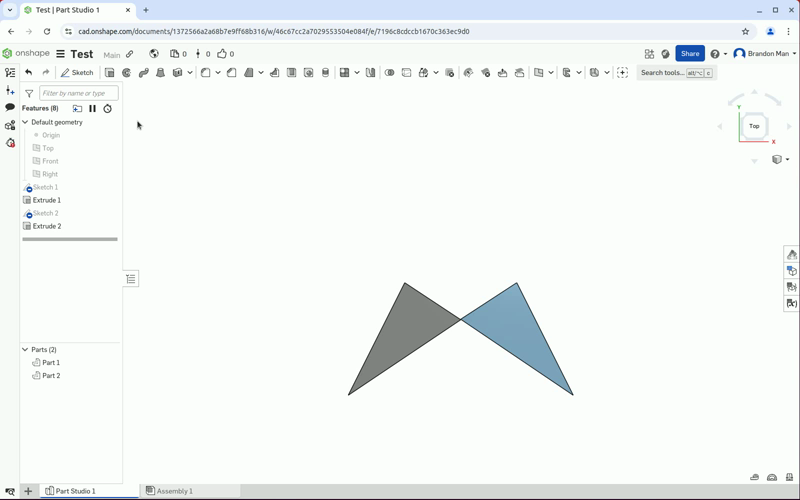
mouse_move(73, 189)
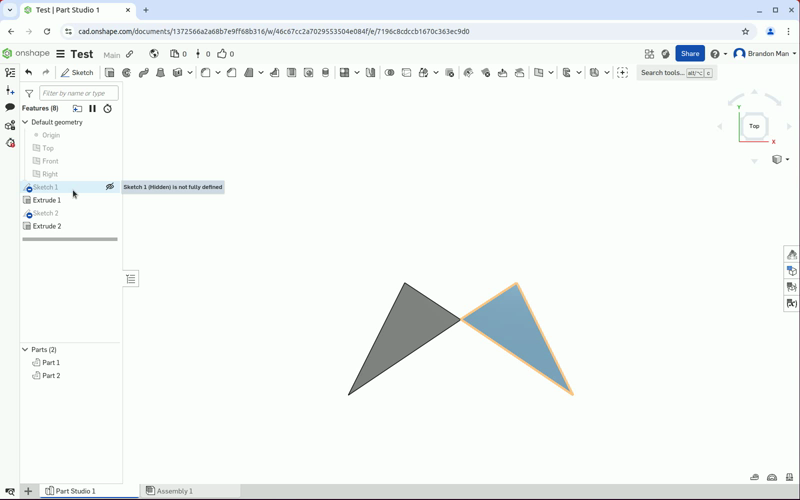
click(73, 189)
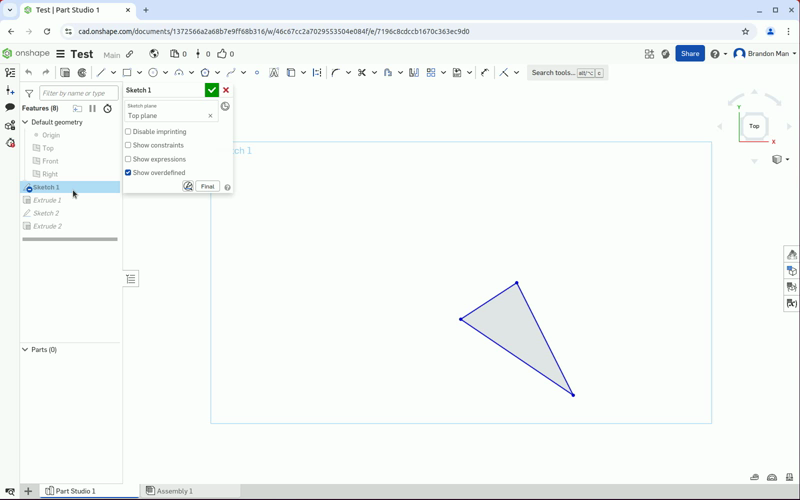
mouse_move(229, 92)
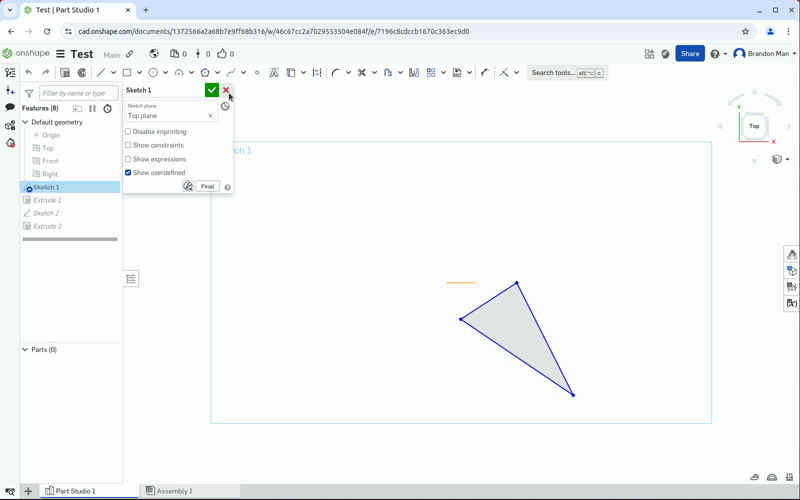
click(229, 92)
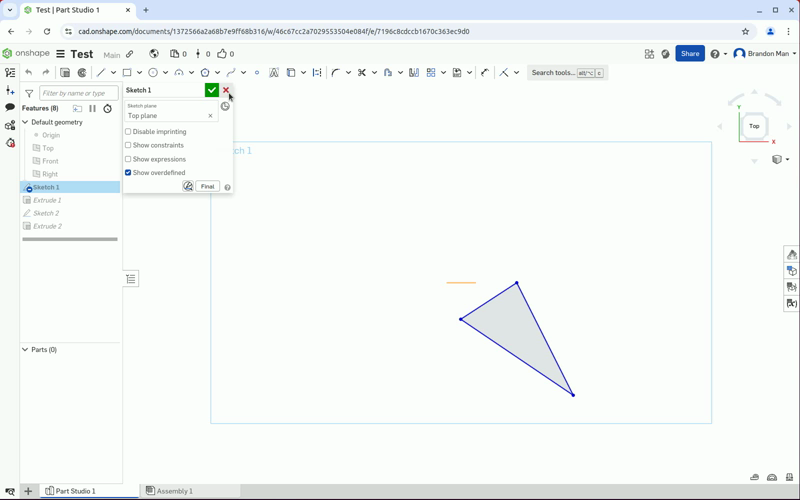
key(shift+s)
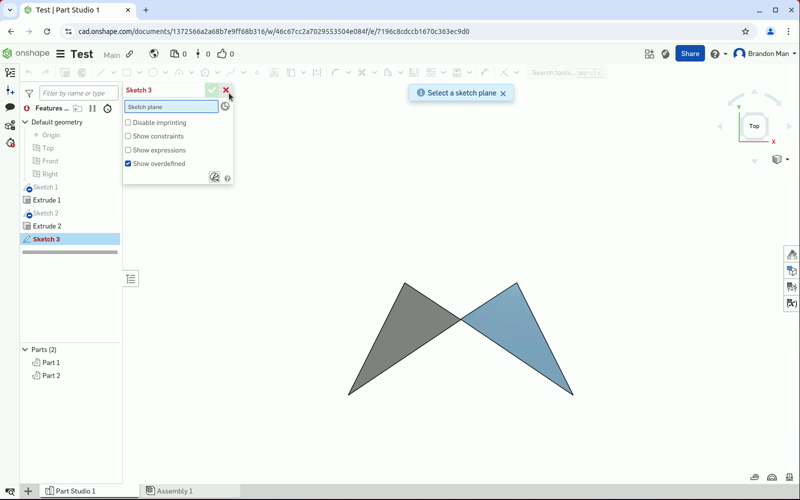
mouse_move(73, 150)
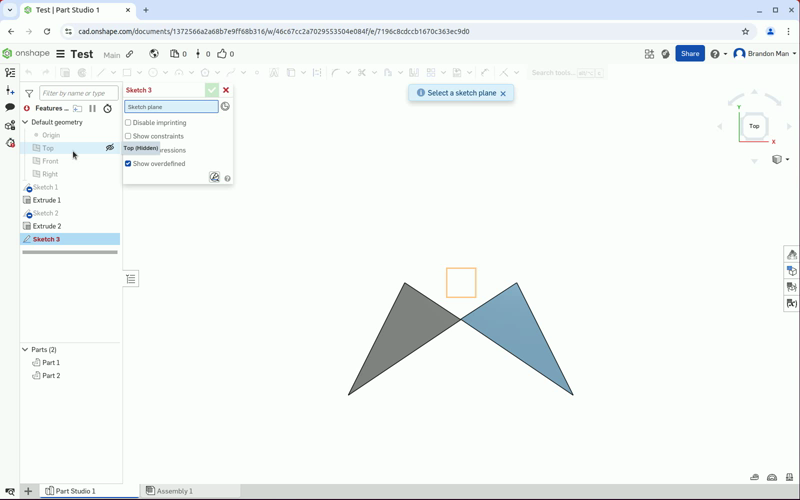
click(73, 150)
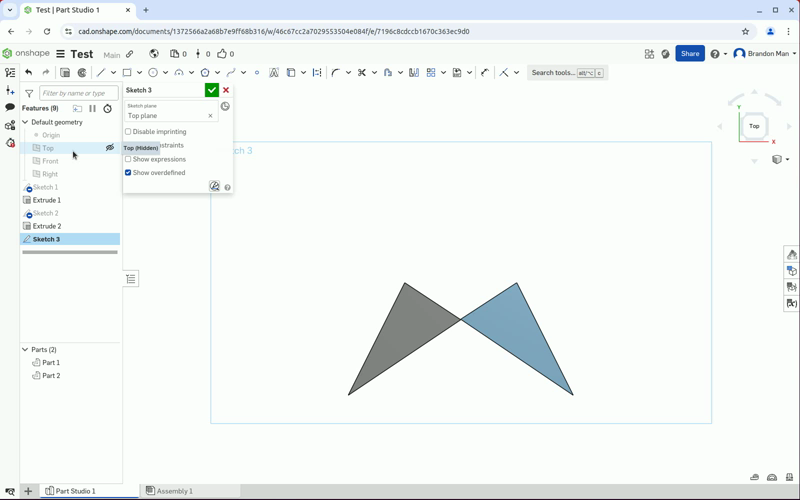
mouse_move(73, 352)
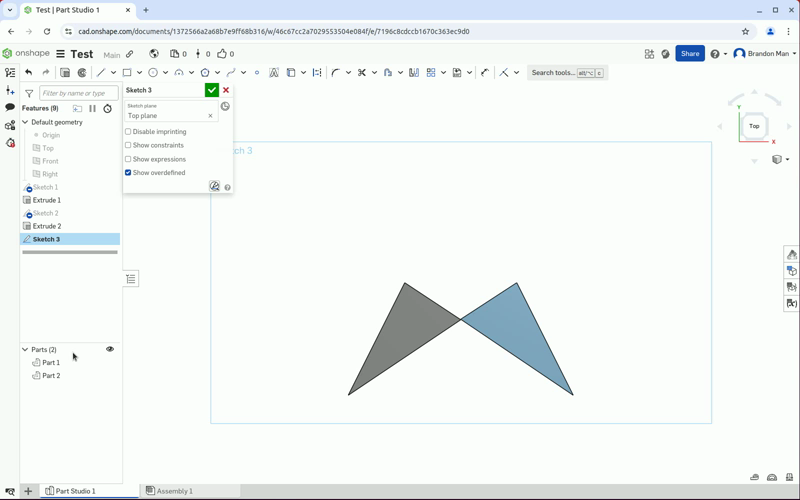
key(y)
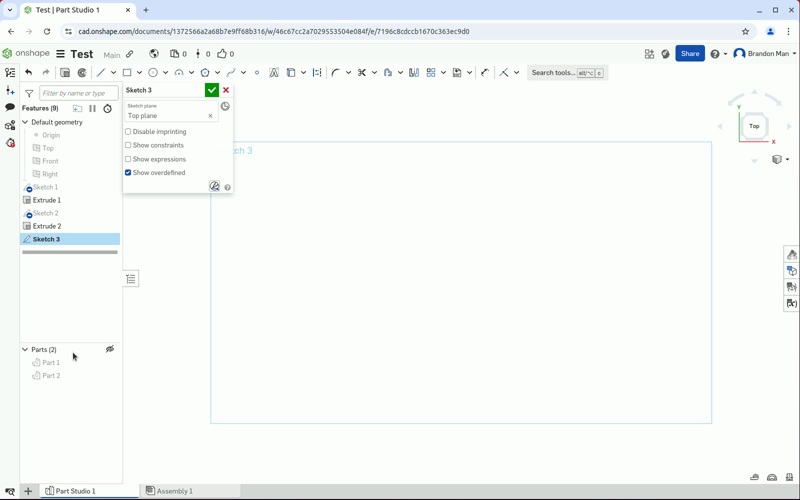
key(l)
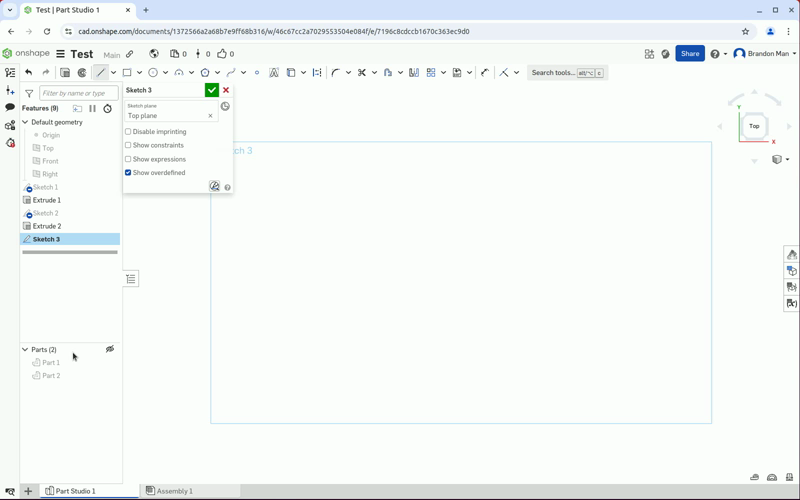
key_down(shift)
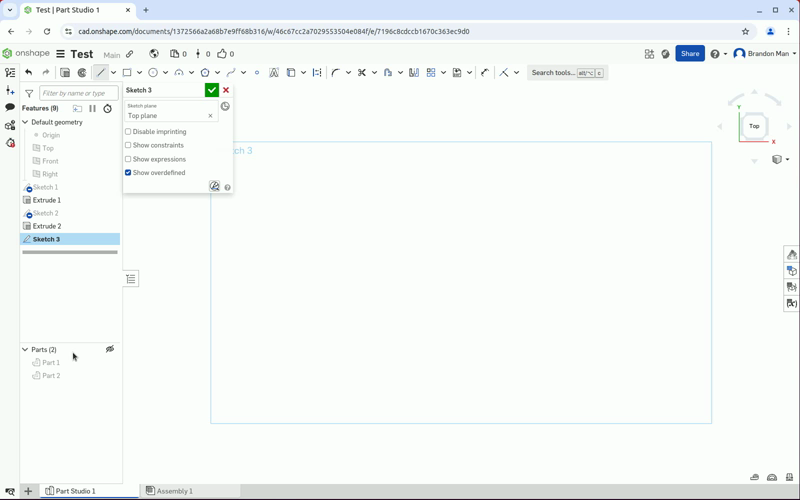
mouse_move(350, 245)
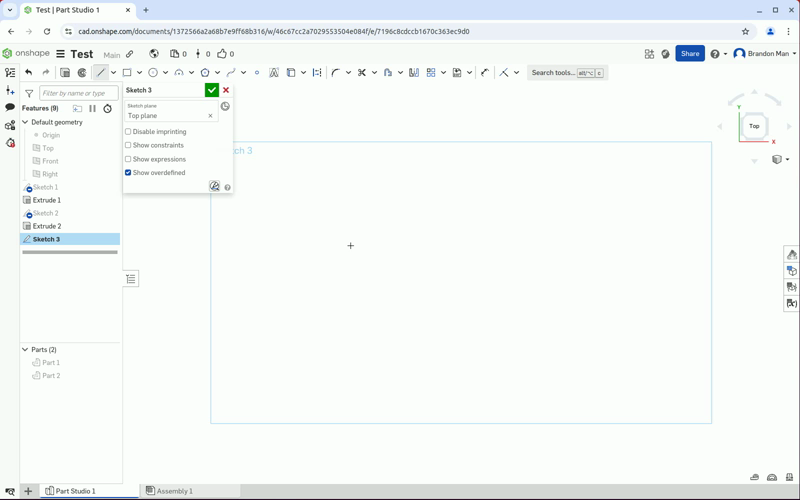
click(350, 245)
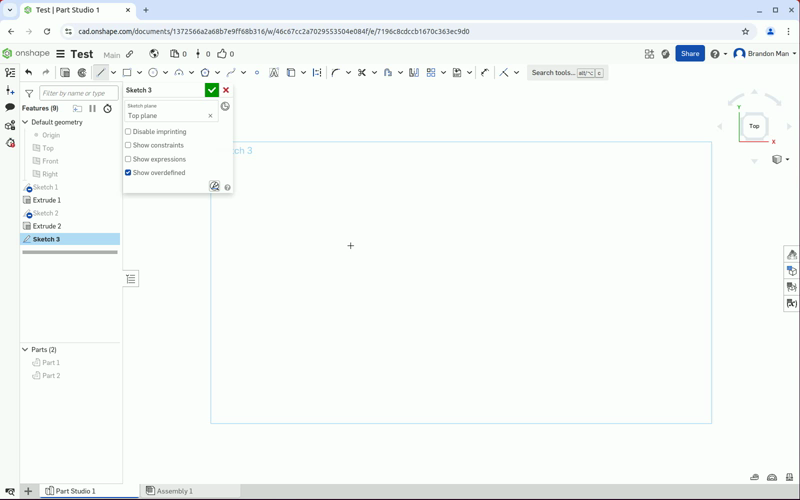
key_up(shift)
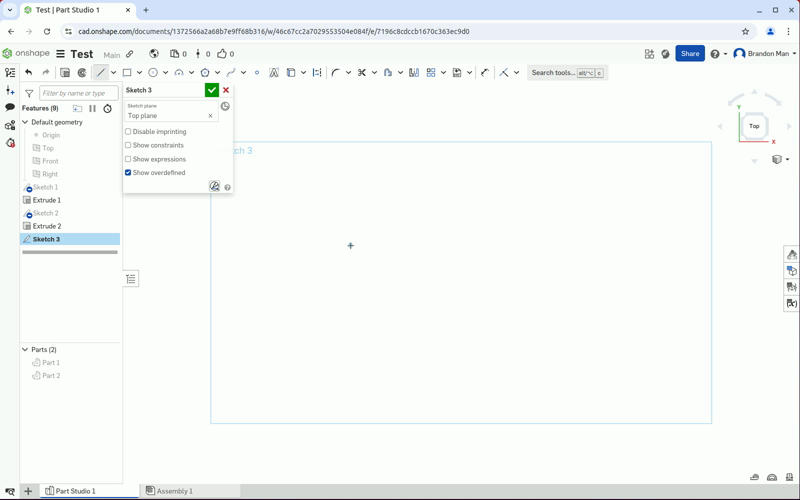
key_down(shift)
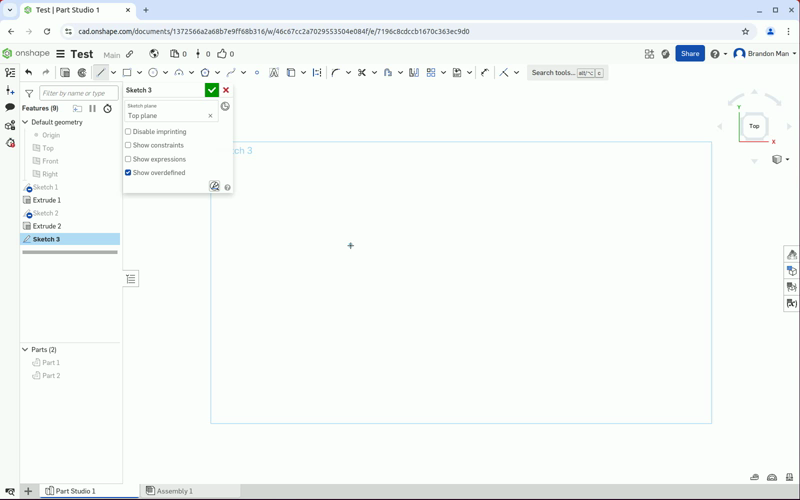
mouse_move(406, 282)
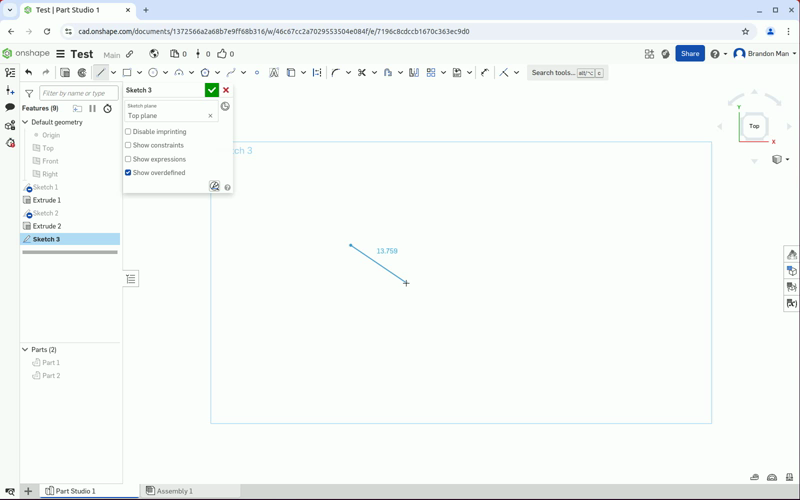
click(406, 282)
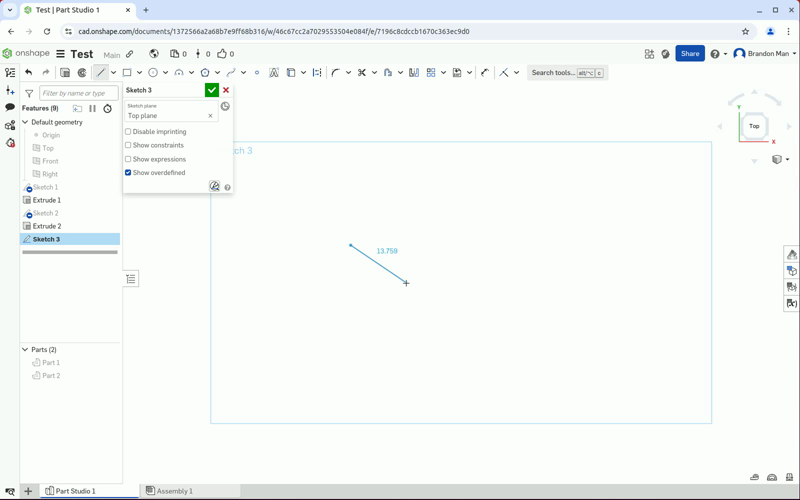
key_up(shift)
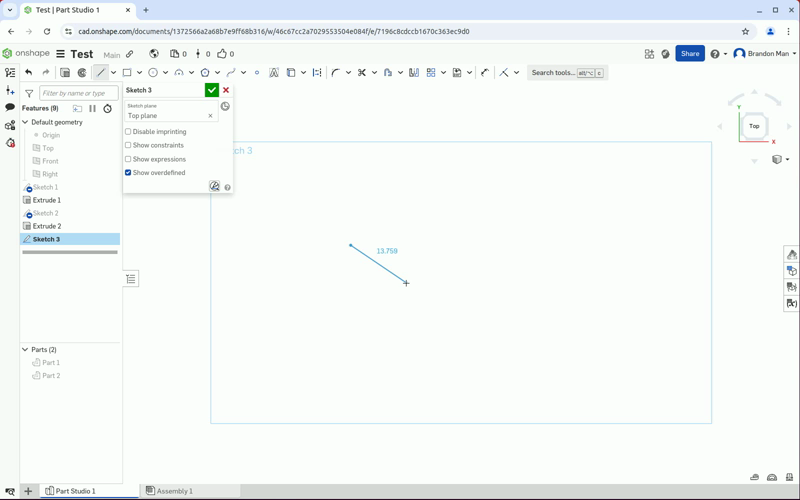
key_down(shift)
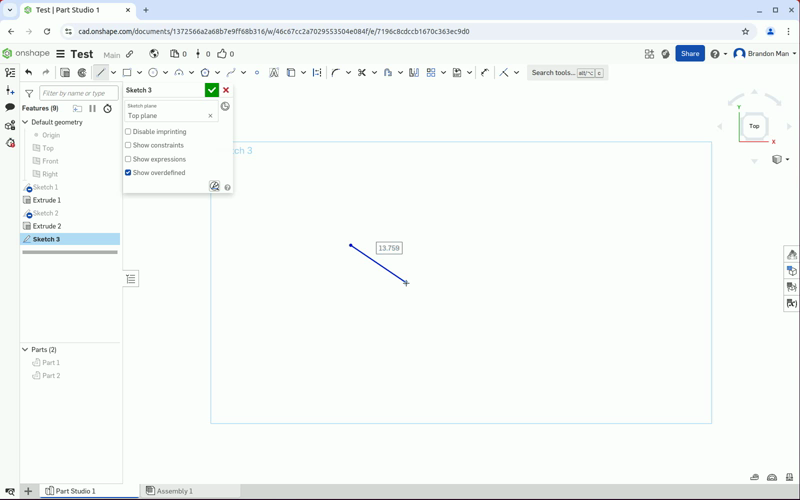
mouse_move(436, 282)
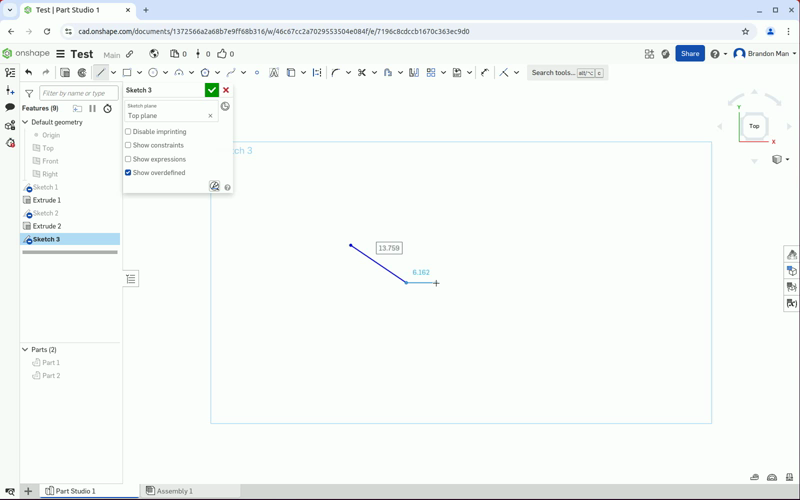
mouse_move(424, 245)
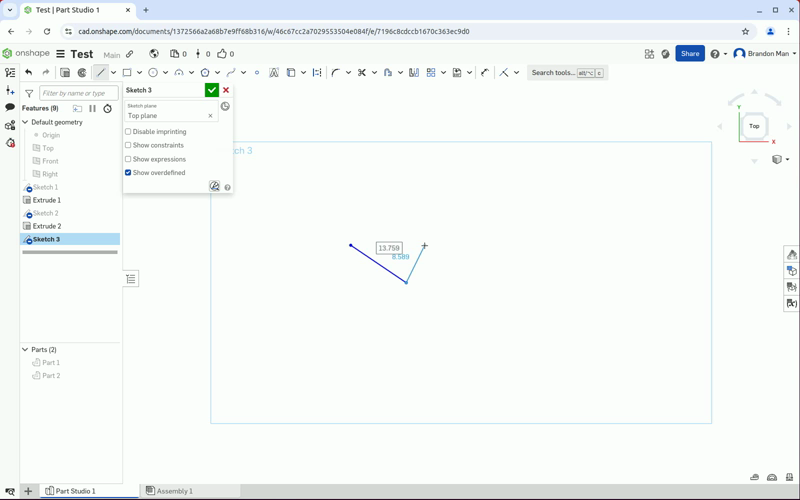
click(424, 245)
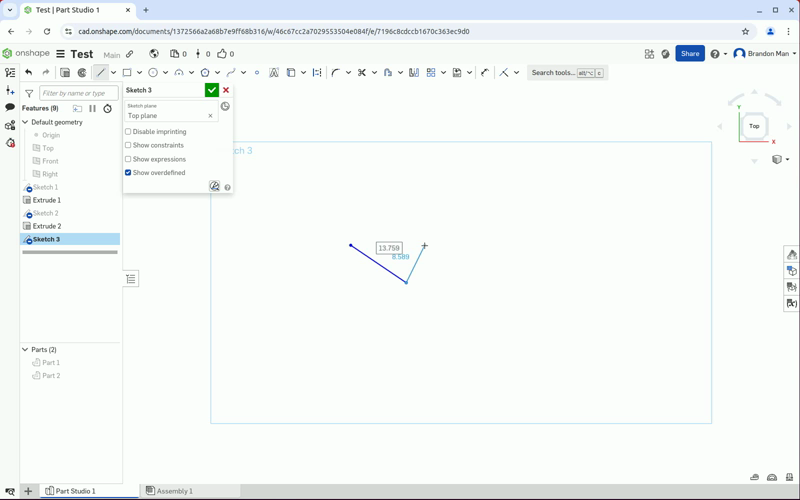
key_up(shift)
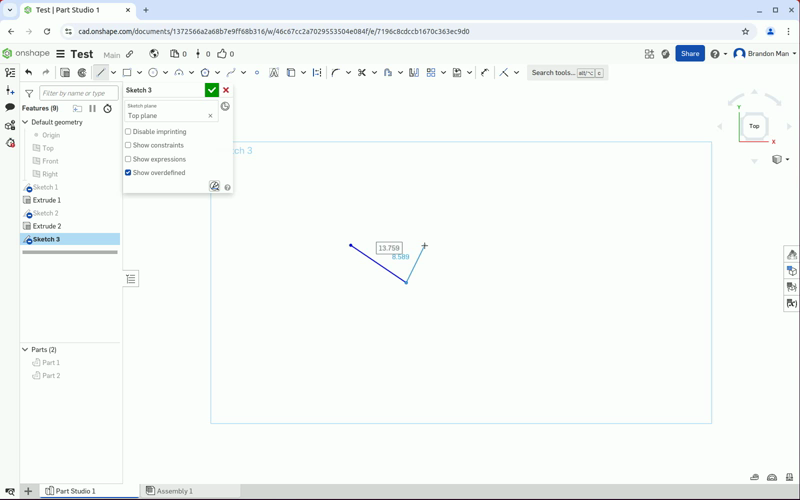
key_down(shift)
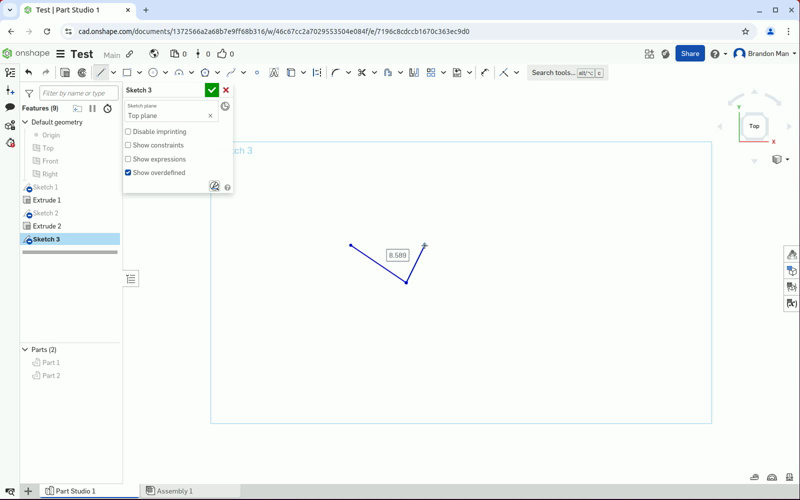
mouse_move(350, 245)
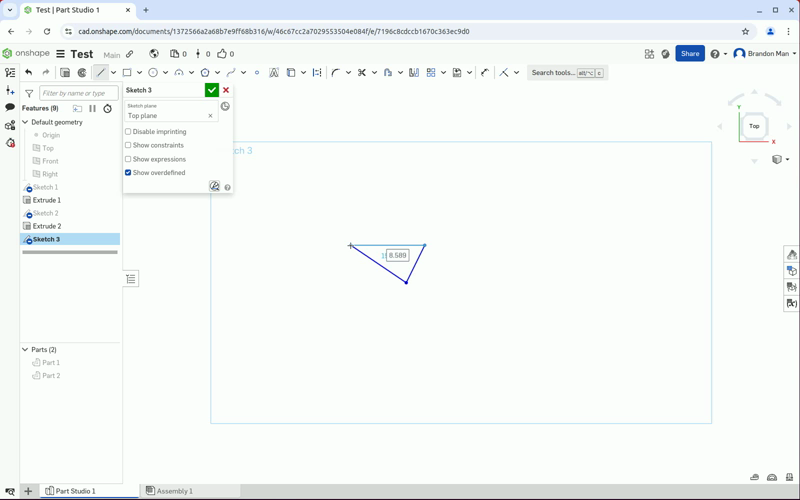
key_up(shift)
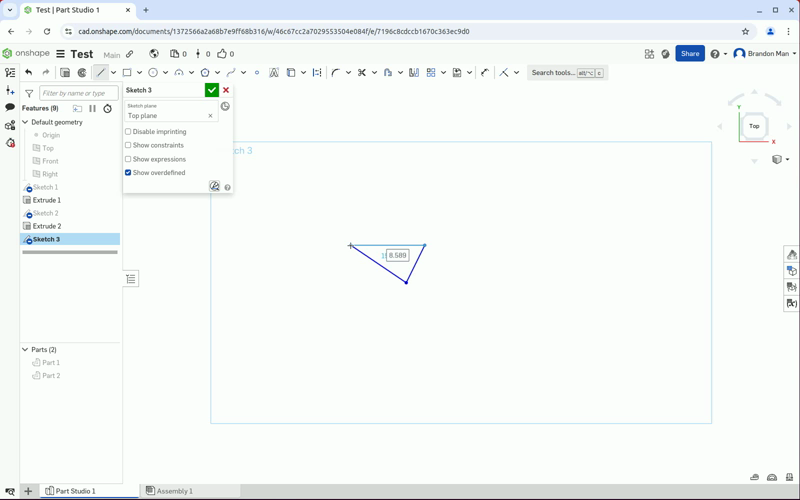
click(350, 245)
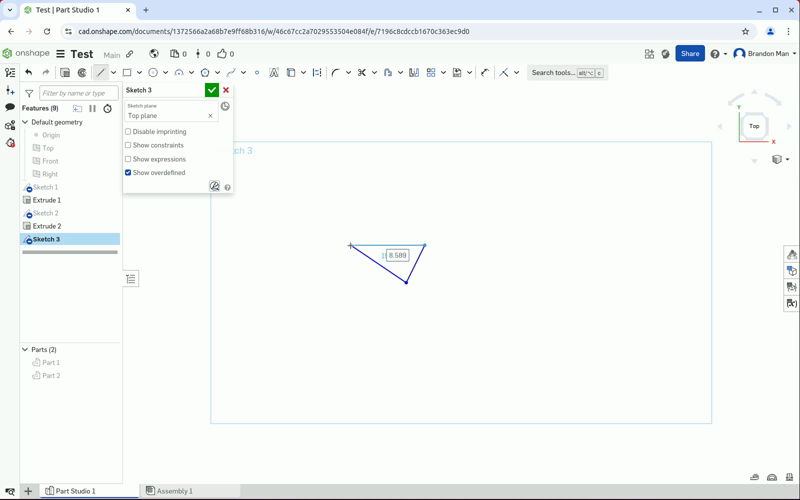
key(esc)
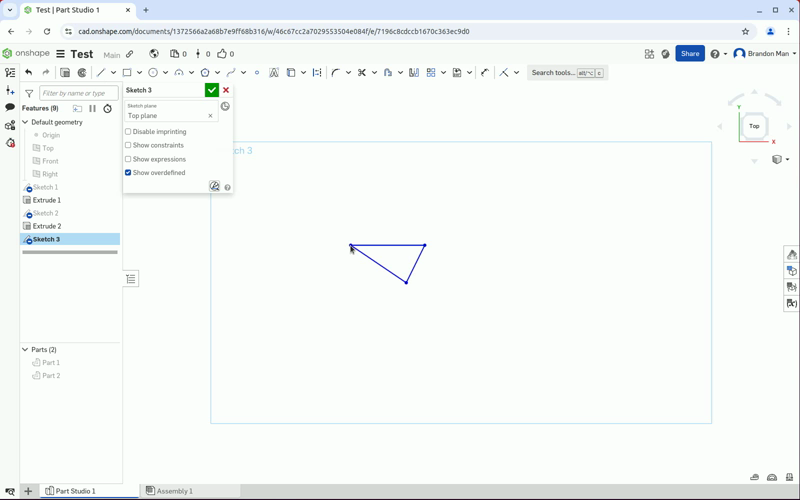
mouse_move(385, 256)
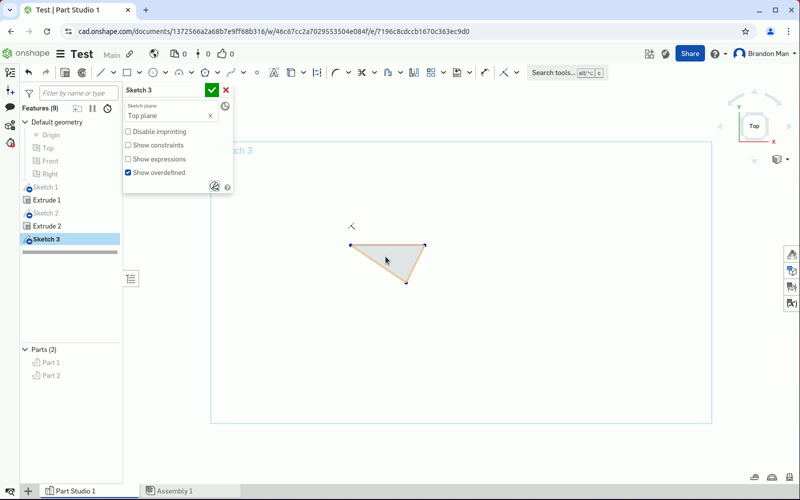
scroll(6)
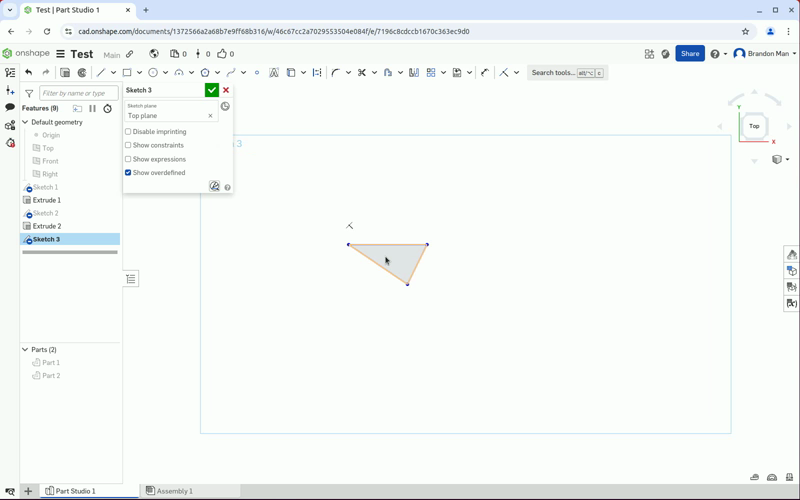
scroll(6)
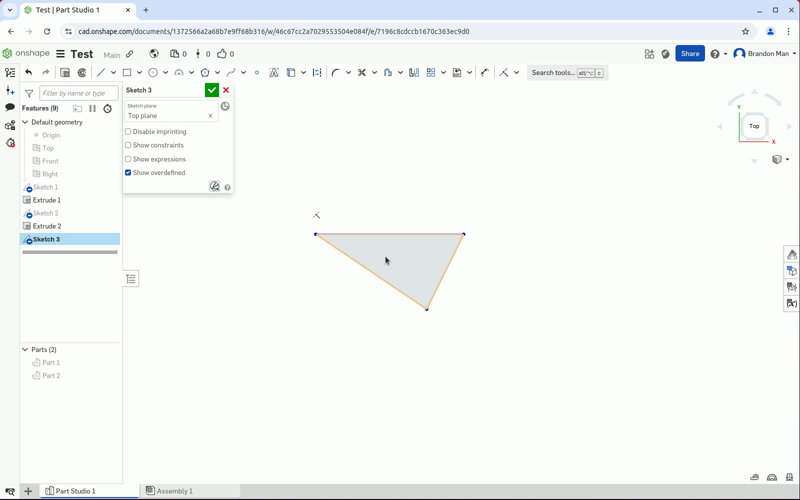
scroll(6)
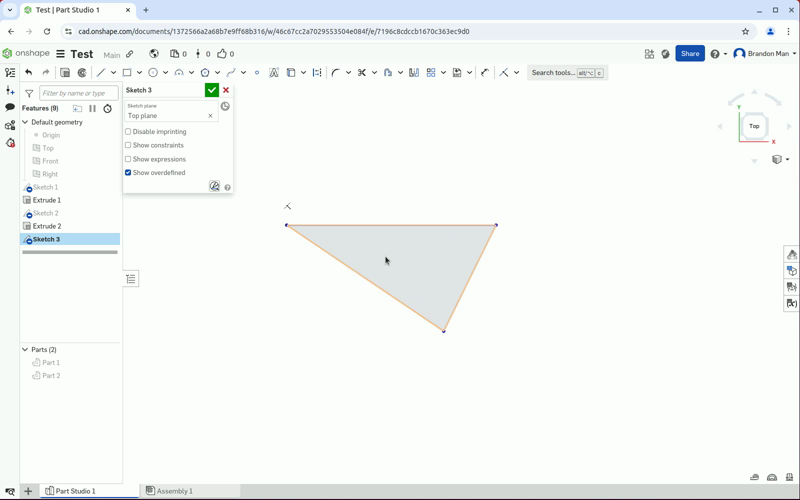
scroll(6)
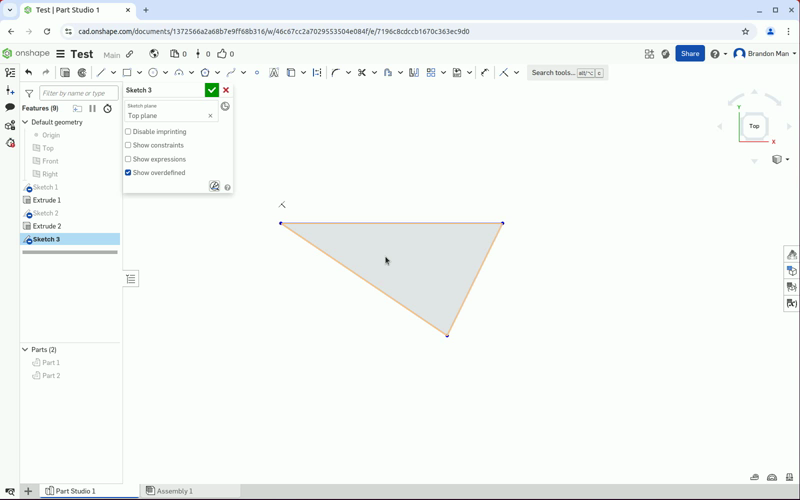
scroll(6)
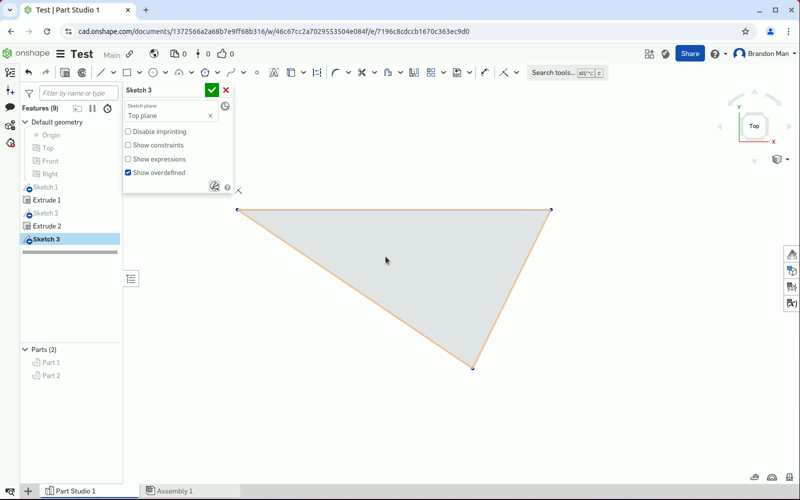
scroll(6)
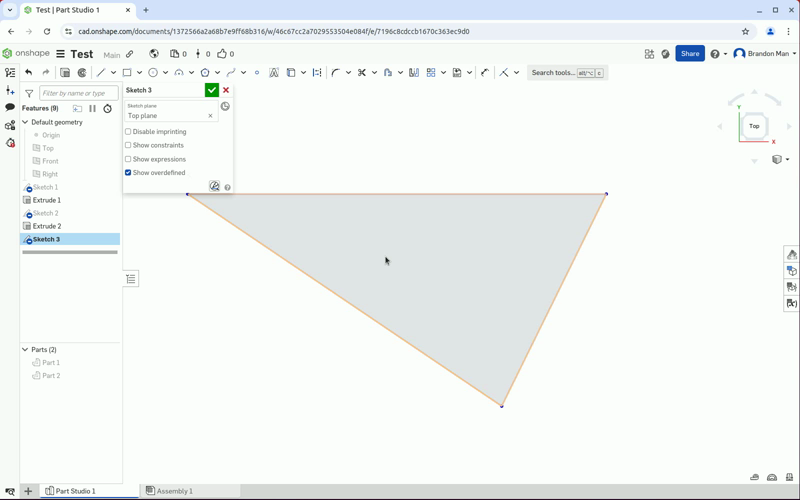
scroll(6)
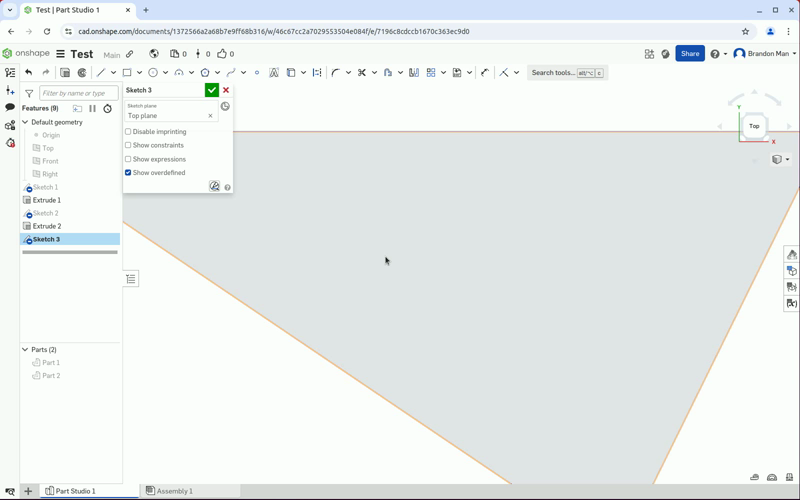
click(385, 256)
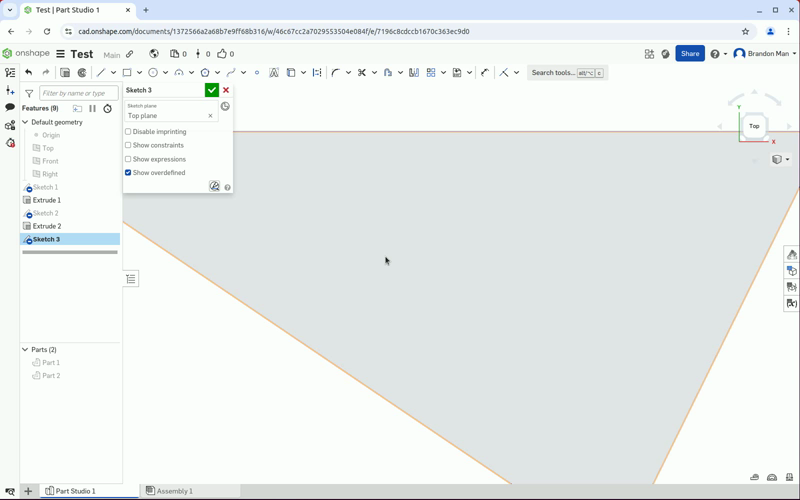
scroll(-6)
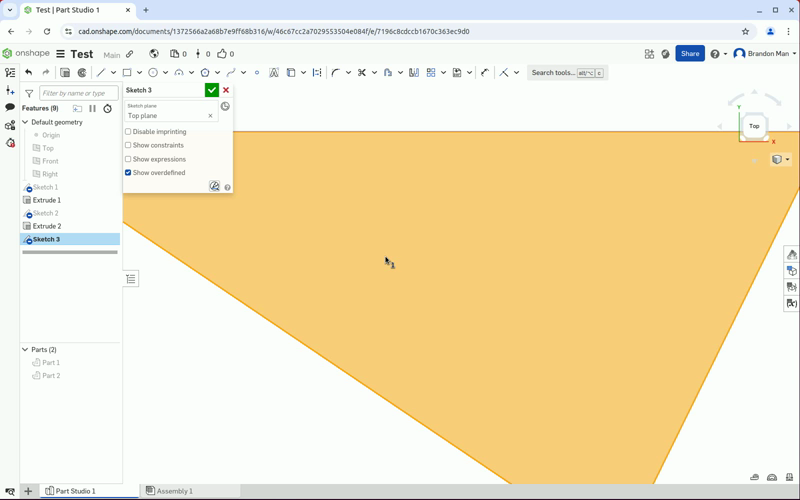
scroll(-6)
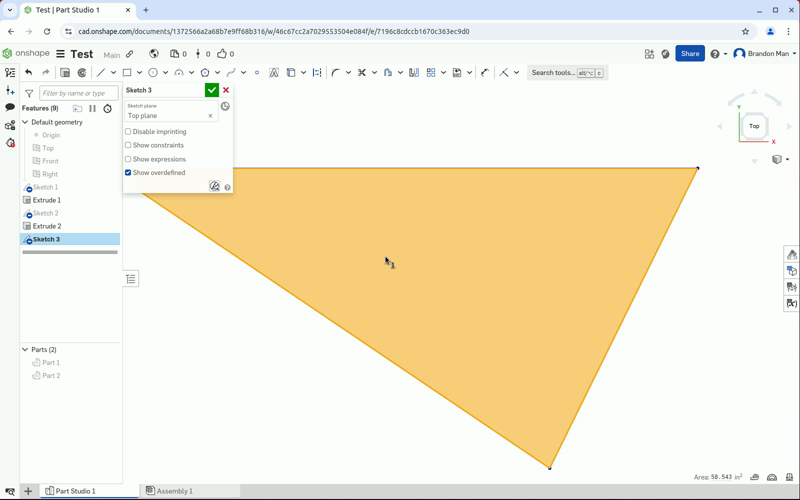
scroll(-6)
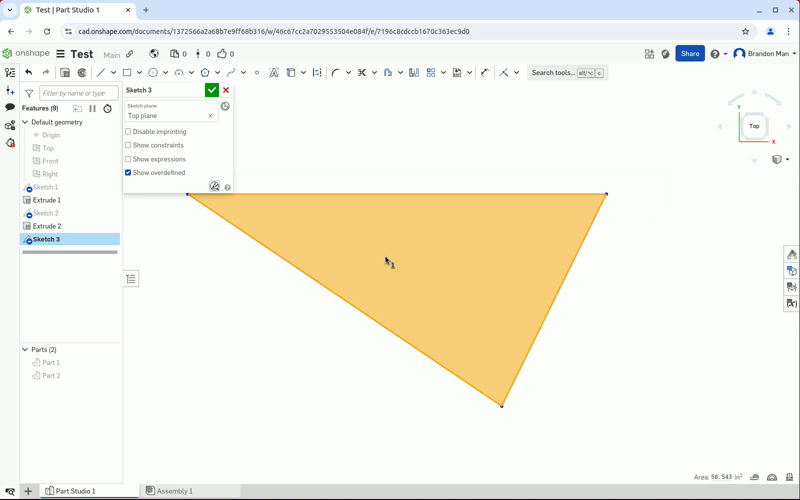
scroll(-6)
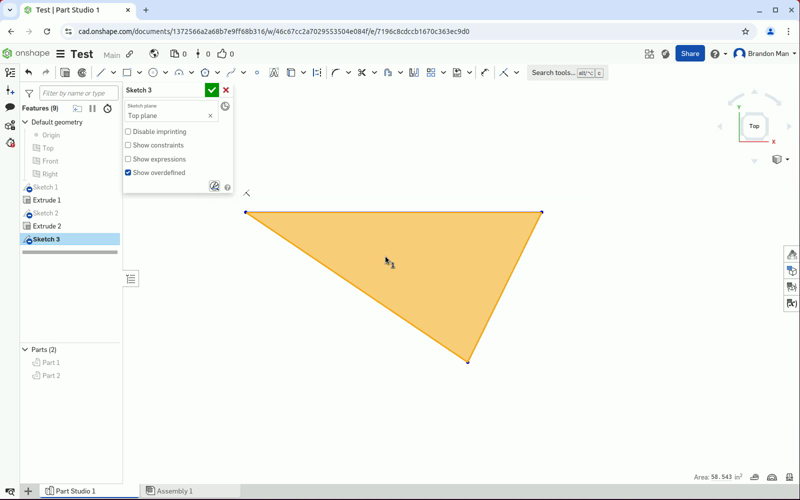
scroll(-6)
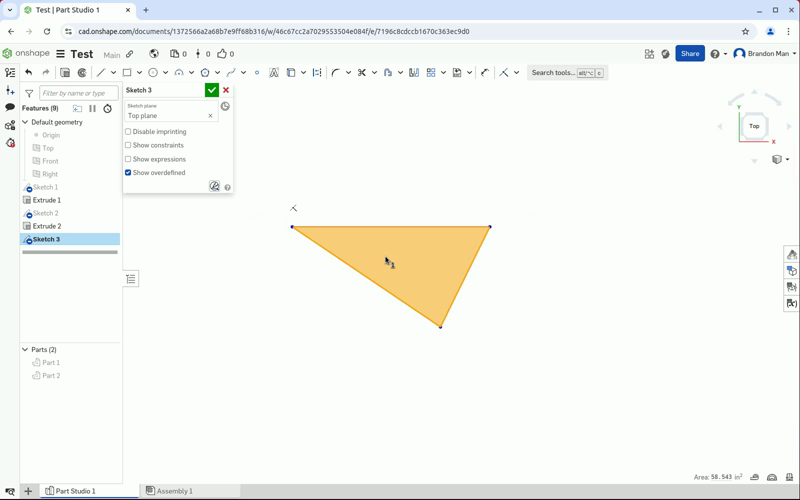
scroll(-6)
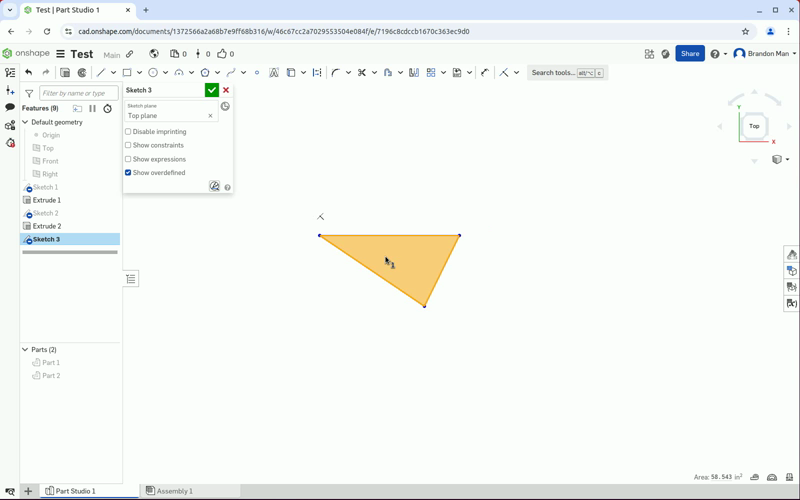
scroll(-6)
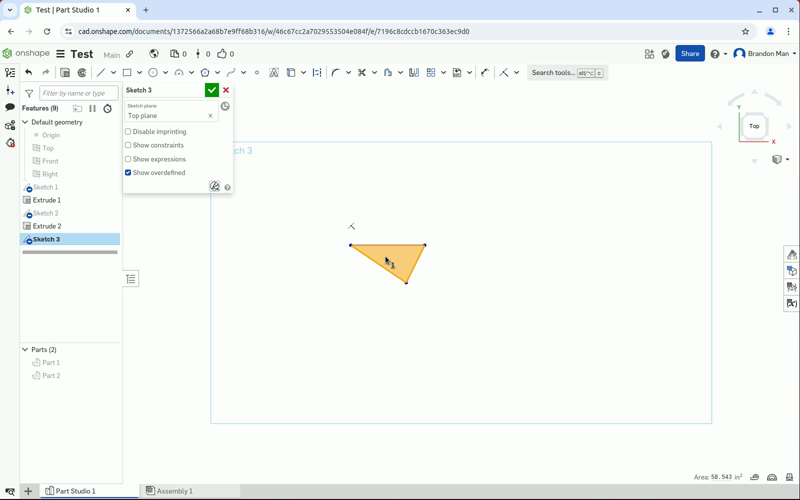
mouse_move(73, 352)
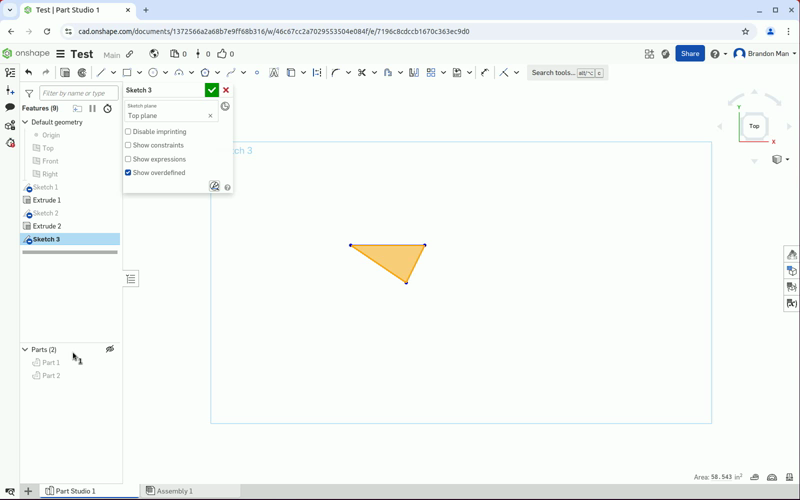
key(shift+y)
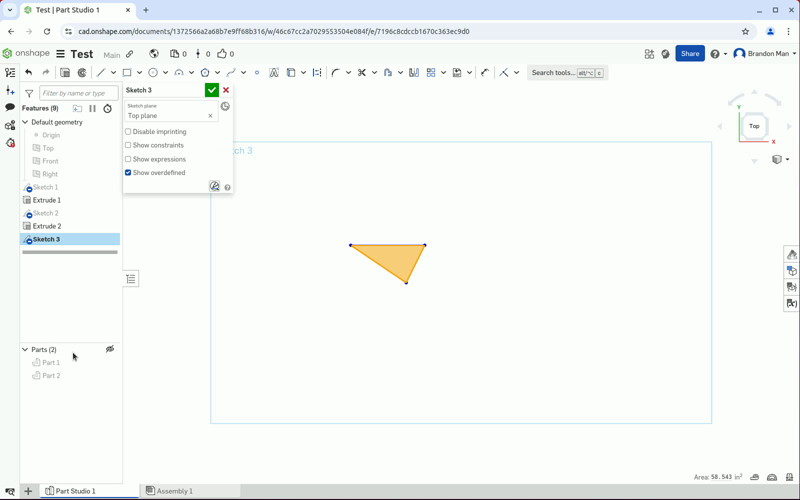
key(shift+e)
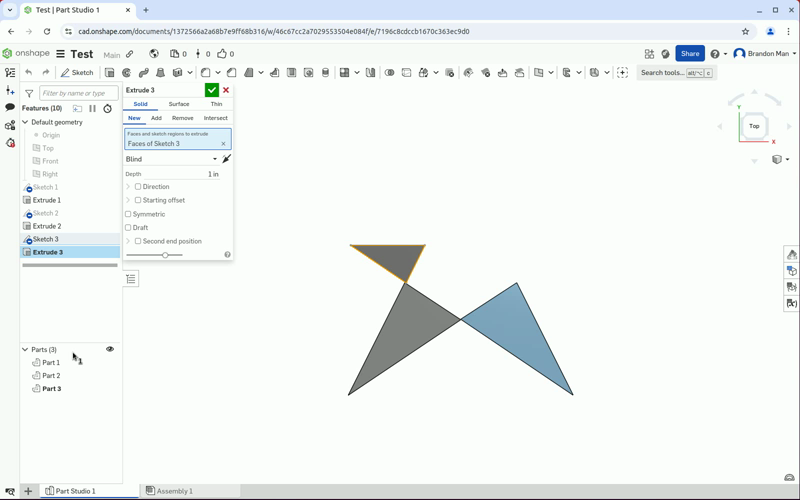
mouse_move(143, 106)
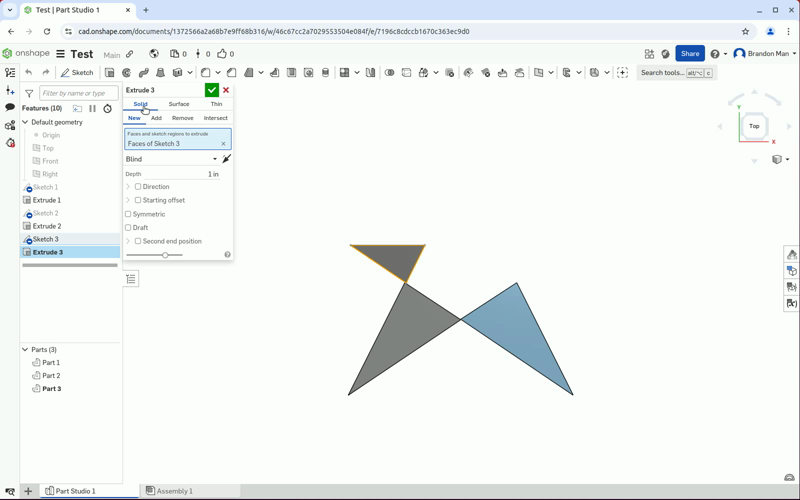
click(143, 106)
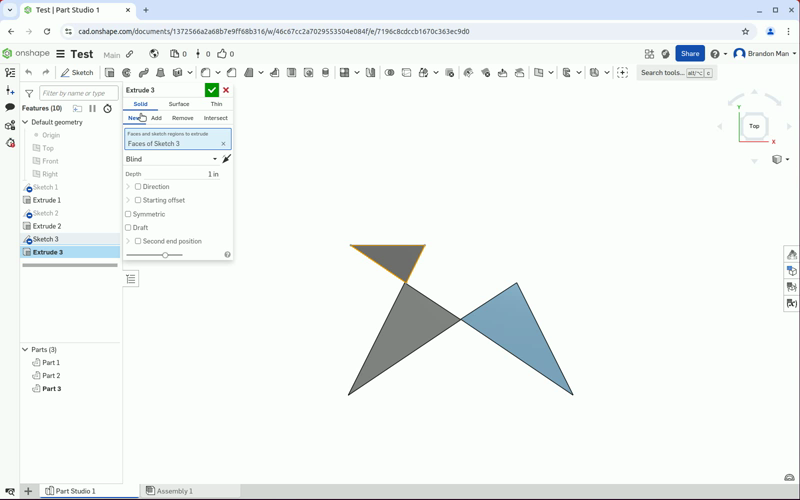
mouse_move(137, 120)
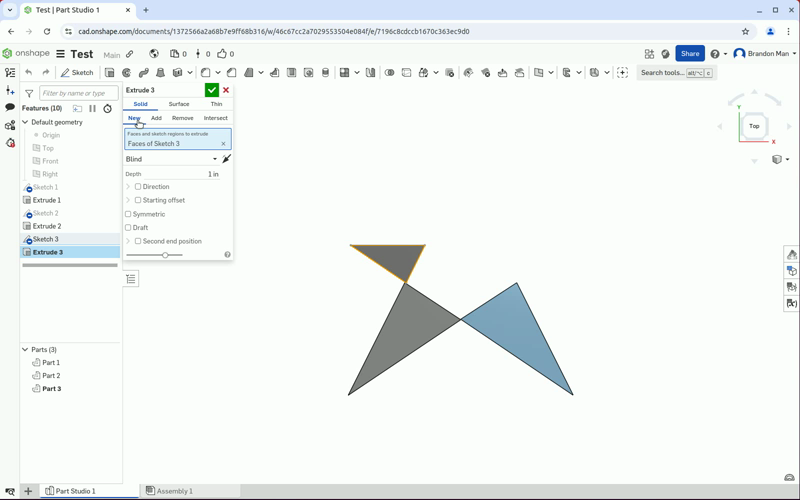
click(137, 120)
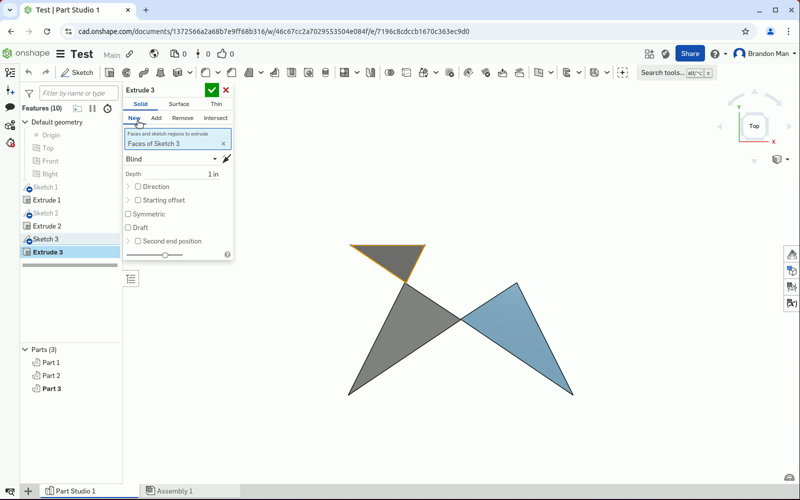
key(tab, 4)
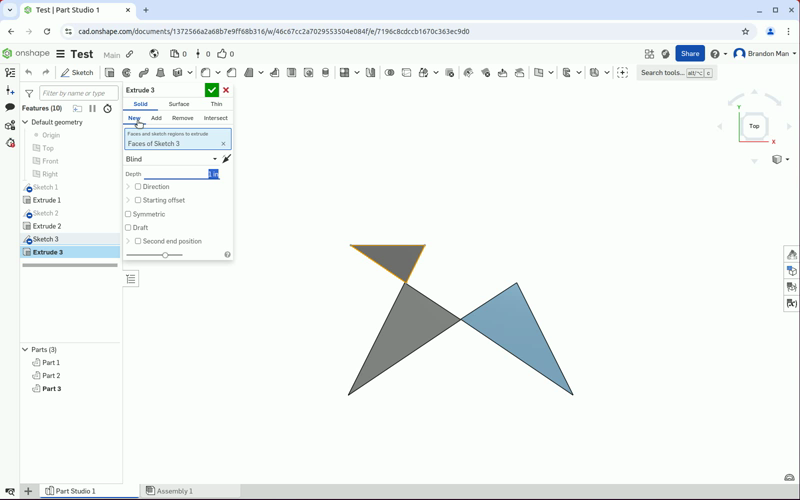
text(3.129)
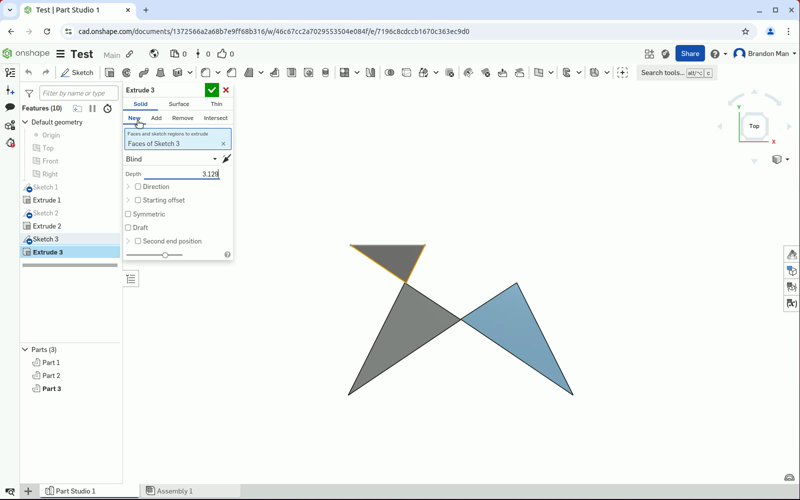
key(enter)
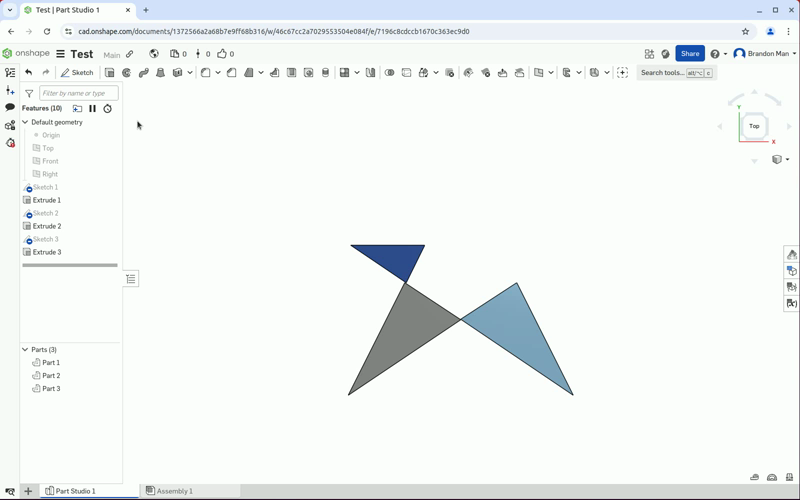
key(shift+h)
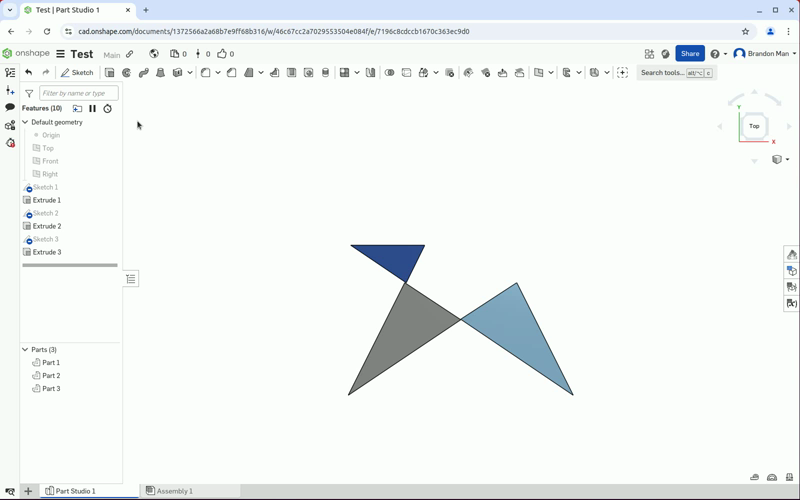
key(shift+h)
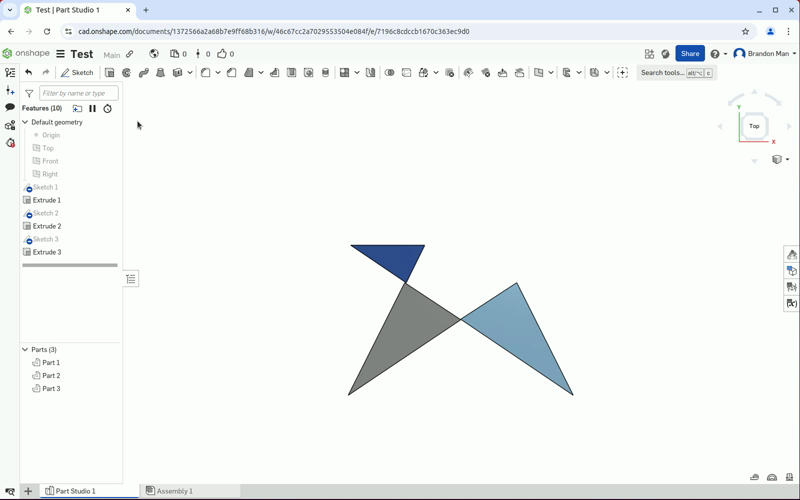
mouse_move(73, 189)
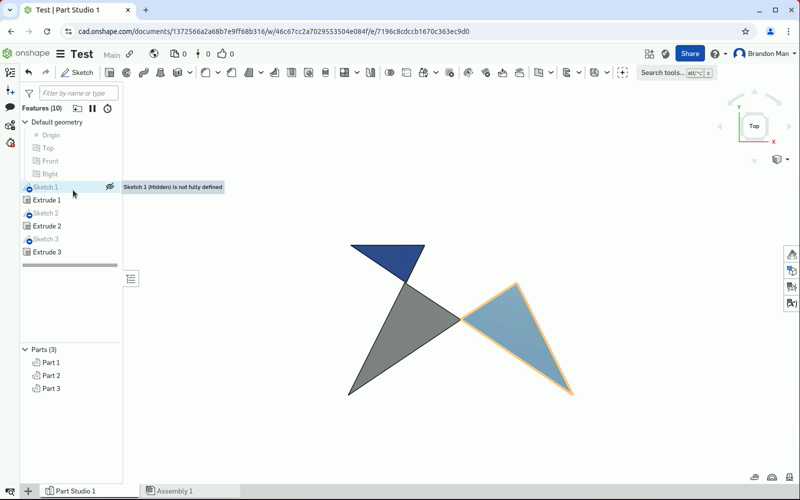
click(73, 189)
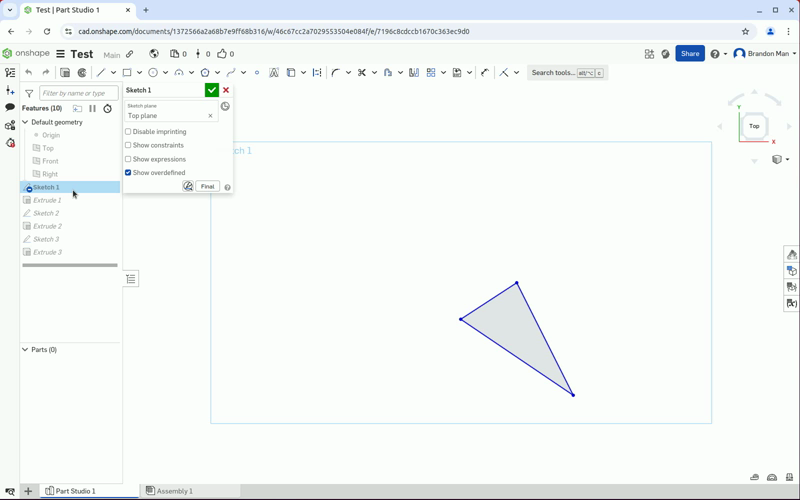
mouse_move(229, 92)
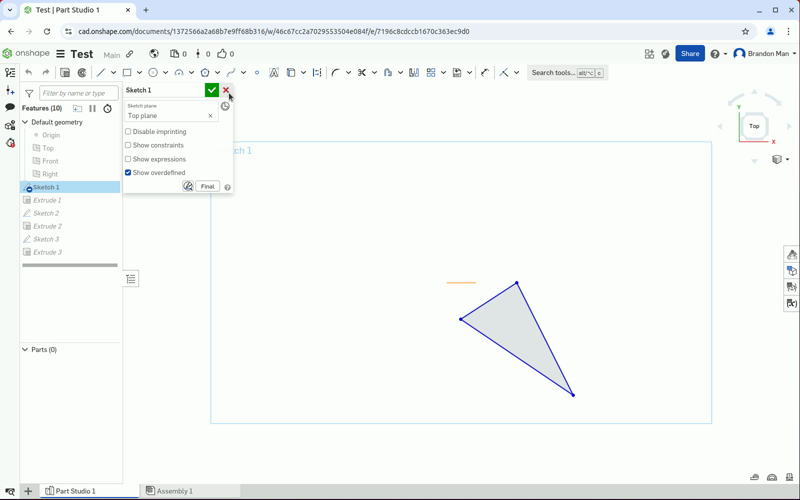
click(229, 92)
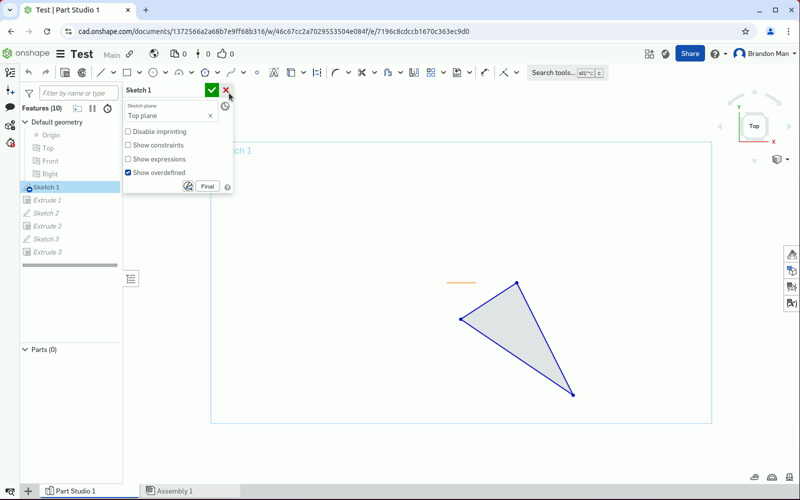
key(shift+s)
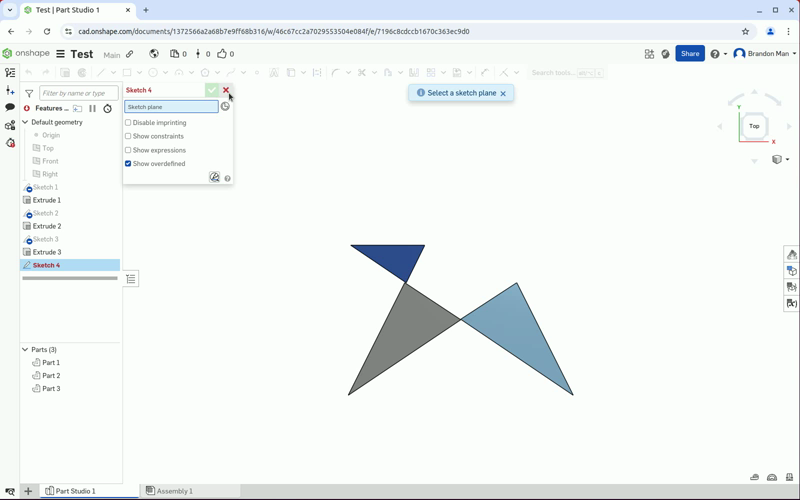
mouse_move(73, 150)
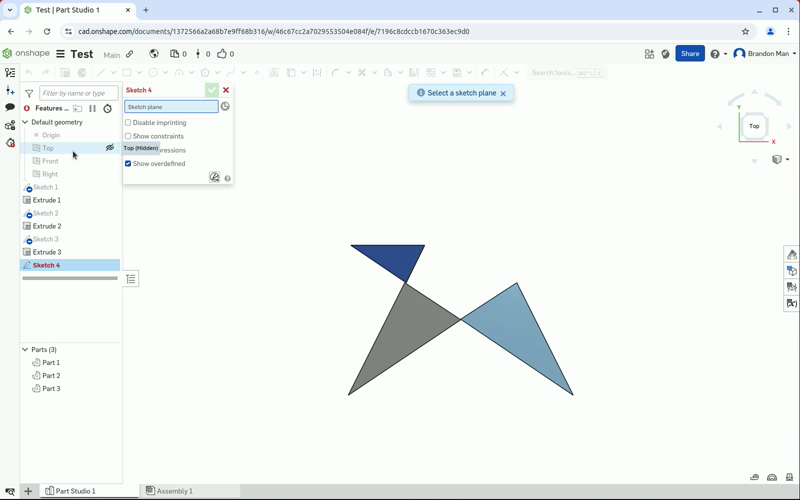
click(73, 150)
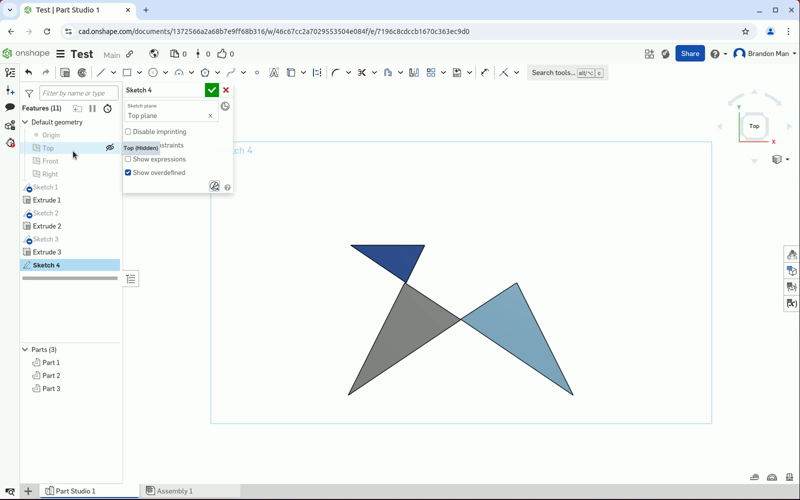
mouse_move(73, 352)
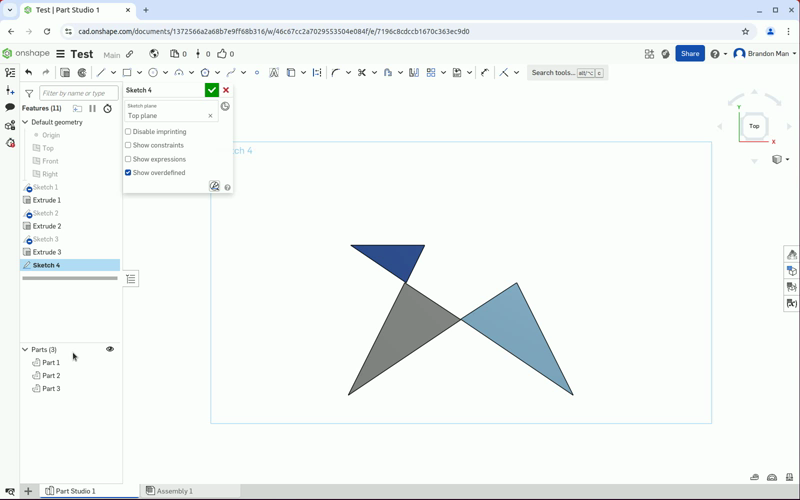
key(y)
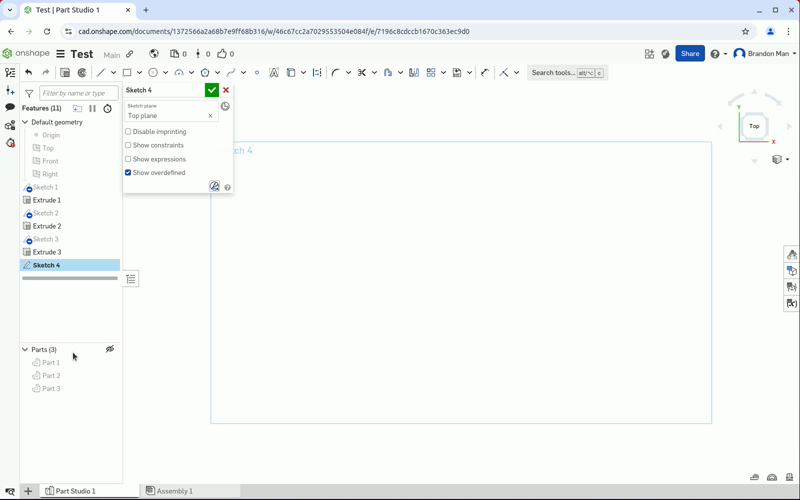
key(l)
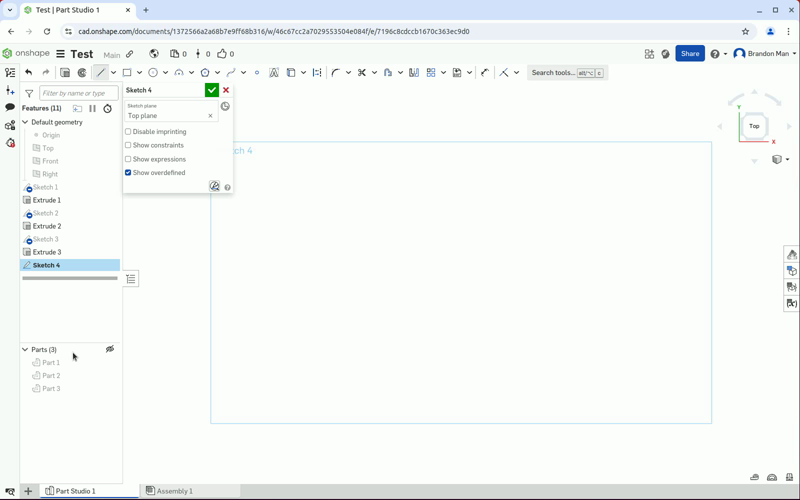
key_down(shift)
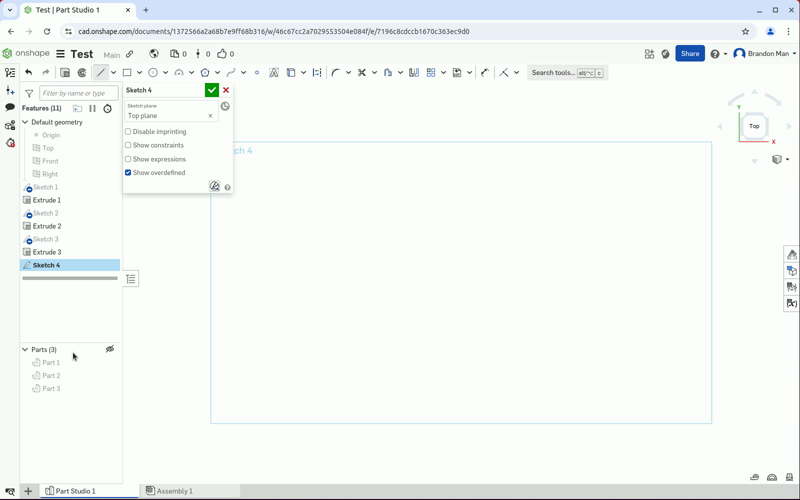
mouse_move(424, 245)
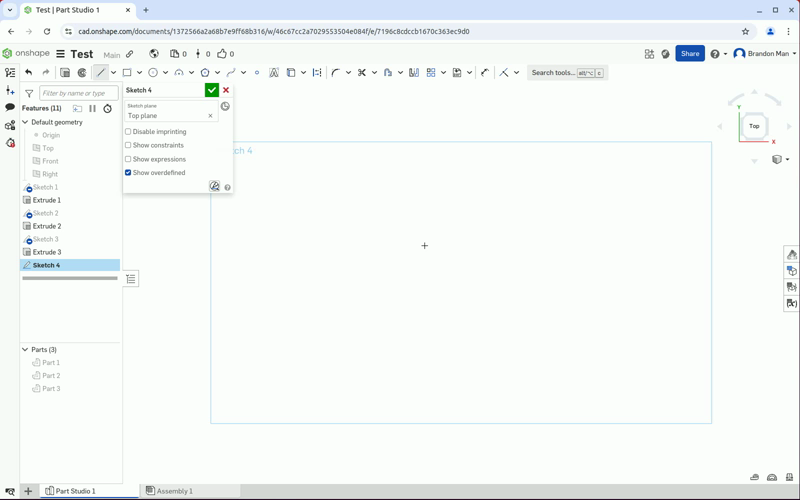
click(424, 245)
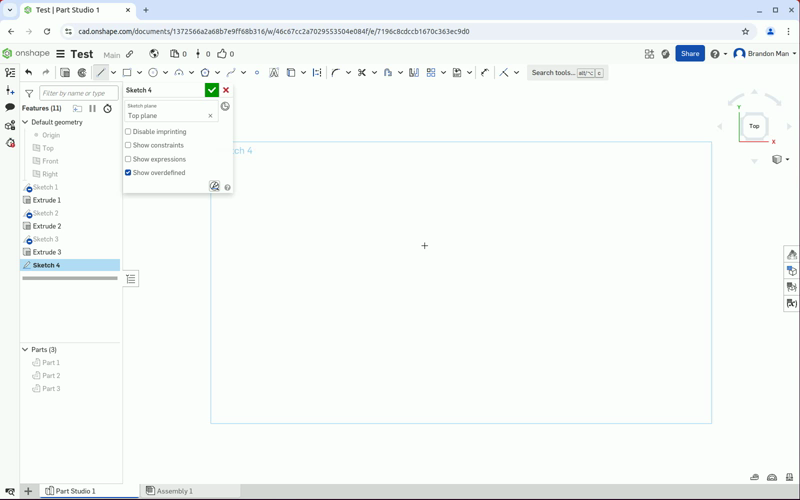
key_up(shift)
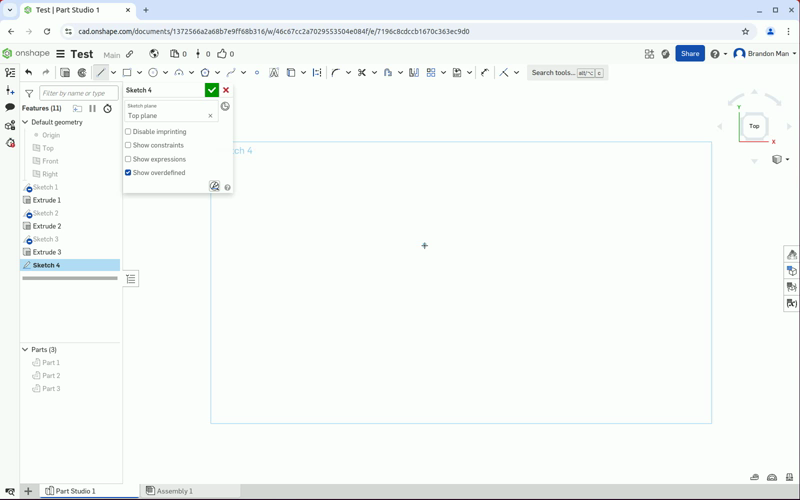
key_down(shift)
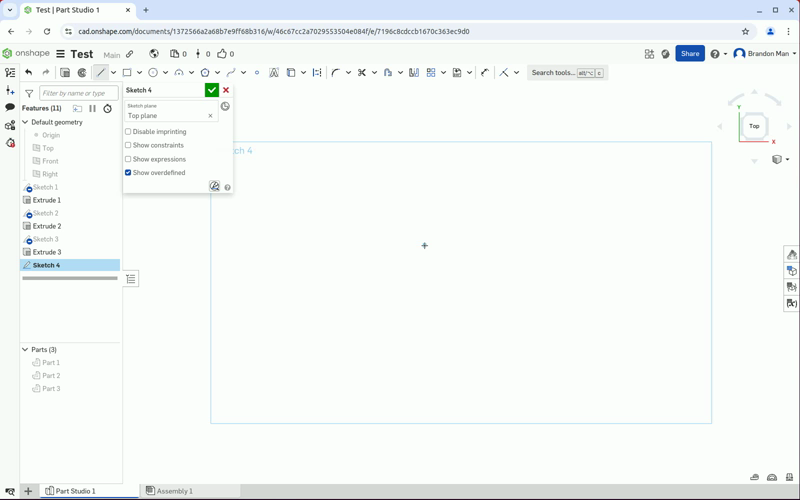
mouse_move(497, 245)
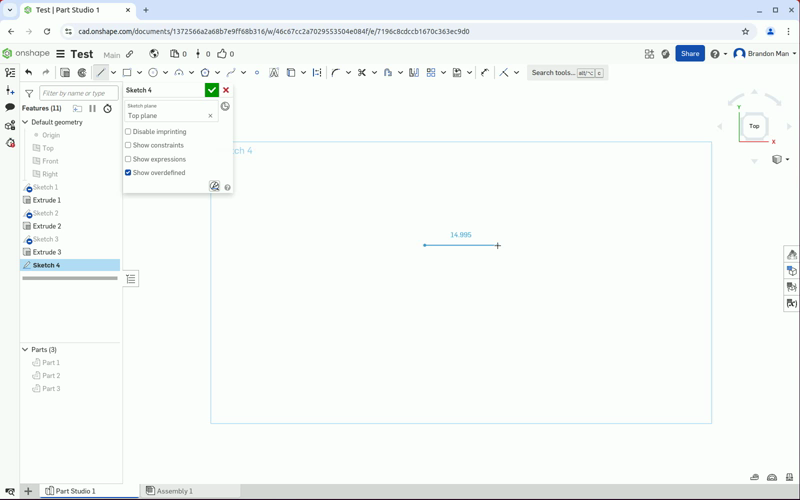
click(497, 245)
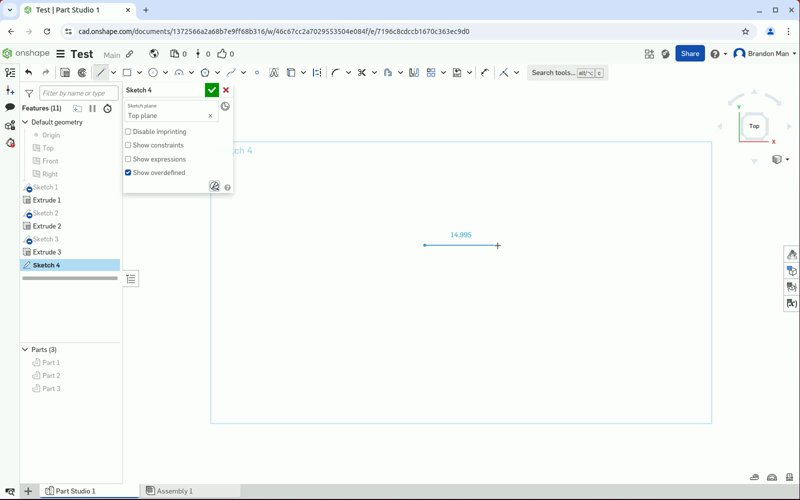
key_up(shift)
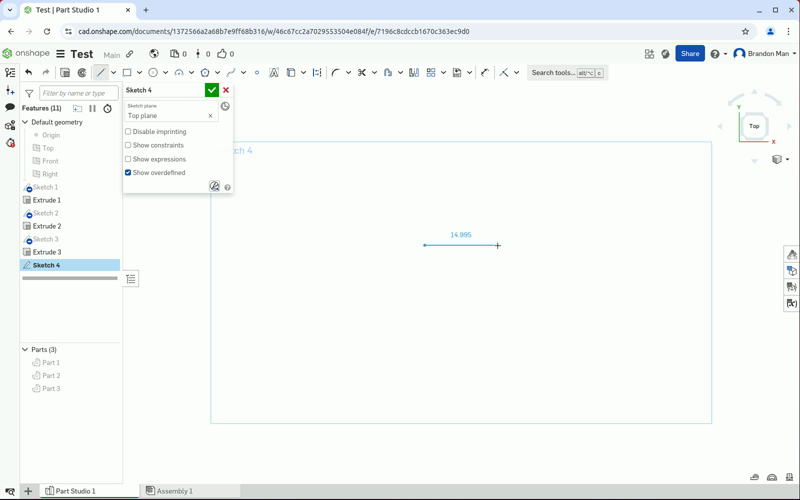
key_down(shift)
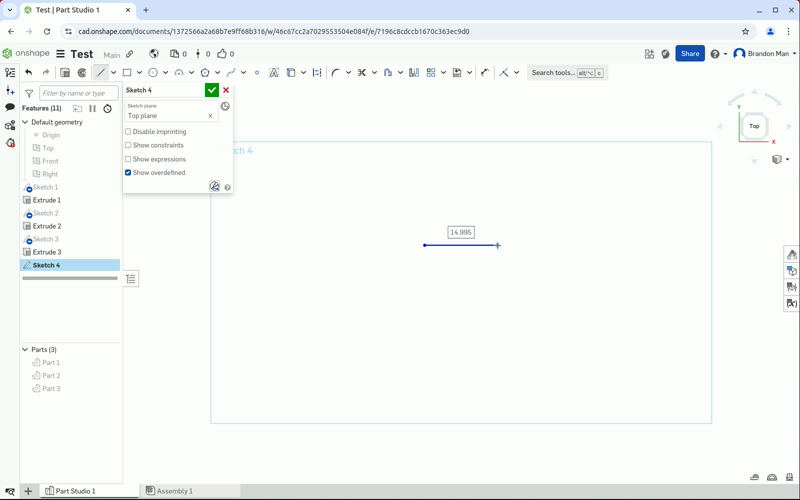
mouse_move(460, 173)
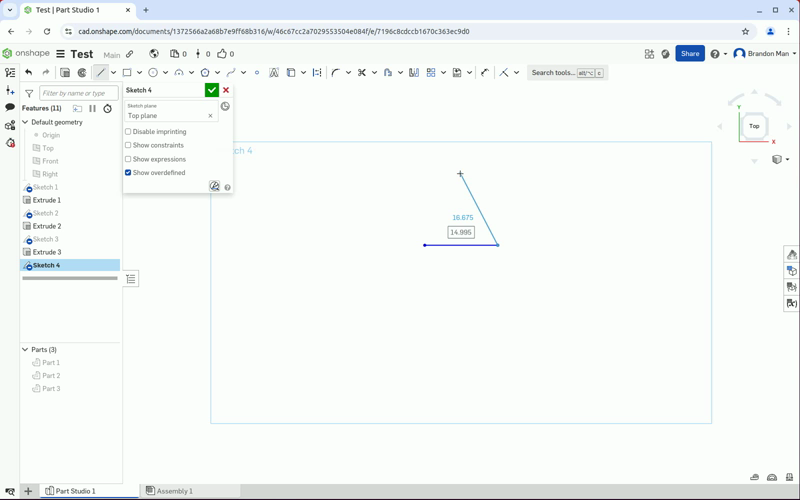
click(460, 173)
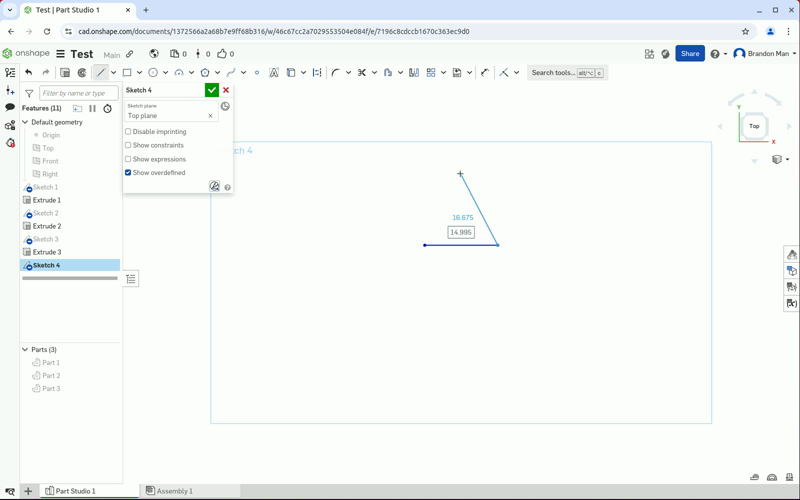
key_up(shift)
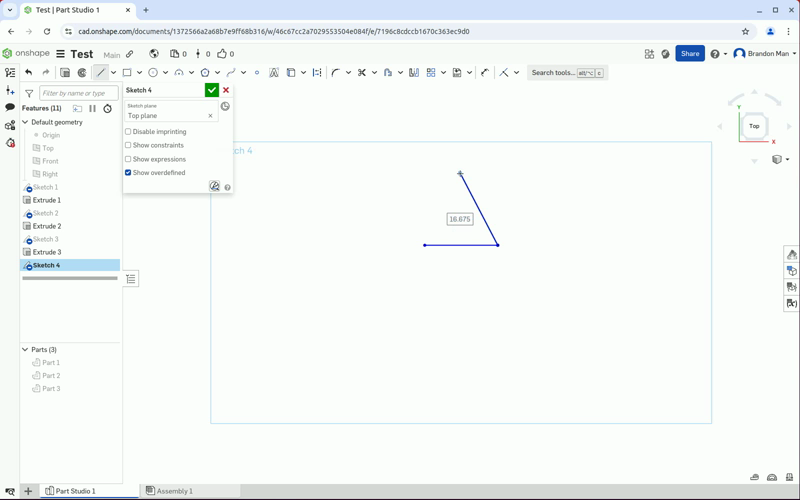
key_down(shift)
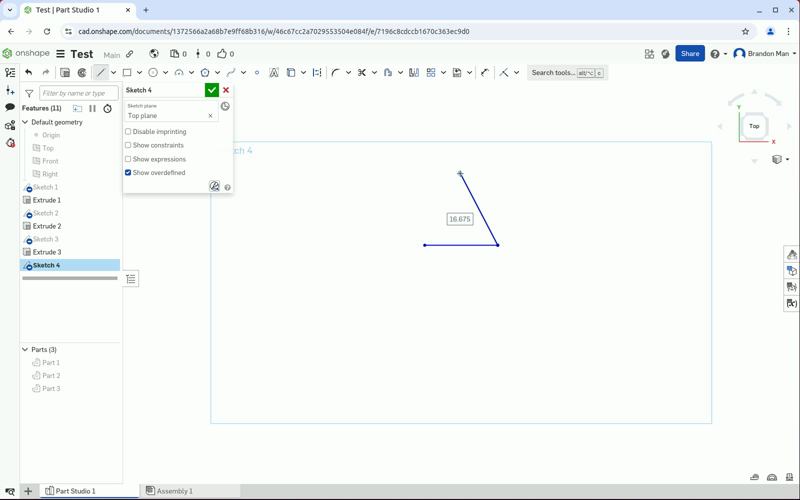
mouse_move(424, 245)
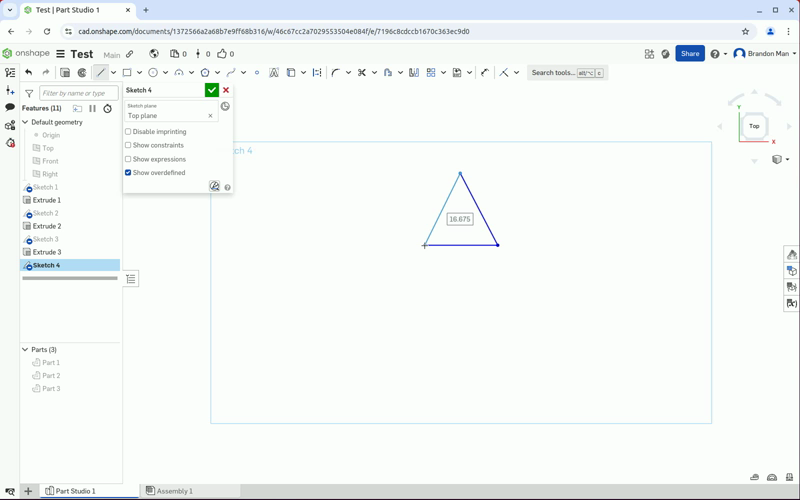
key_up(shift)
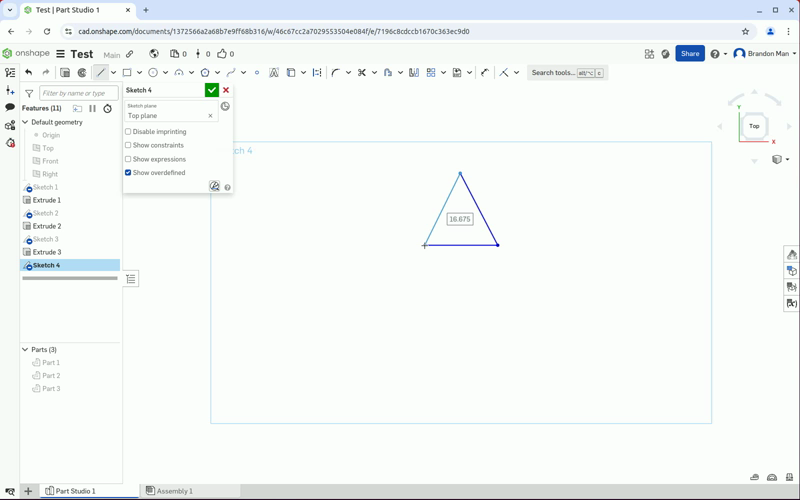
click(424, 245)
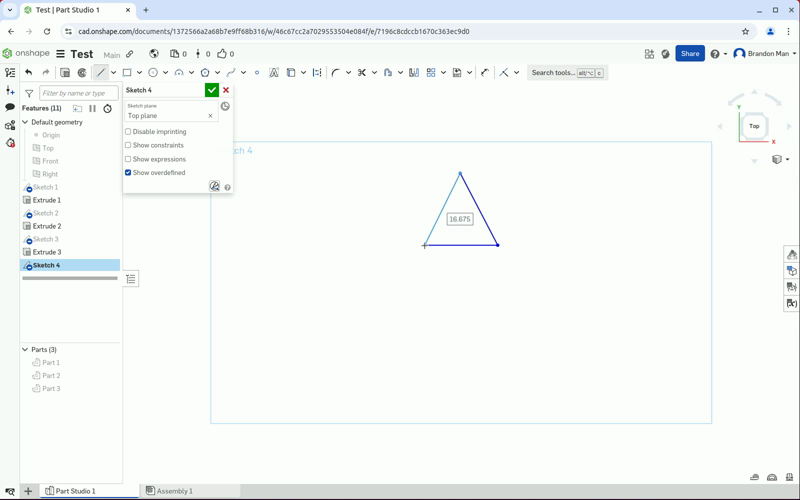
key(esc)
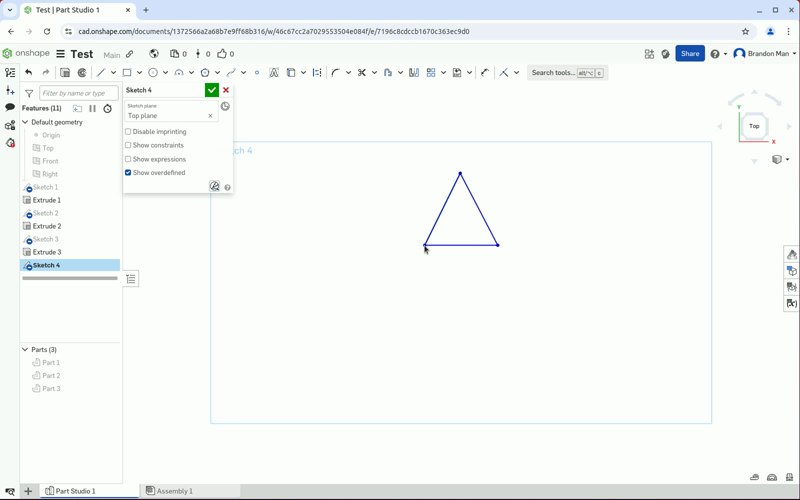
mouse_move(477, 210)
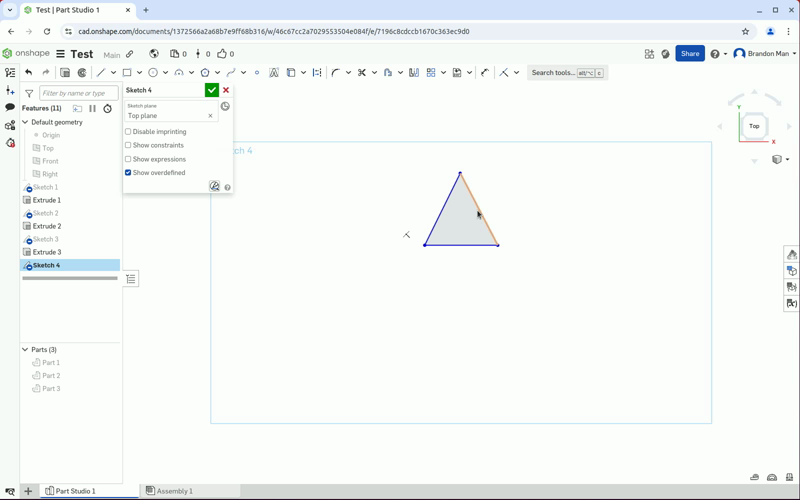
click(477, 210)
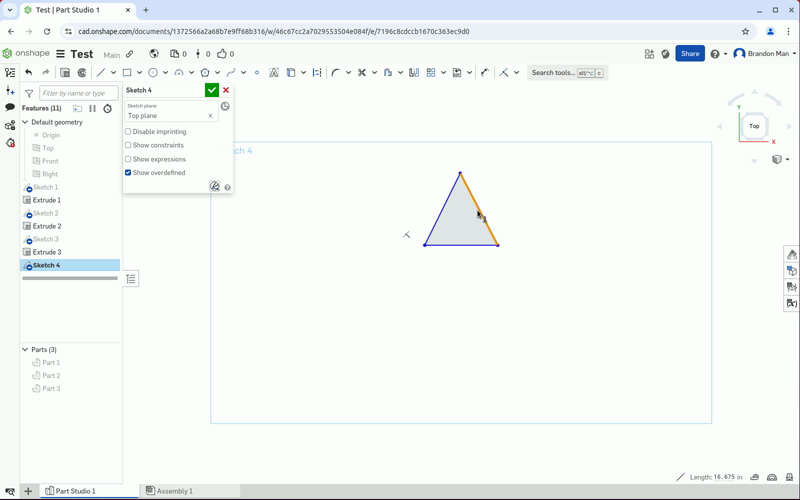
mouse_move(73, 352)
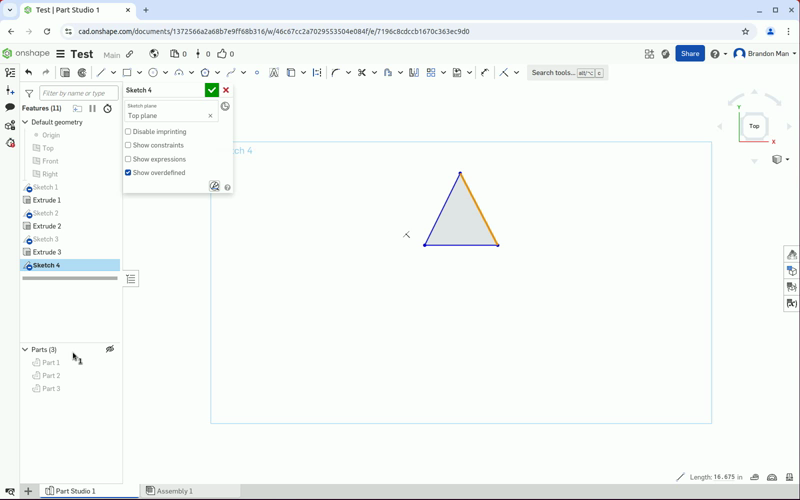
key(shift+y)
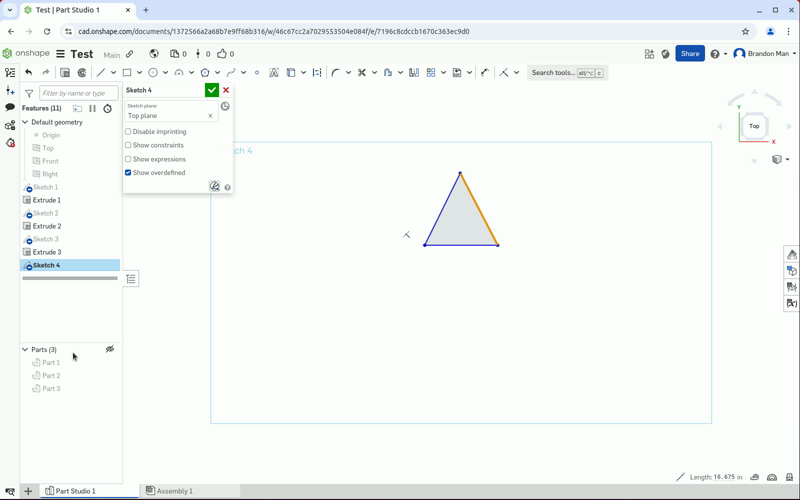
key(shift+e)
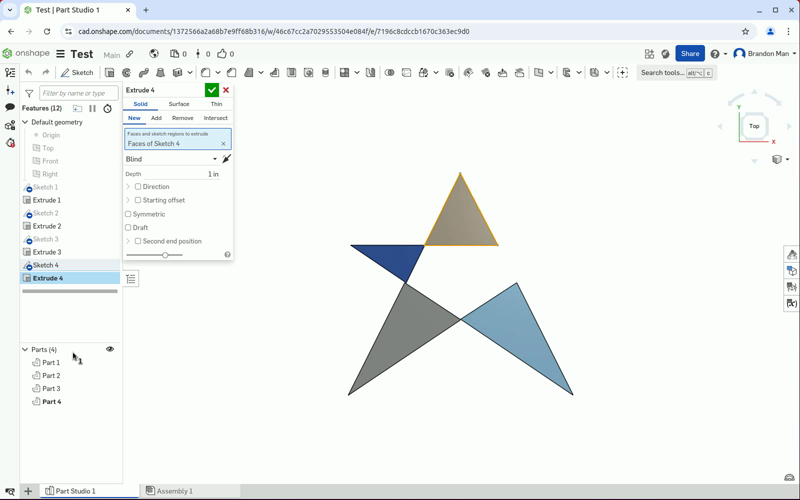
mouse_move(143, 106)
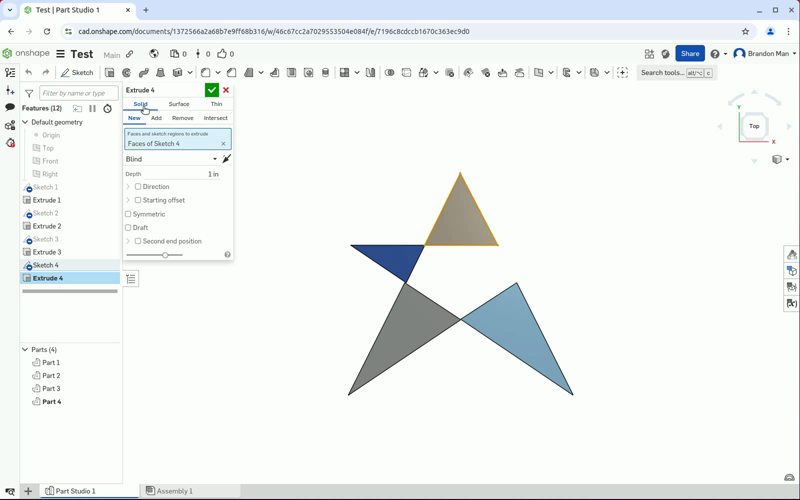
click(143, 106)
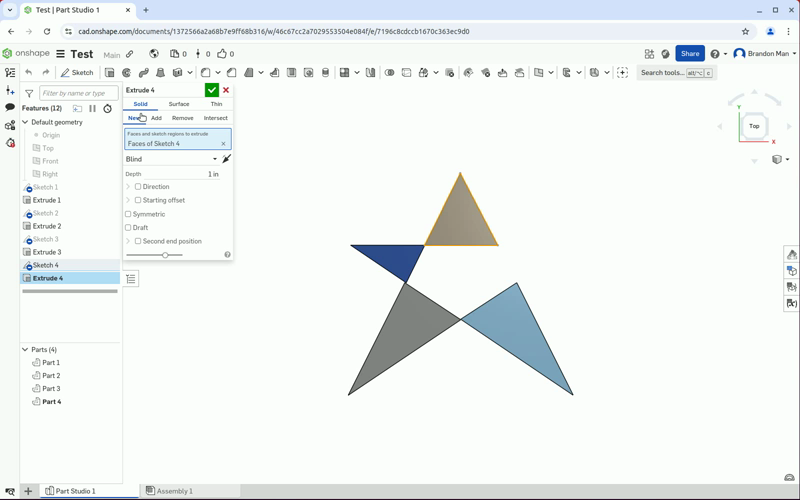
mouse_move(137, 120)
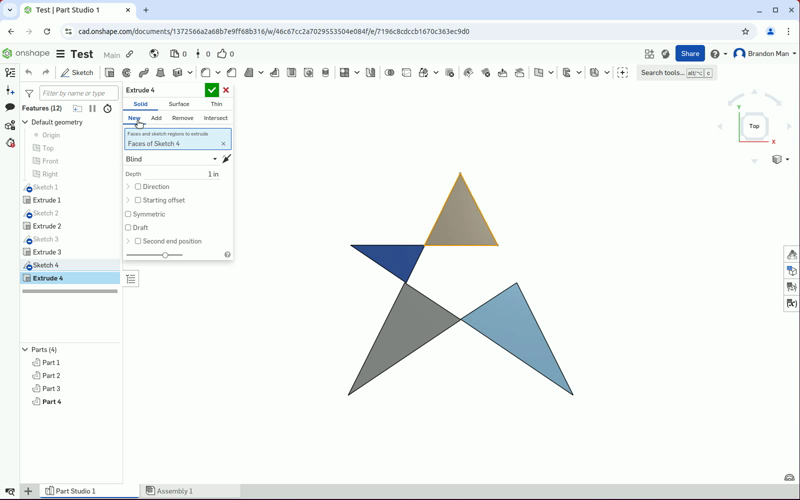
click(137, 120)
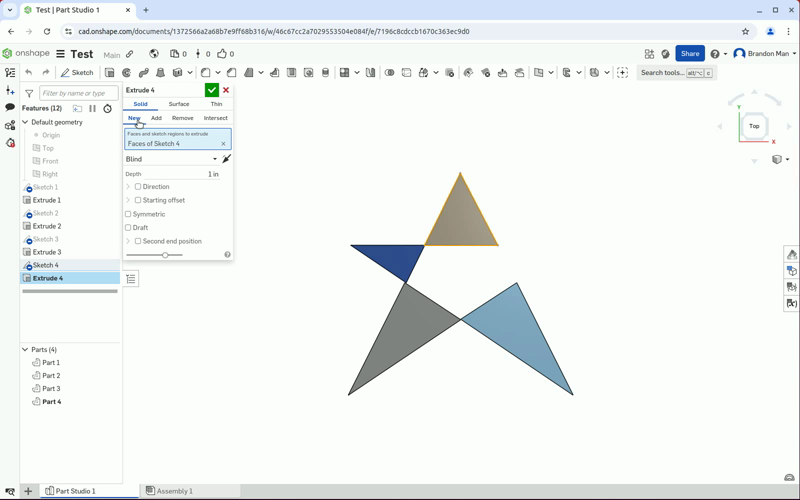
key(tab, 4)
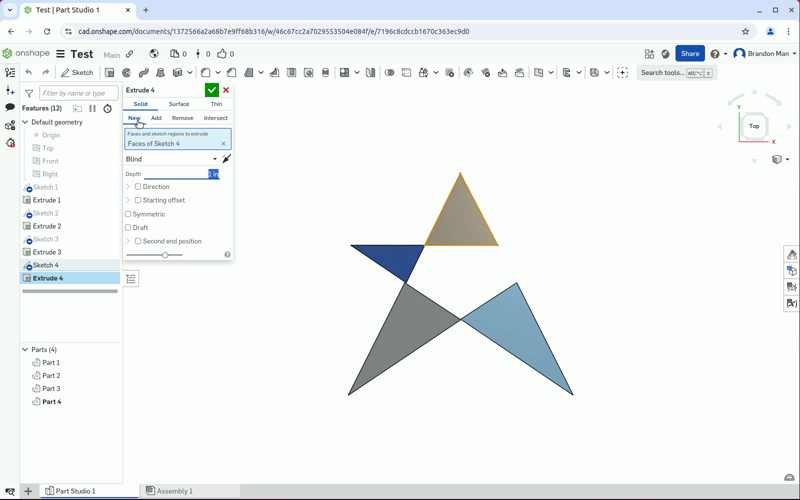
text(3.129)
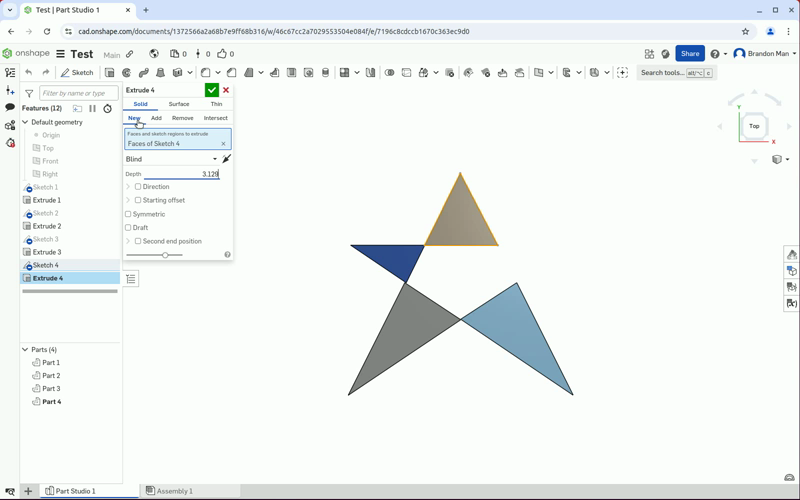
key(enter)
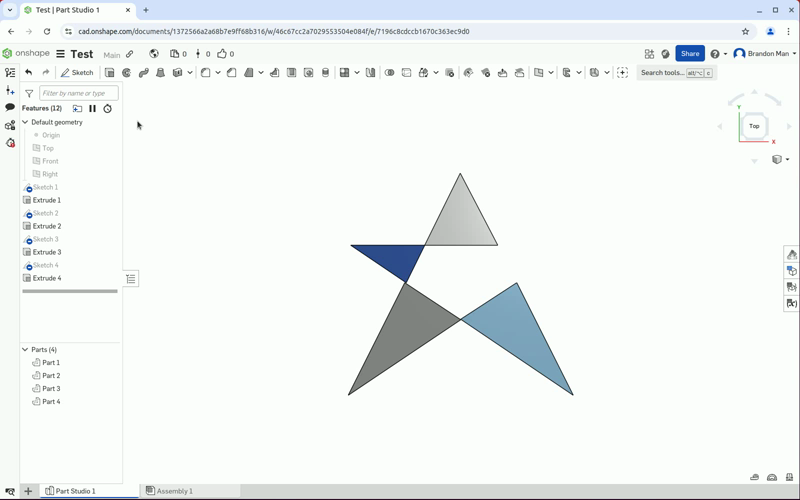
key(shift+h)
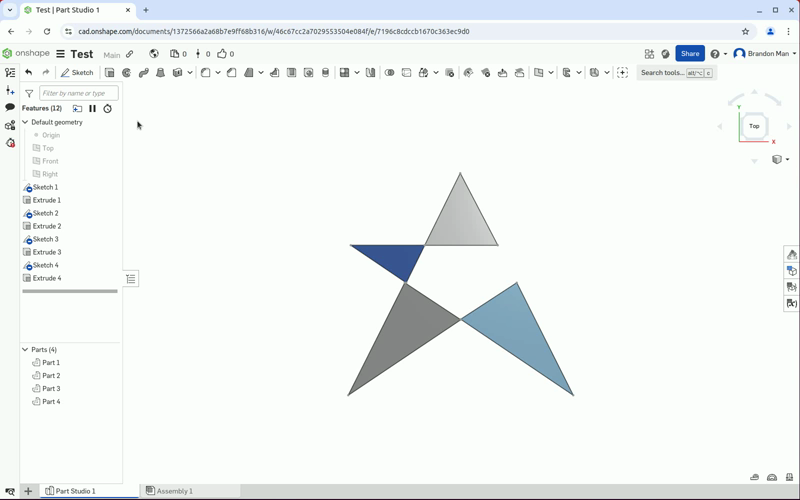
key(shift+h)
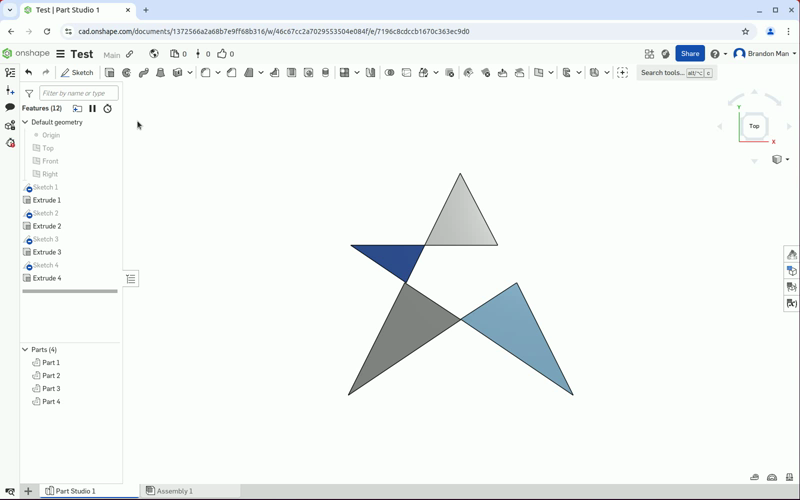
mouse_move(73, 189)
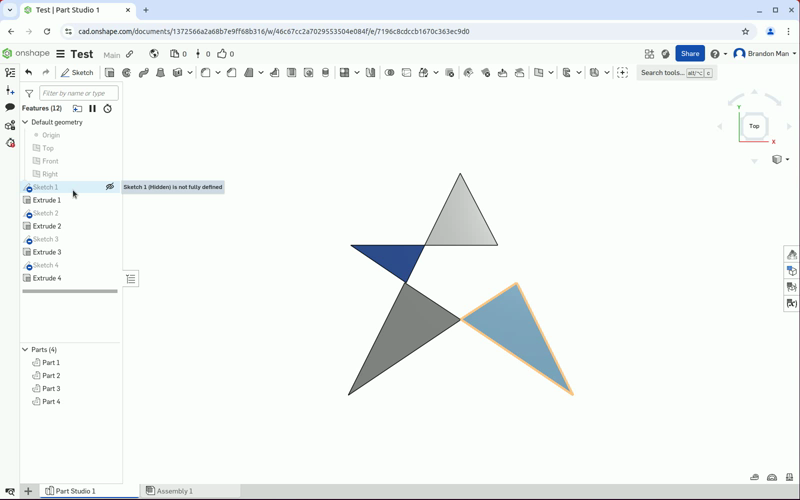
click(73, 189)
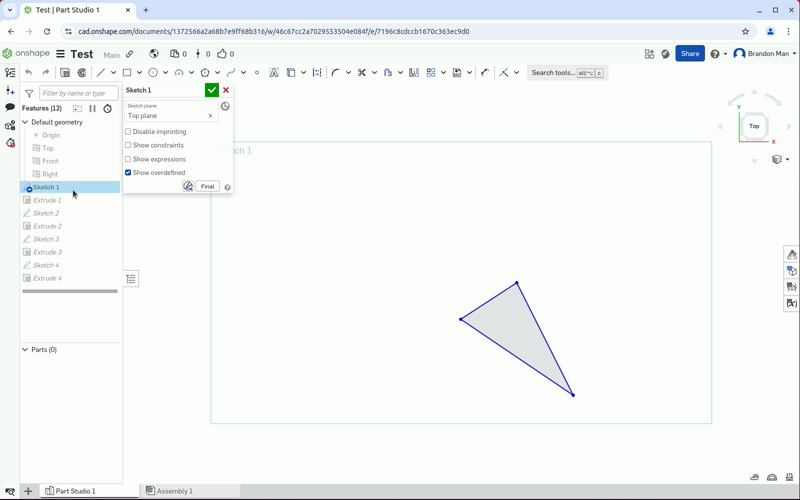
mouse_move(229, 92)
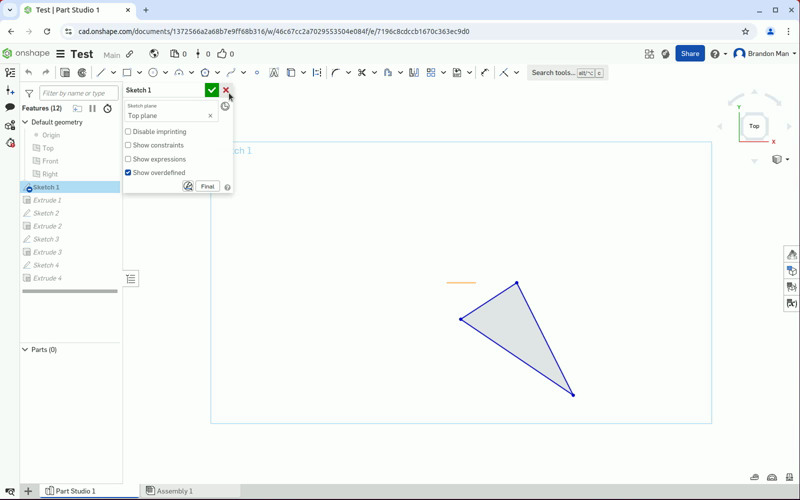
click(229, 92)
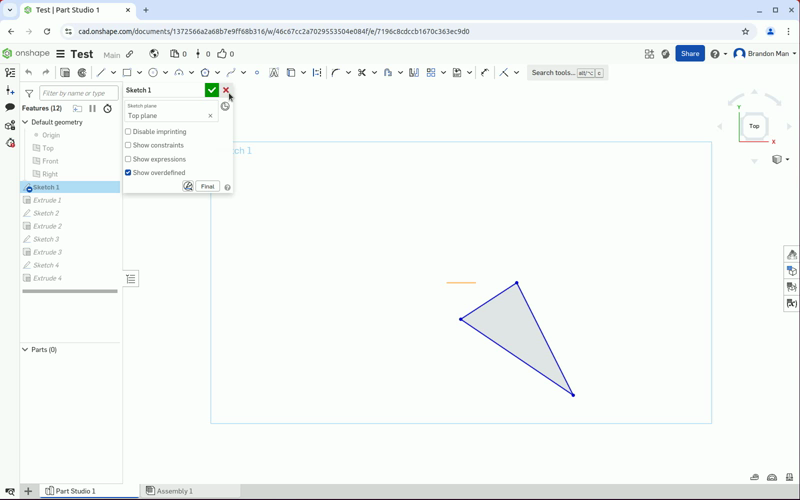
key(shift+s)
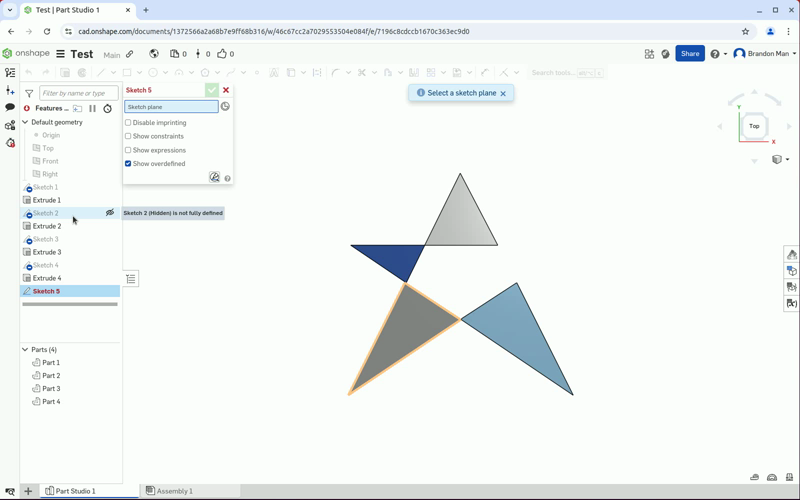
scroll(3)
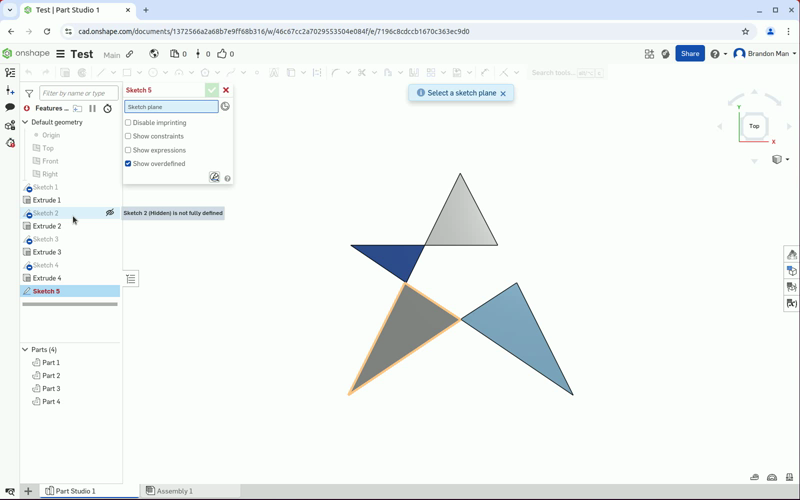
mouse_move(73, 150)
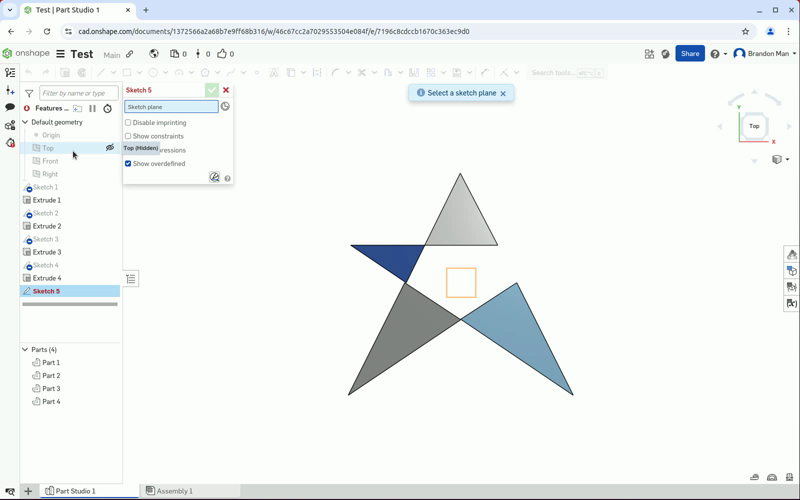
click(73, 150)
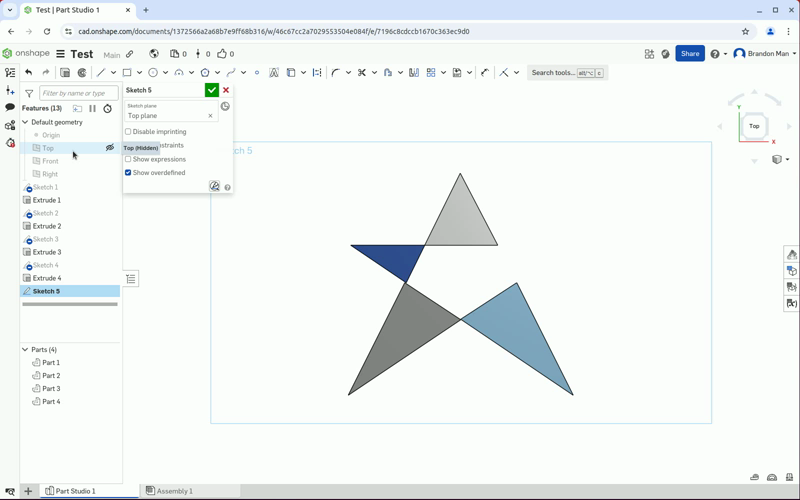
mouse_move(73, 352)
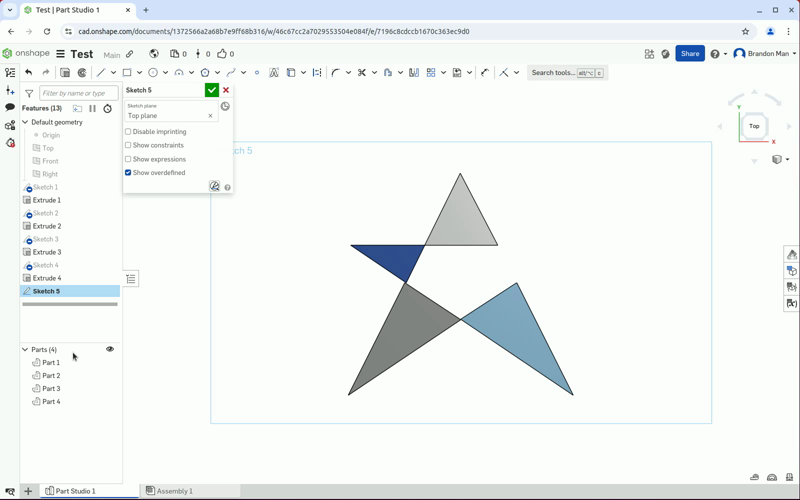
key(y)
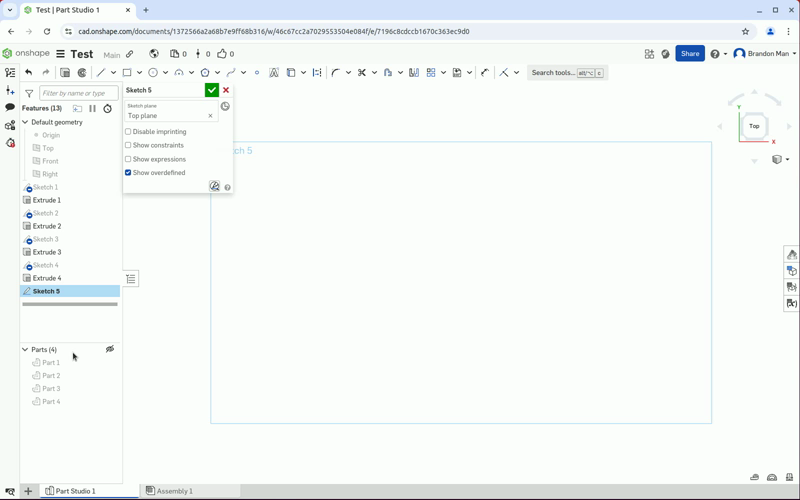
key(l)
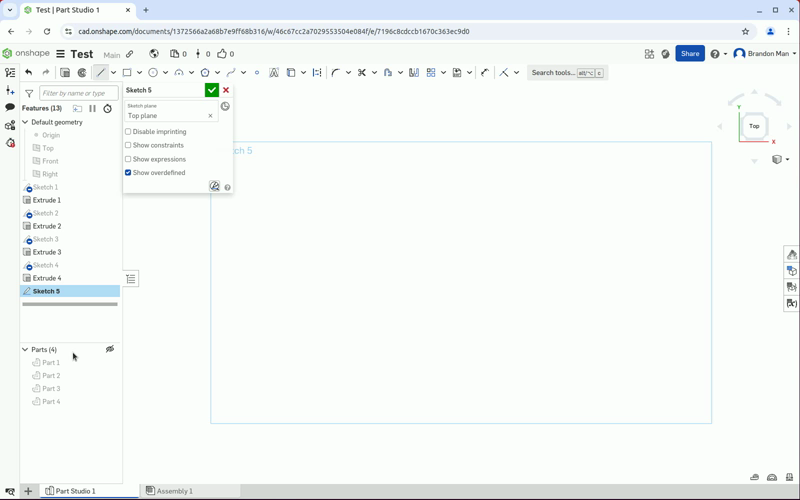
key_down(shift)
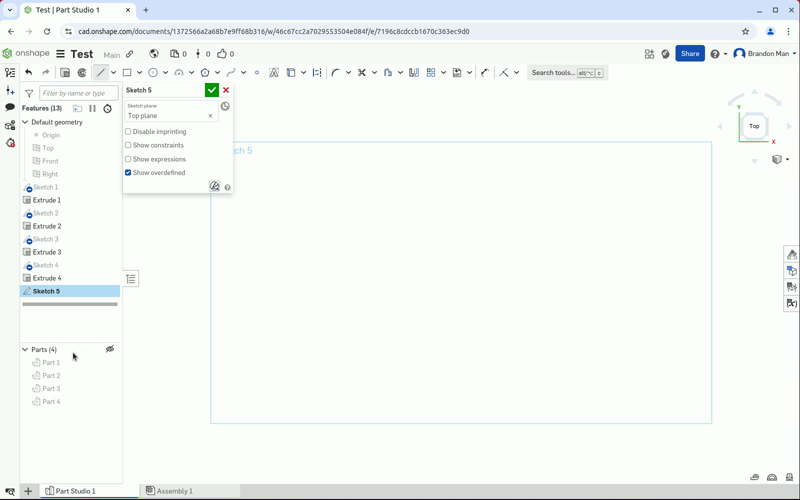
mouse_move(497, 245)
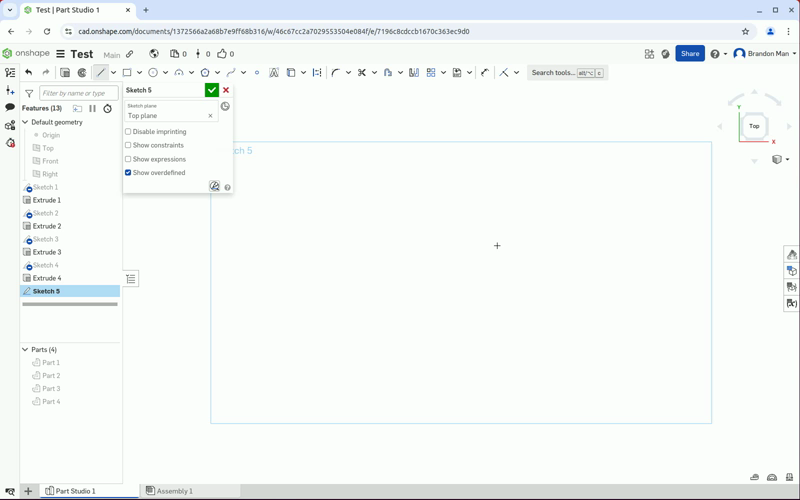
click(497, 245)
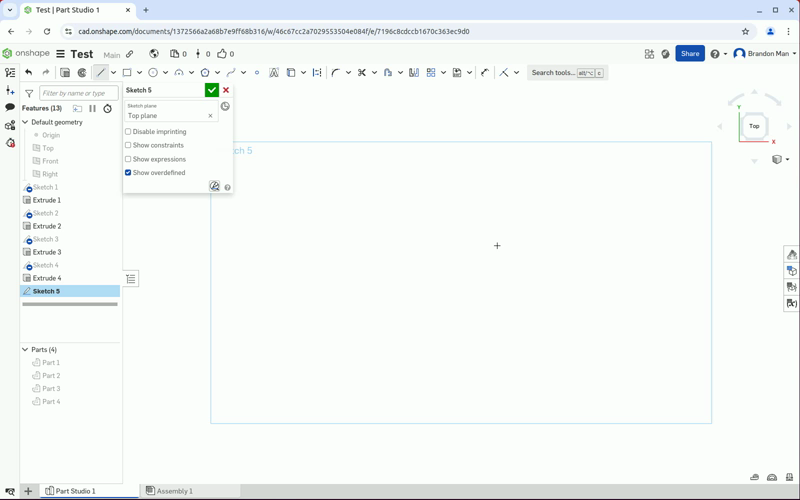
key_up(shift)
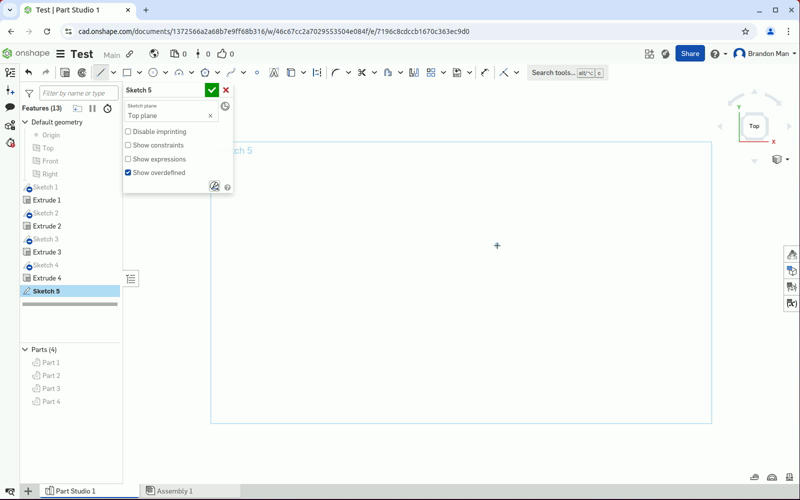
key_down(shift)
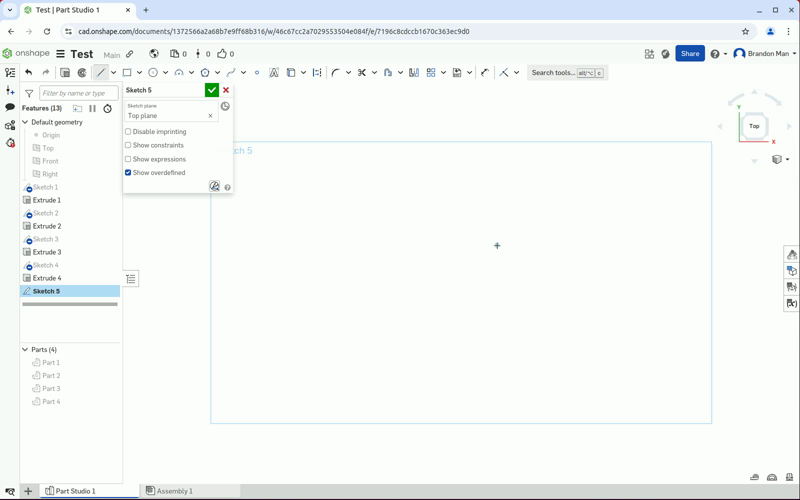
mouse_move(527, 245)
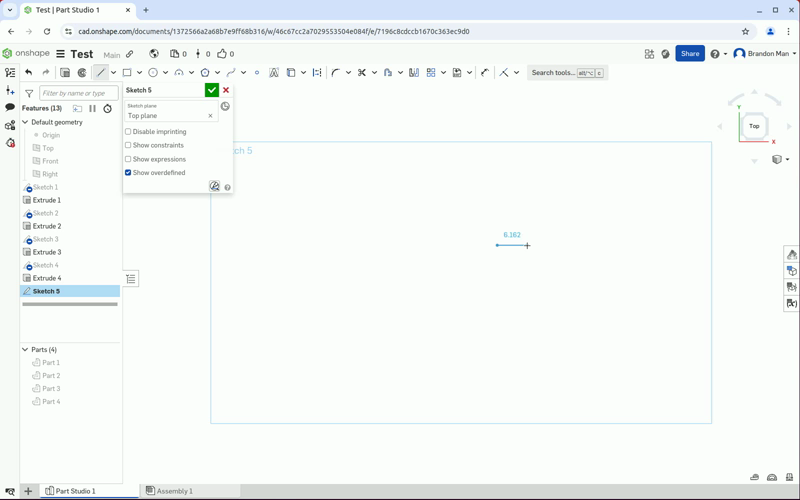
mouse_move(516, 282)
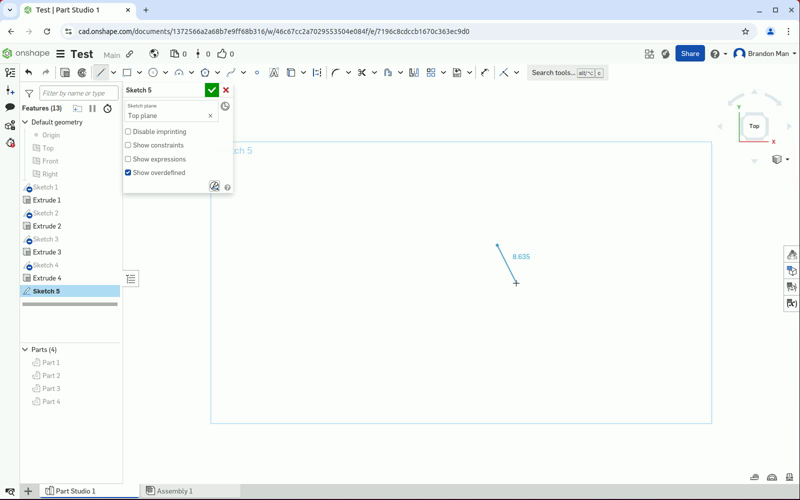
click(516, 282)
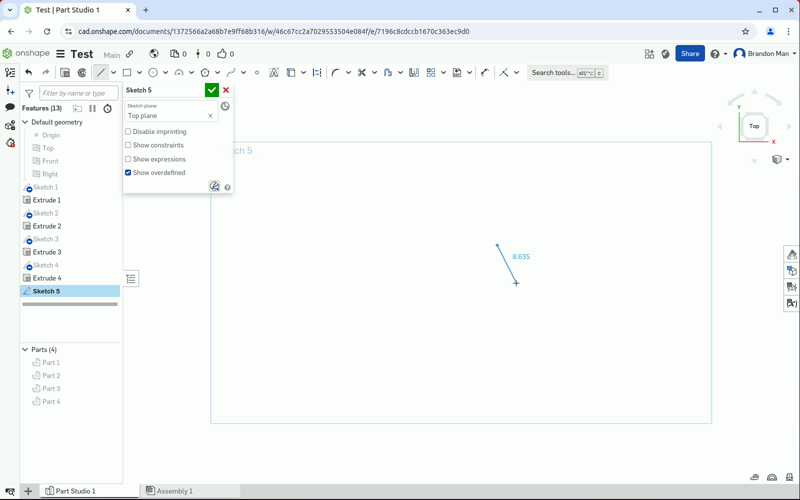
key_up(shift)
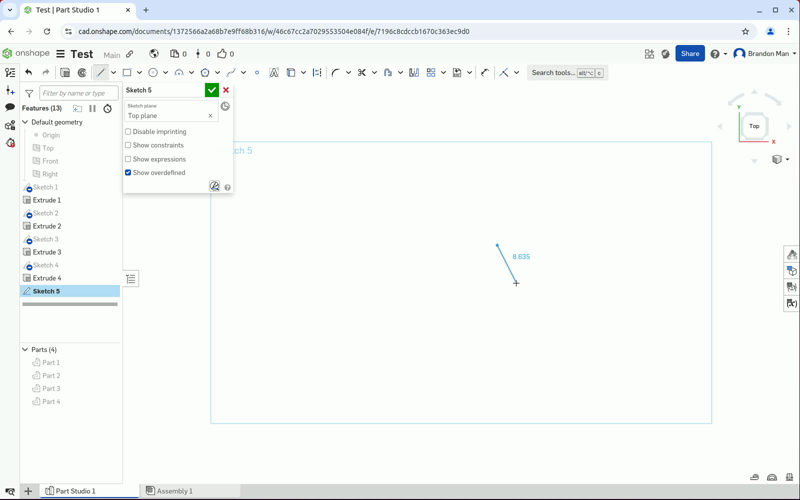
key_down(shift)
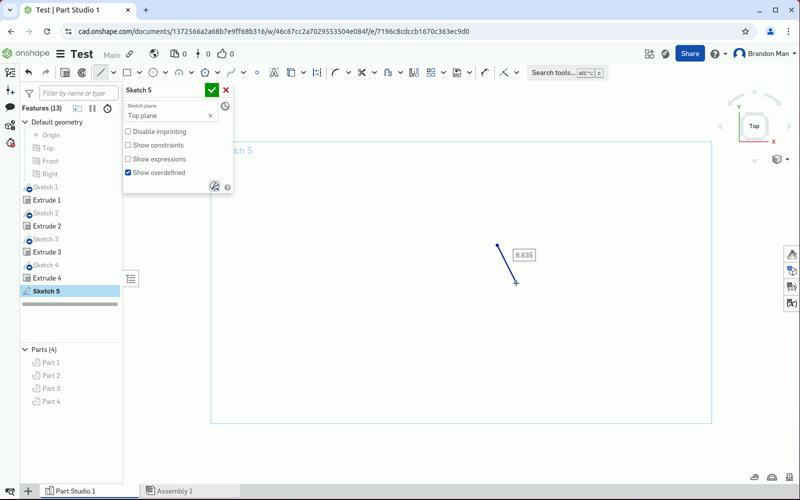
mouse_move(572, 245)
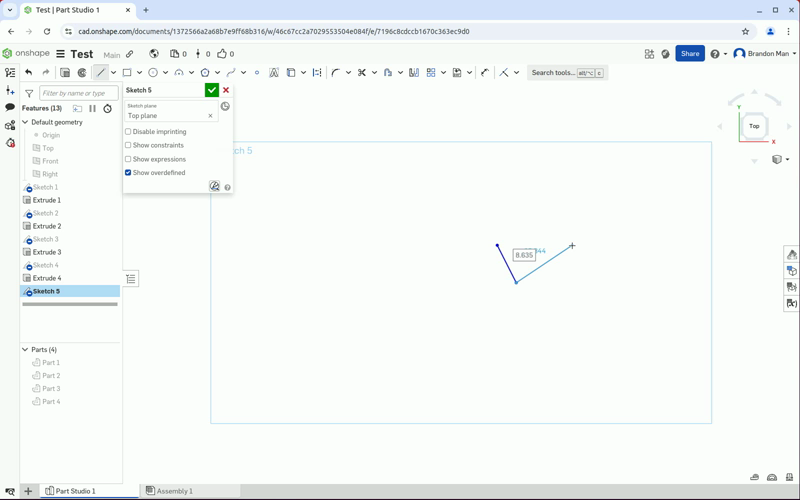
click(572, 245)
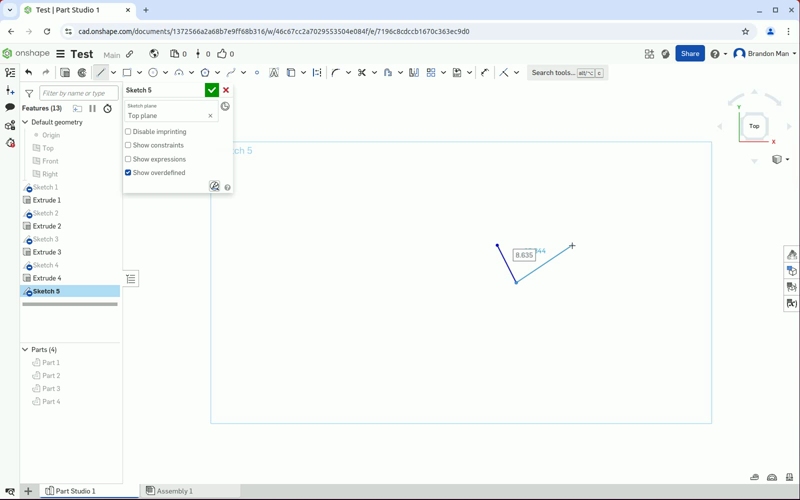
key_up(shift)
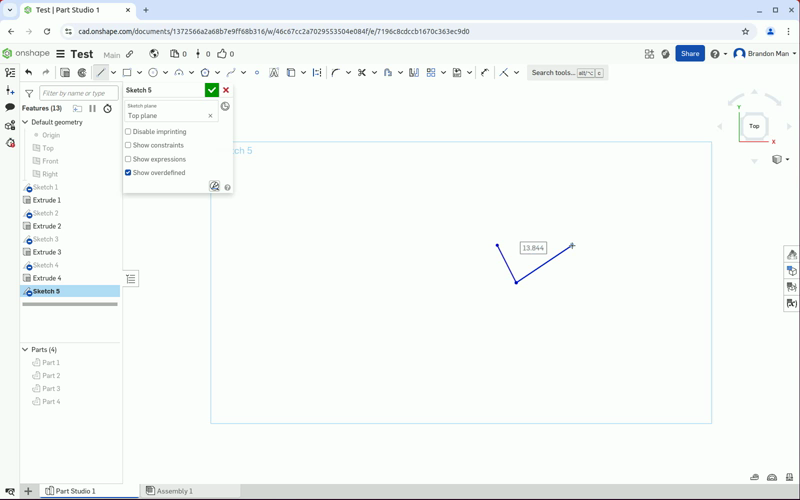
key_down(shift)
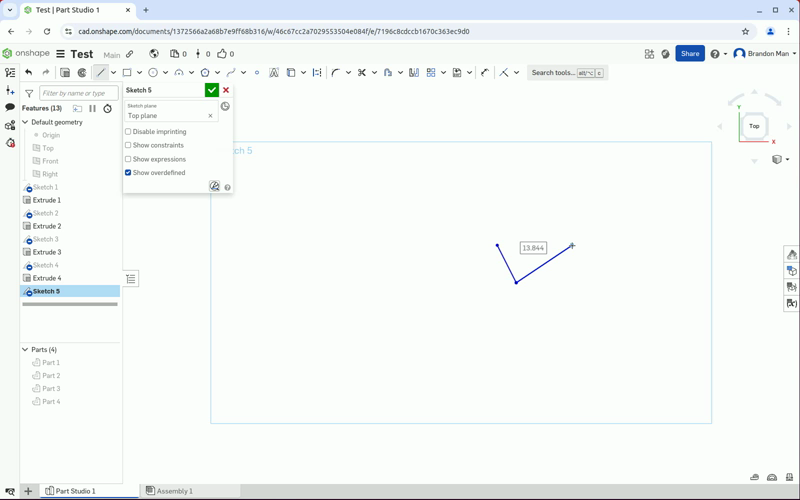
mouse_move(497, 245)
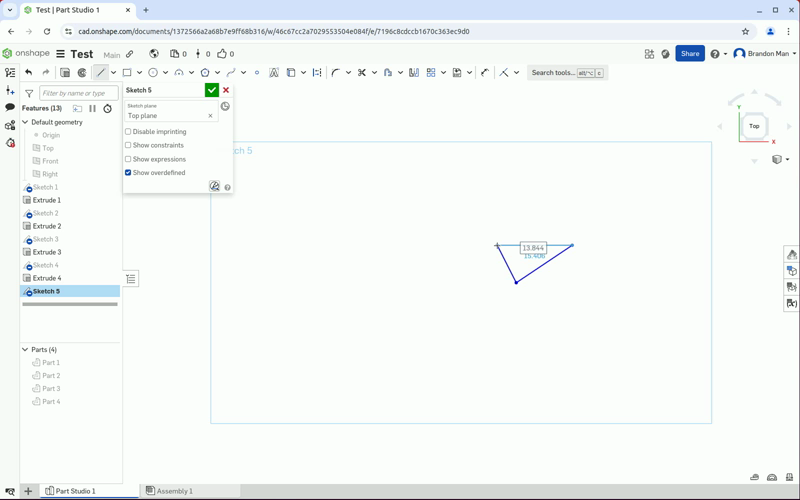
key_up(shift)
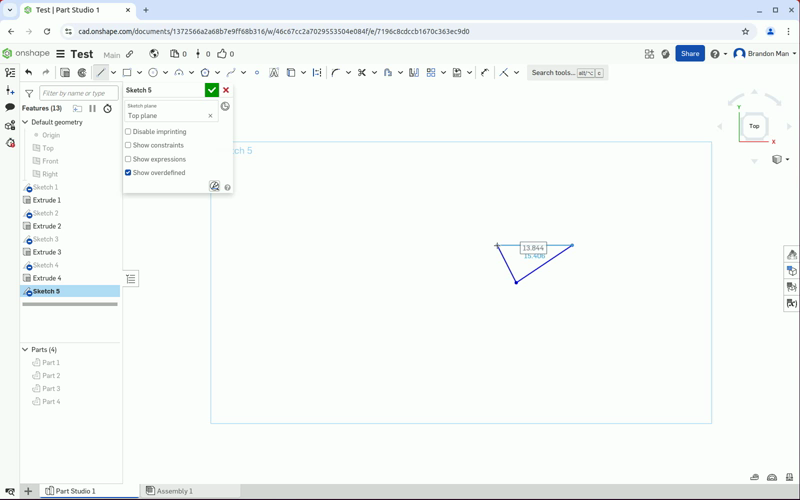
click(497, 245)
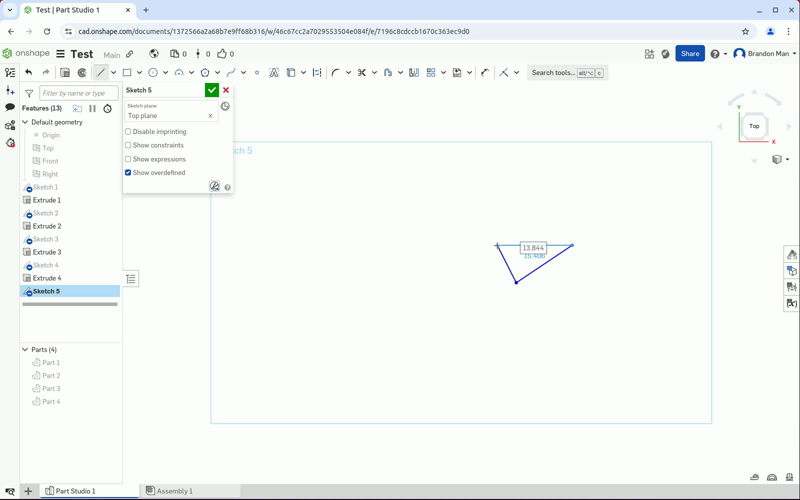
key(esc)
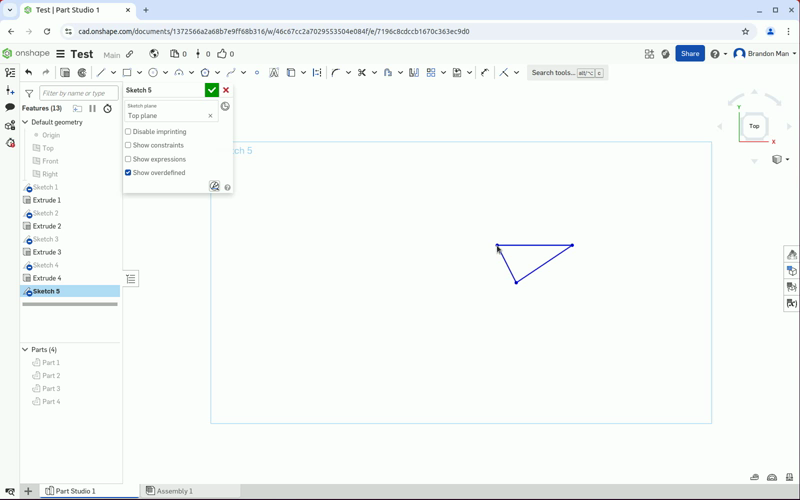
mouse_move(524, 267)
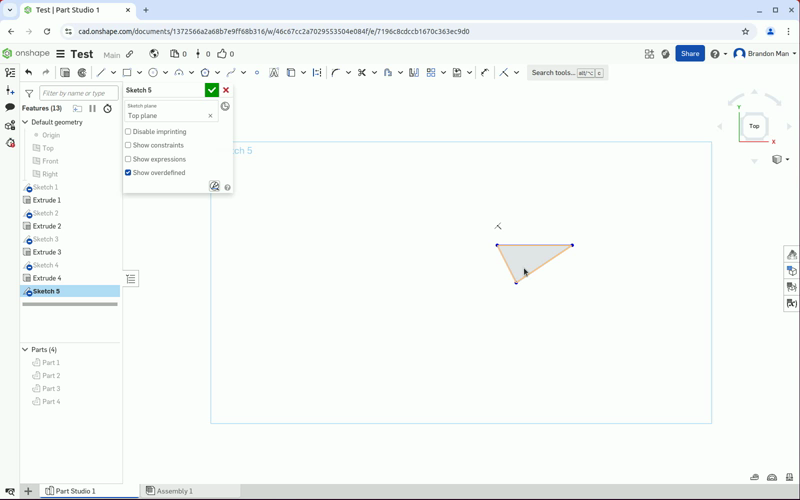
scroll(6)
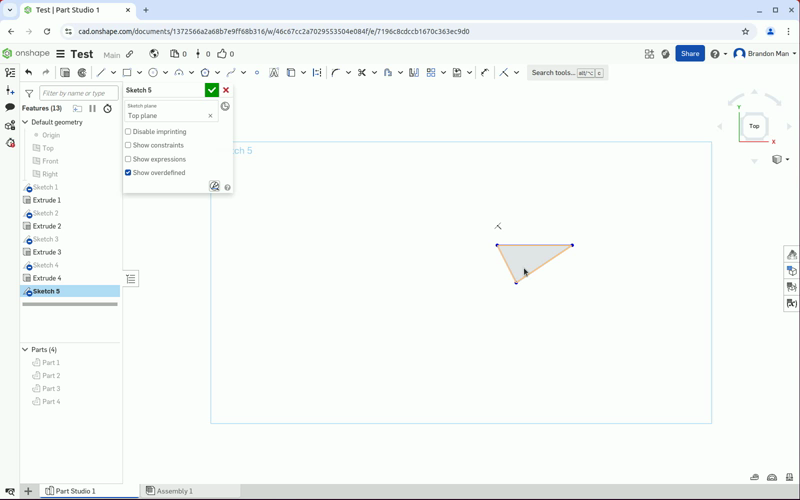
scroll(6)
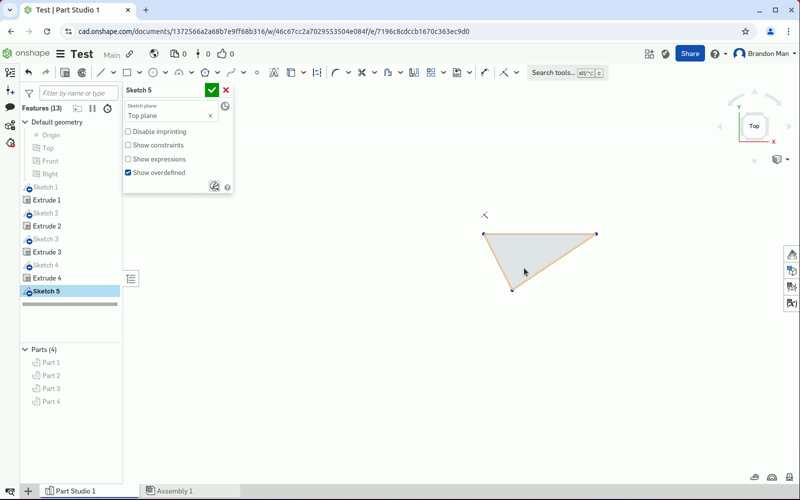
scroll(6)
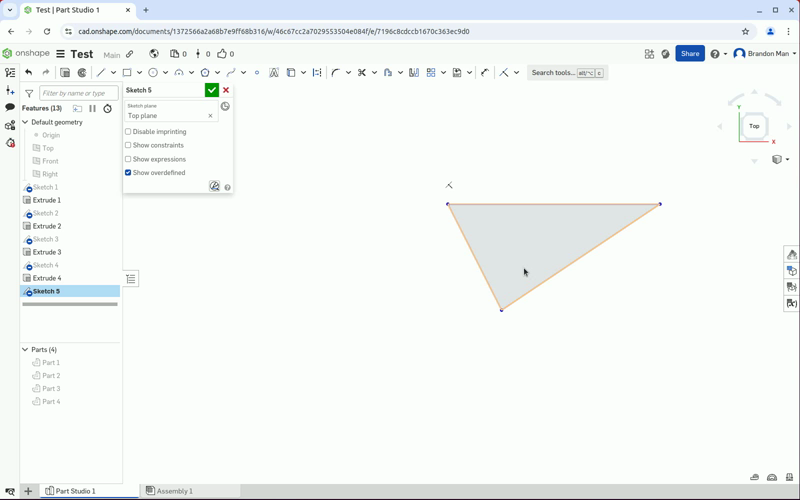
scroll(6)
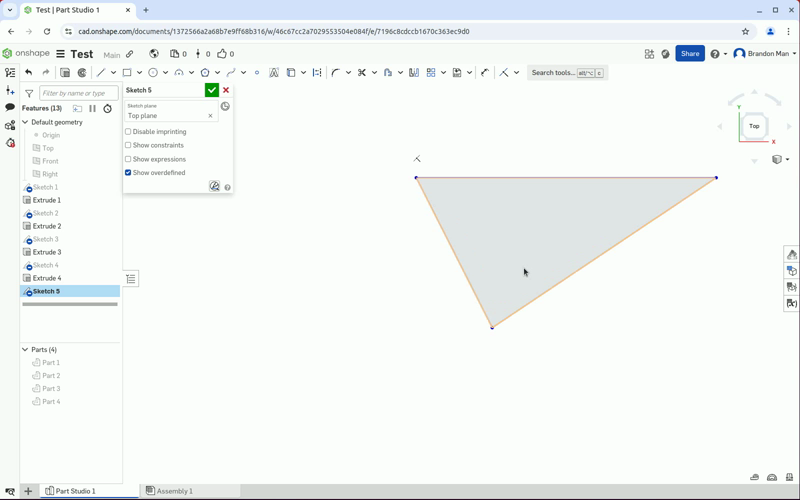
scroll(6)
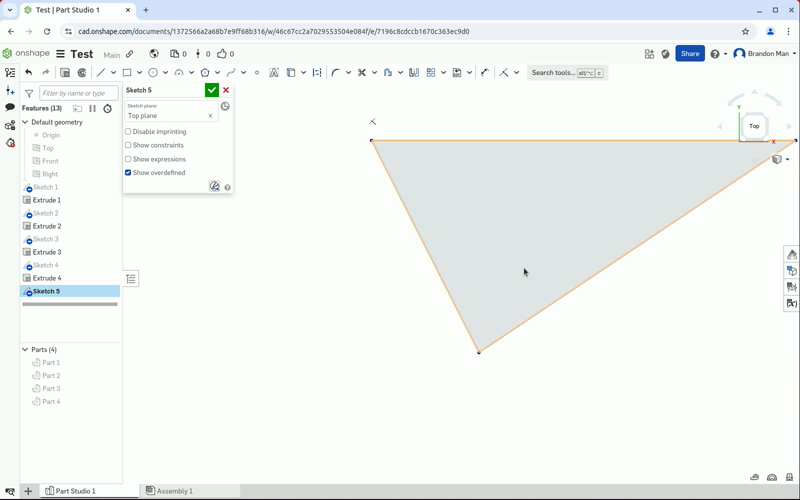
scroll(6)
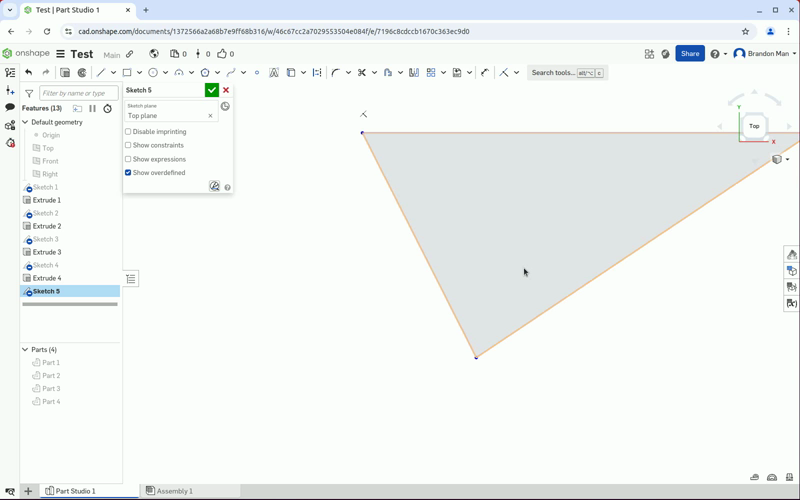
scroll(6)
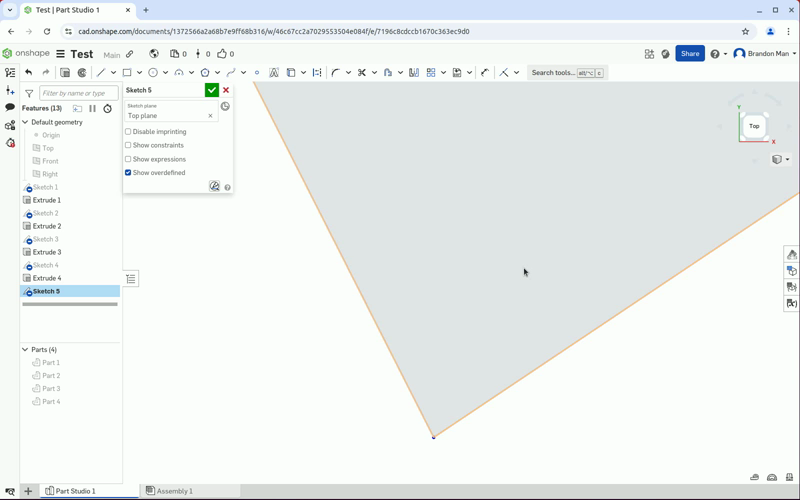
click(524, 267)
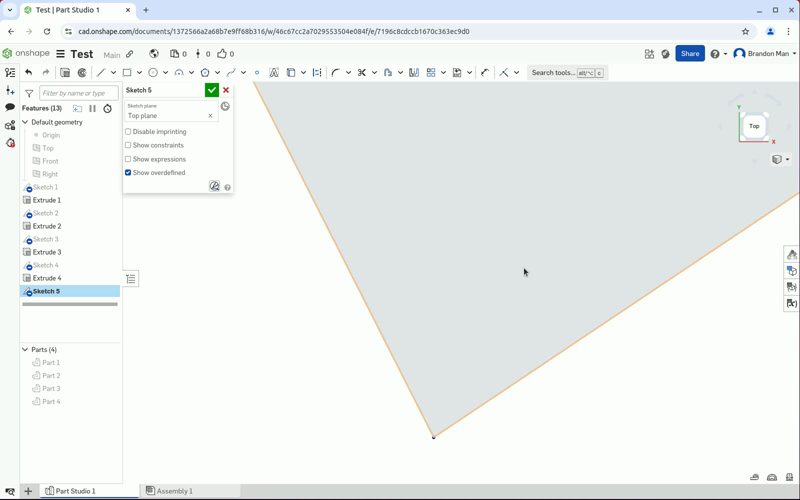
scroll(-6)
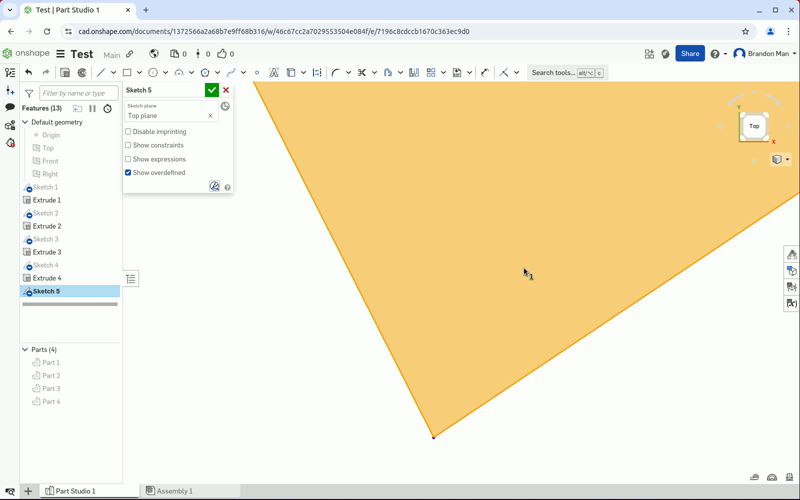
scroll(-6)
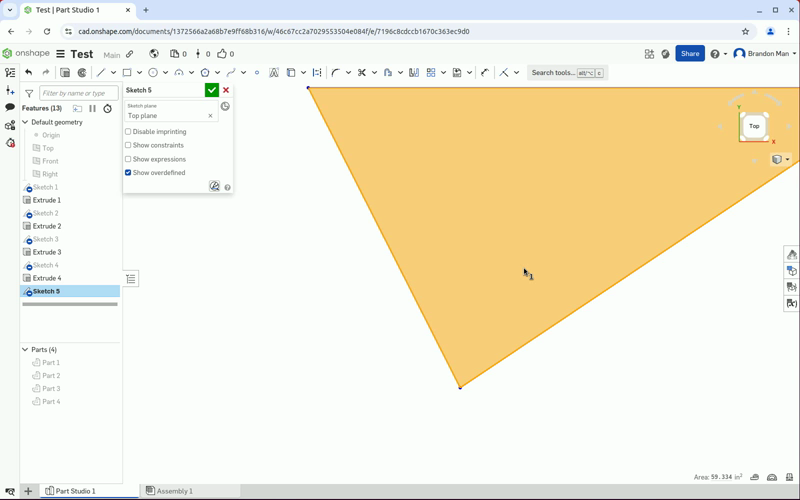
scroll(-6)
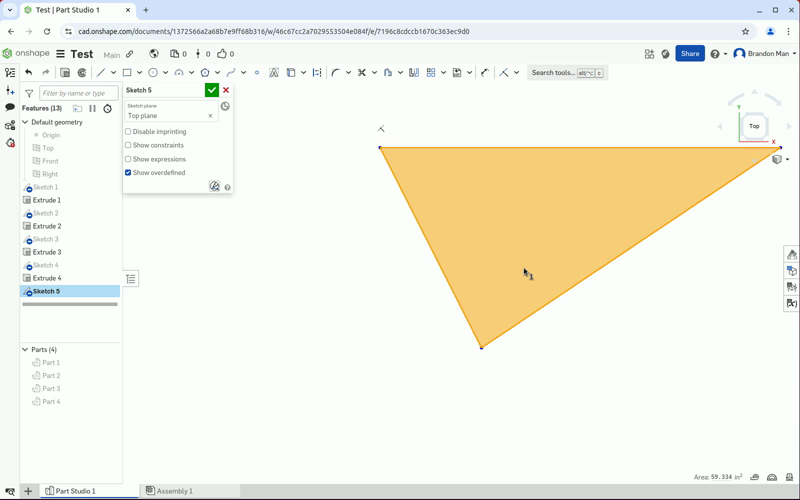
scroll(-6)
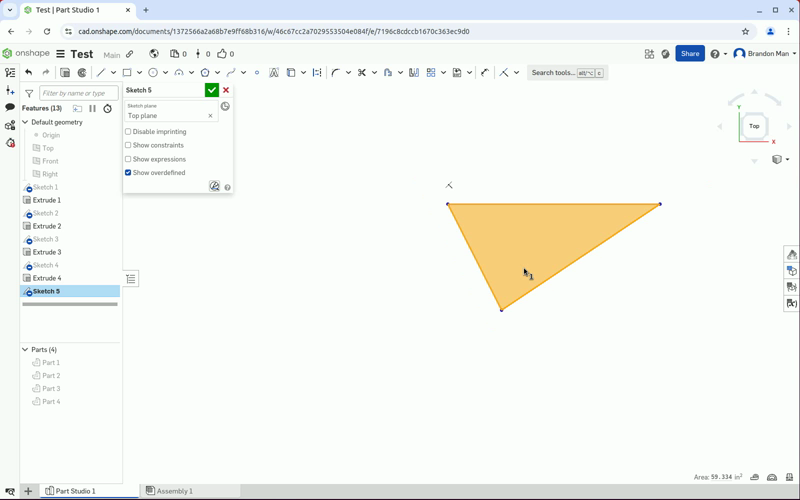
scroll(-6)
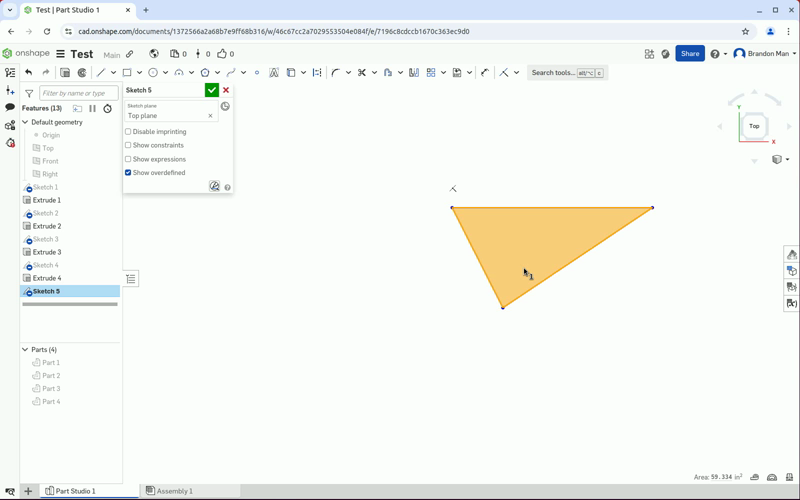
scroll(-6)
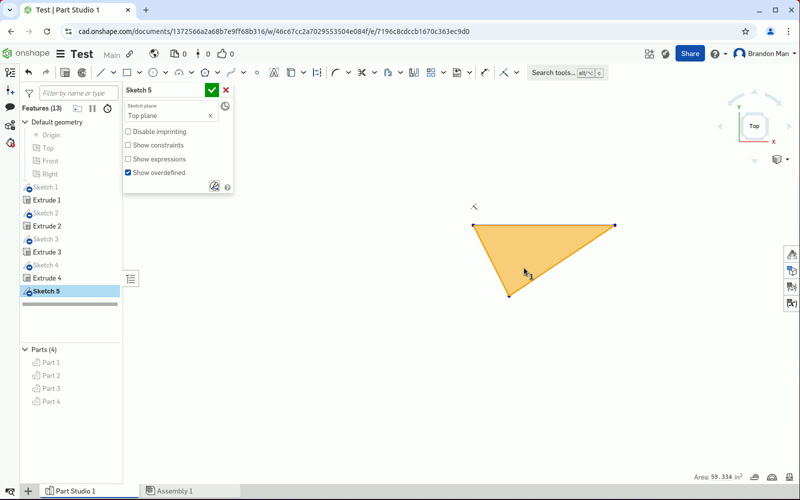
scroll(-6)
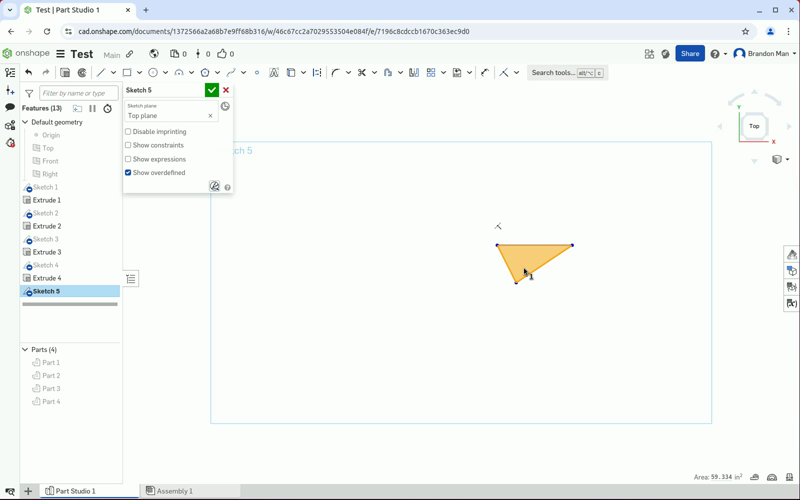
mouse_move(73, 352)
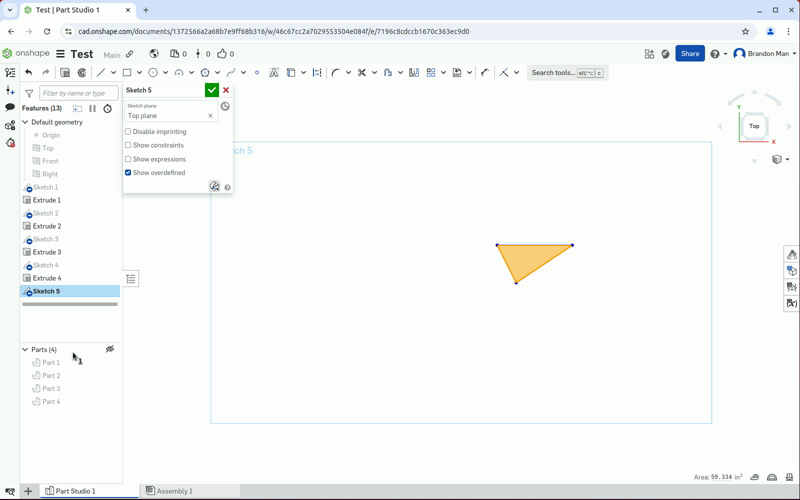
key(shift+y)
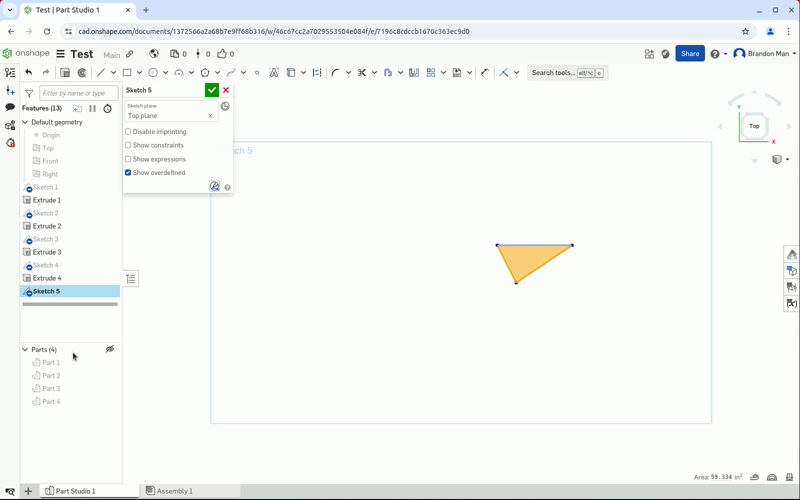
key(shift+e)
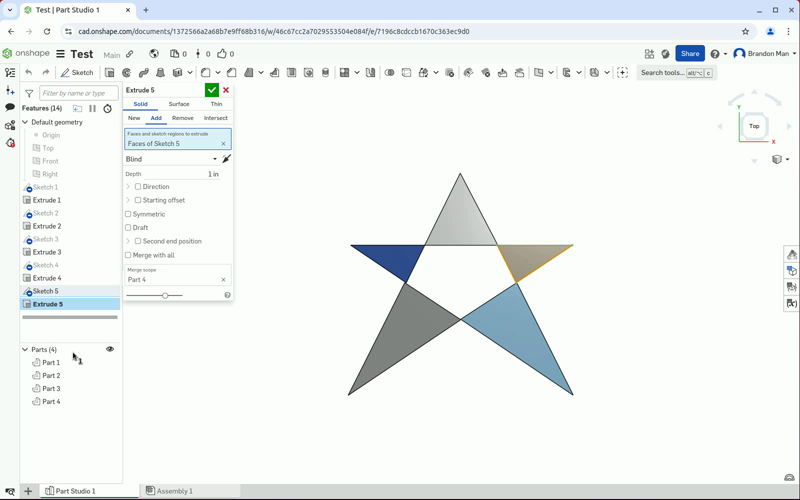
mouse_move(143, 106)
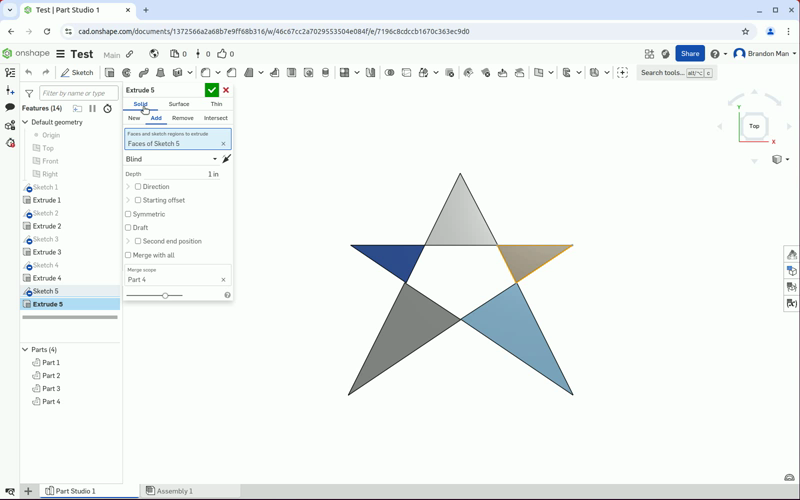
click(143, 106)
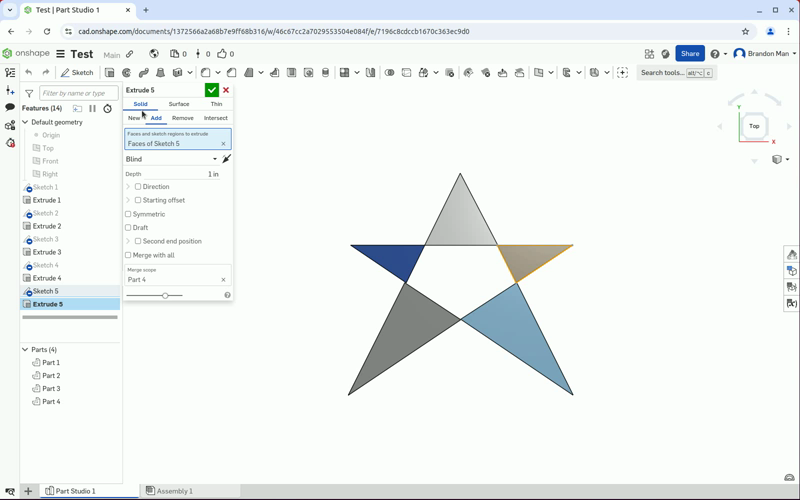
mouse_move(137, 120)
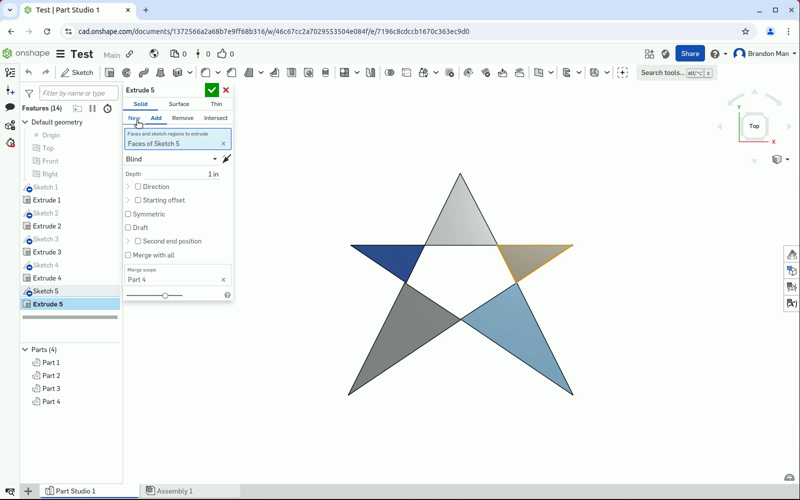
click(137, 120)
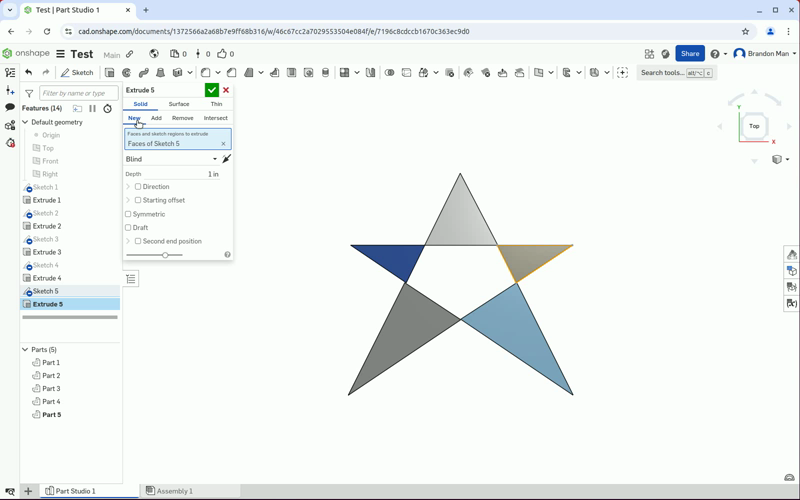
key(tab, 4)
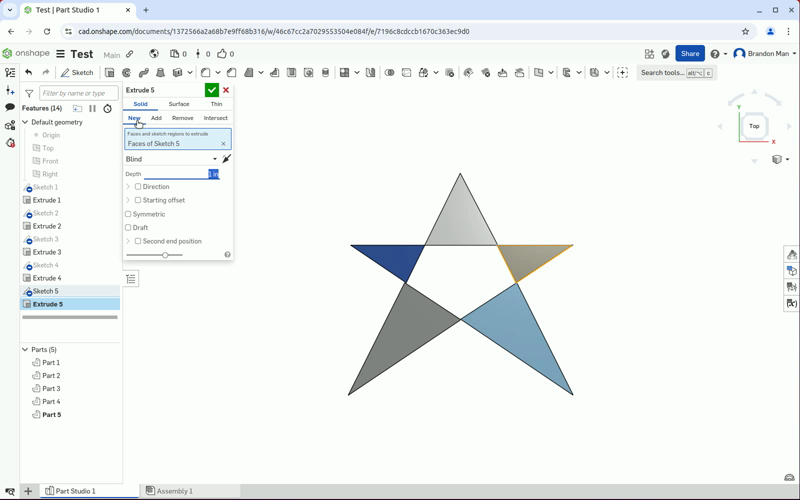
text(3.129)
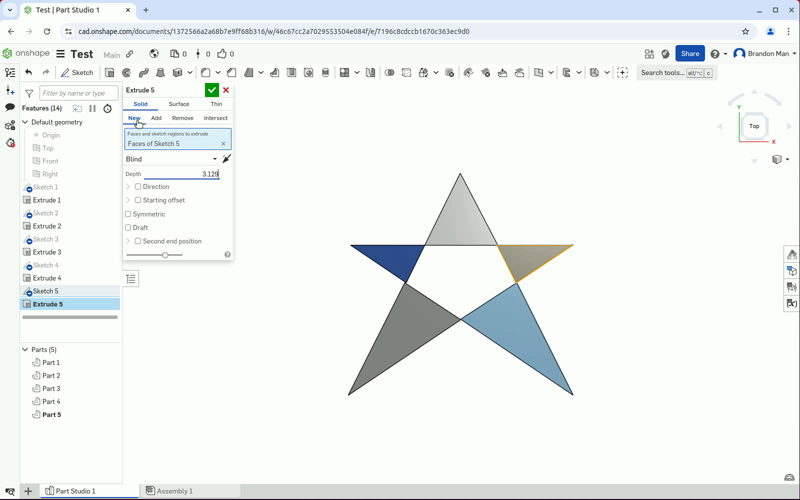
key(enter)
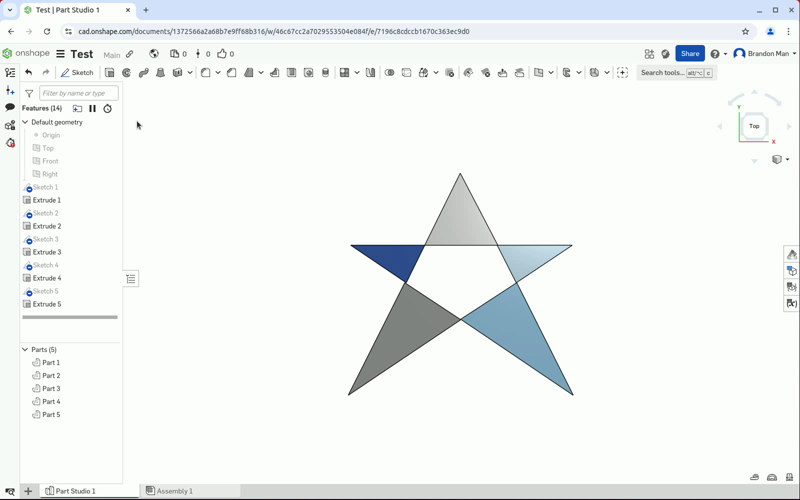
key(shift+h)
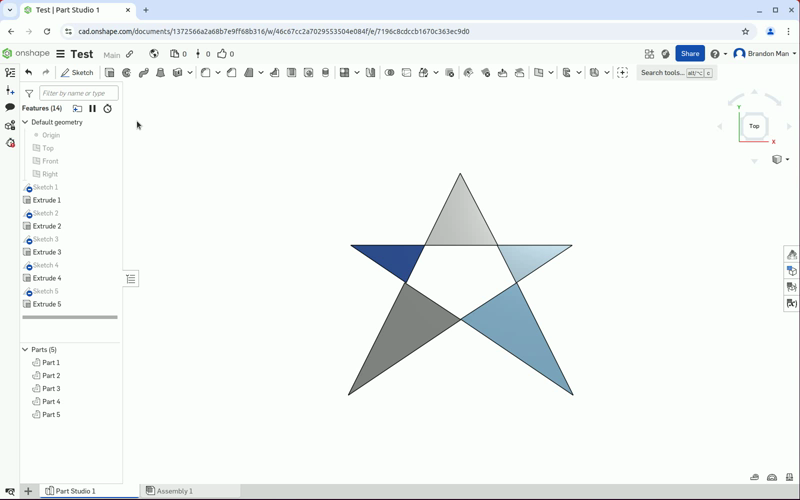
key(shift+h)
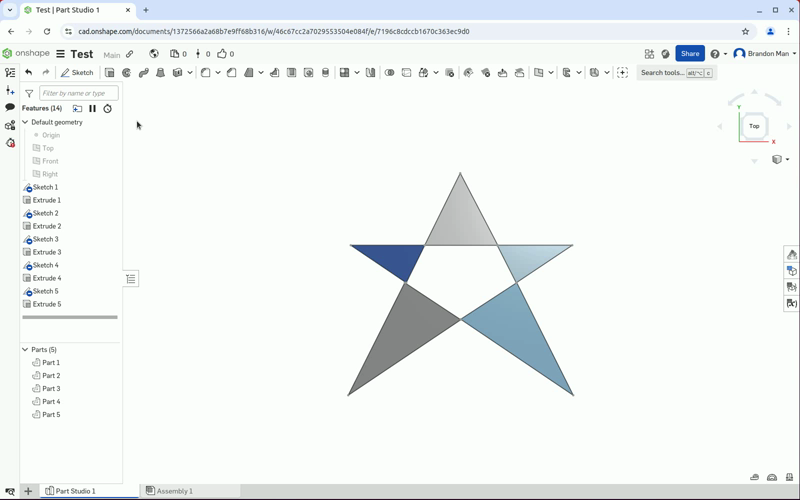
key(shift+7)
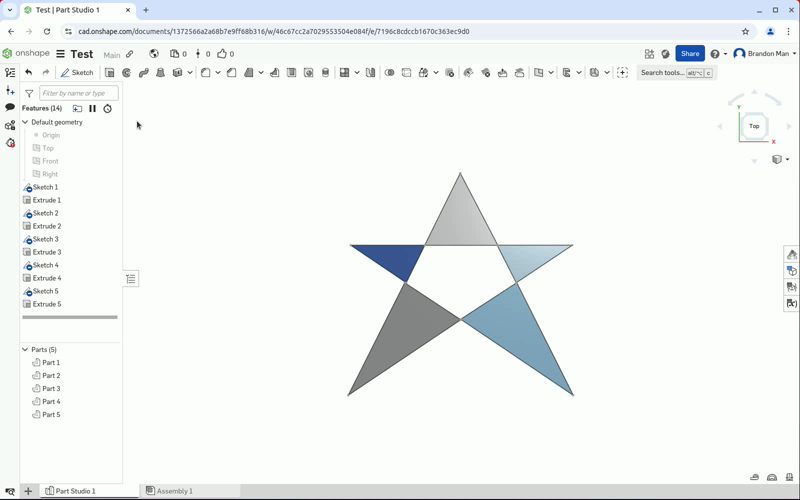
key(up, 3)
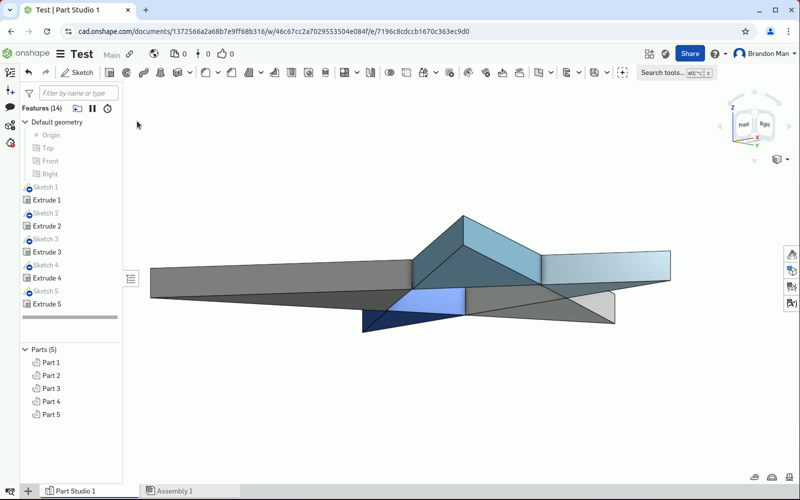
key(left, 3)
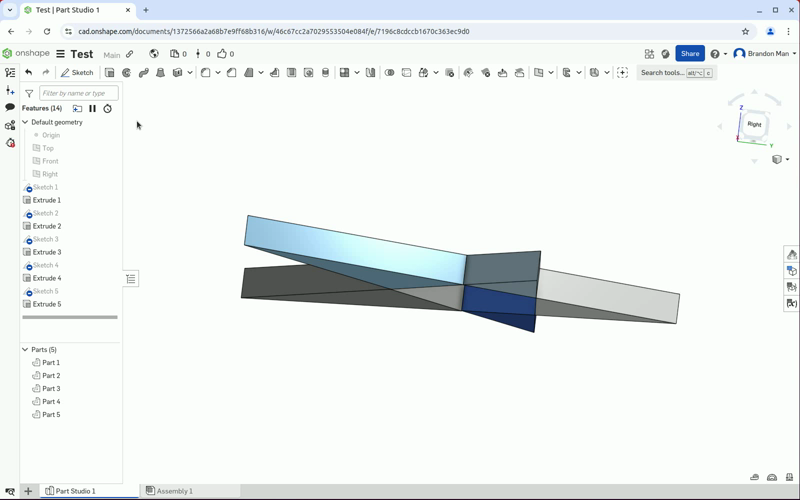
key(right, 3)
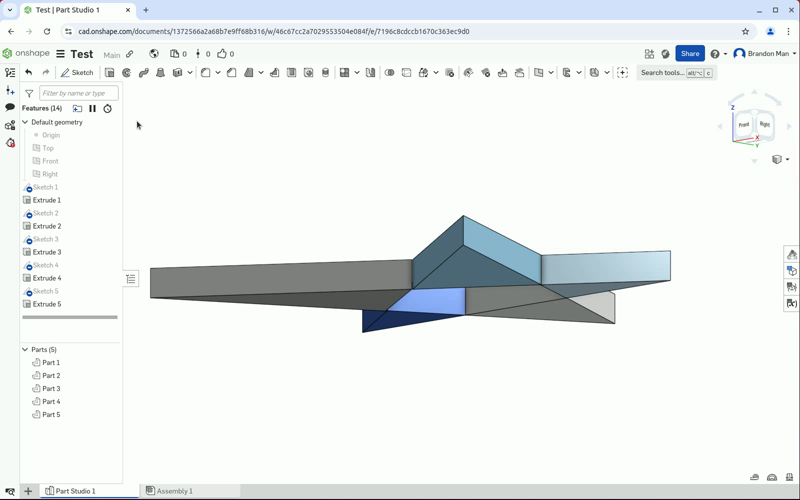
key(down, 3)
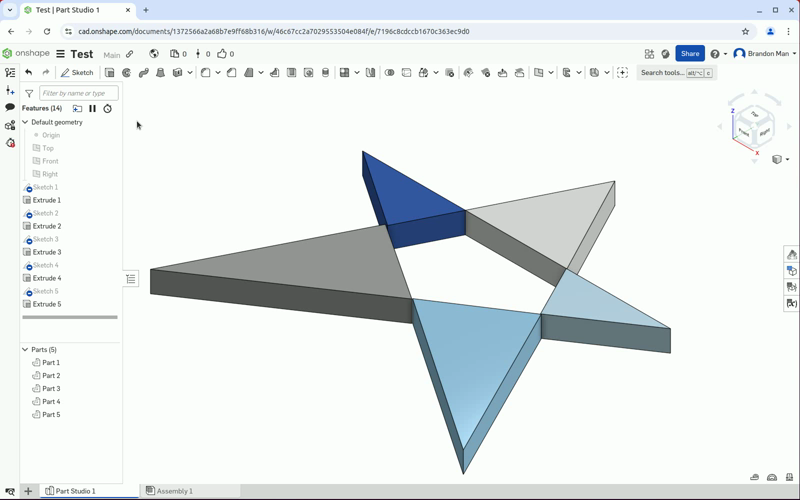
mouse_move(73, 189)
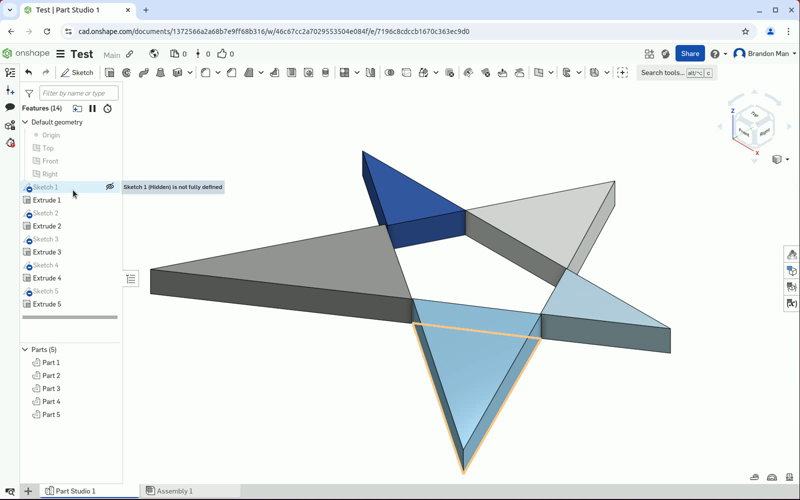
click(73, 189)